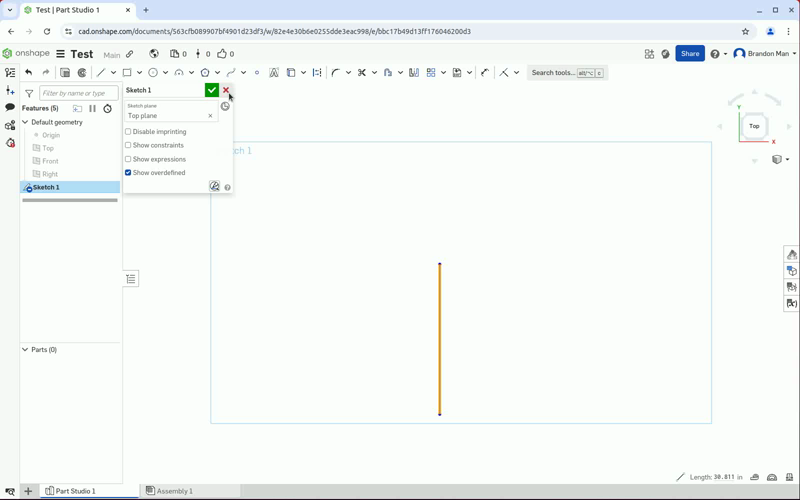
key(shift+h)
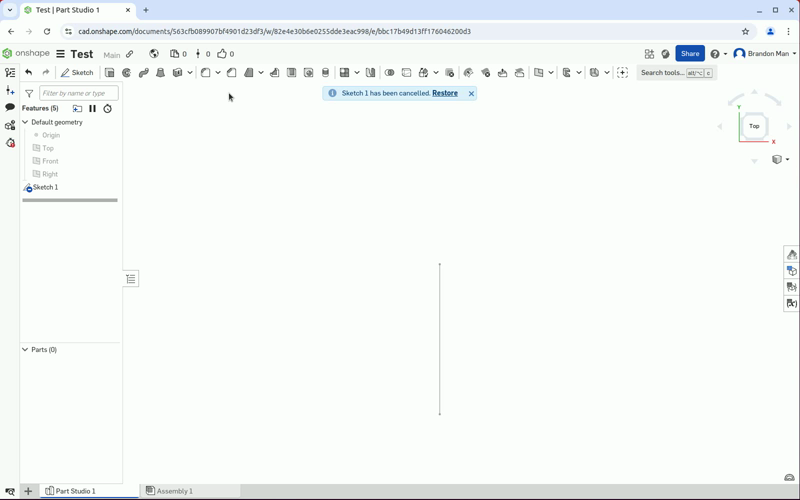
mouse_move(73, 352)
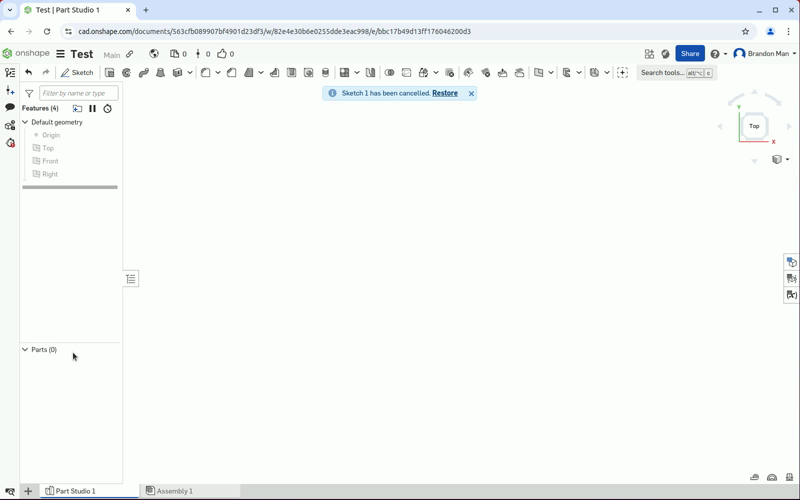
key(y)
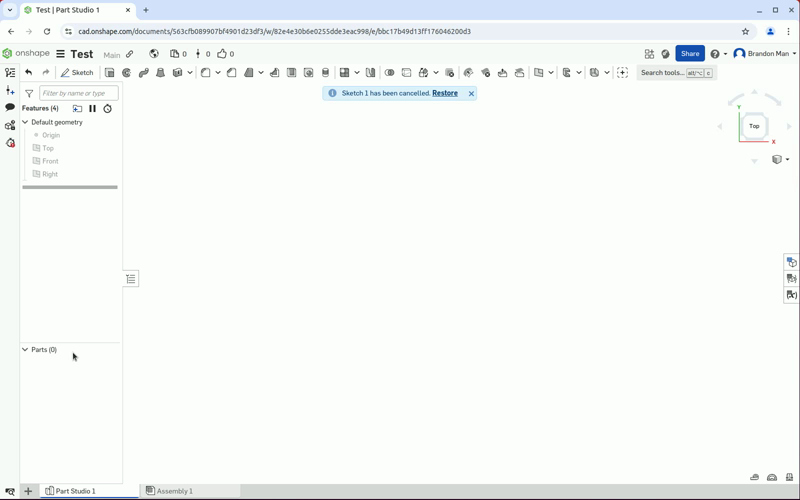
key(shift+p)
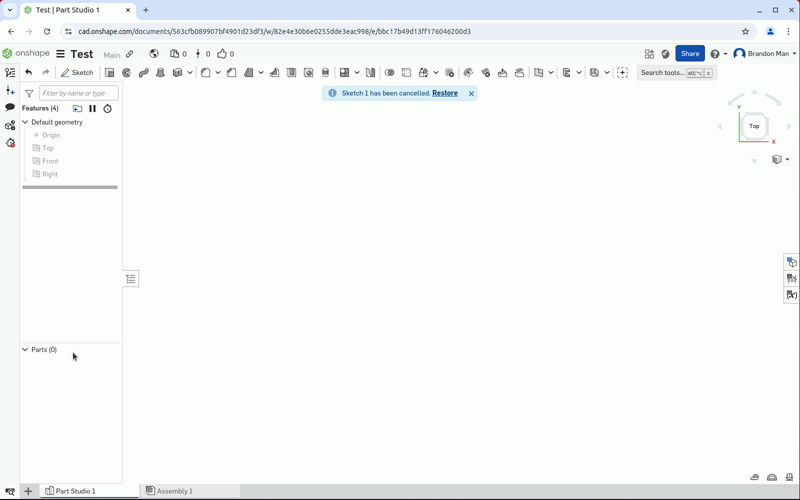
key(space)
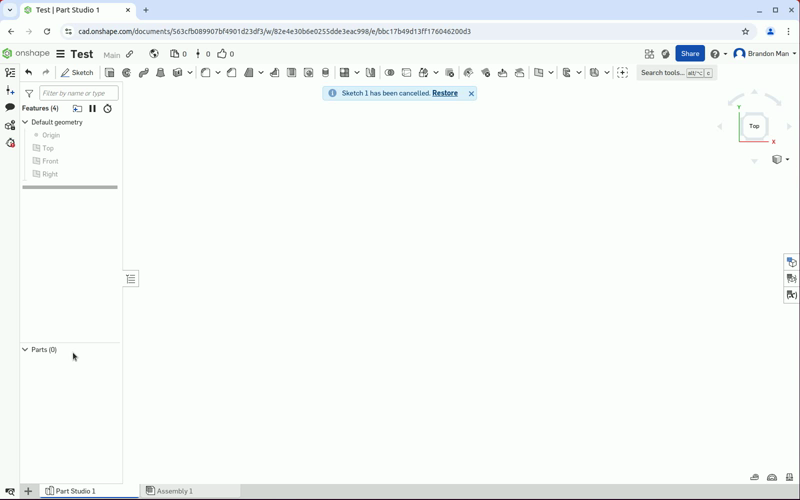
key_down(shift)
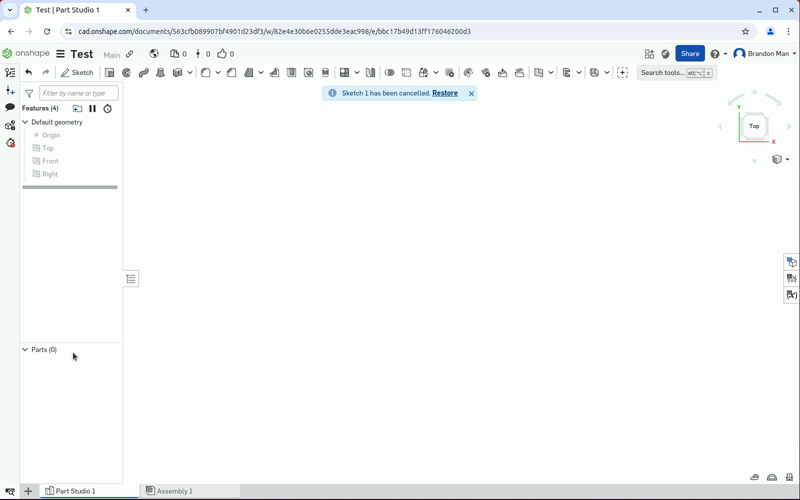
key(up)
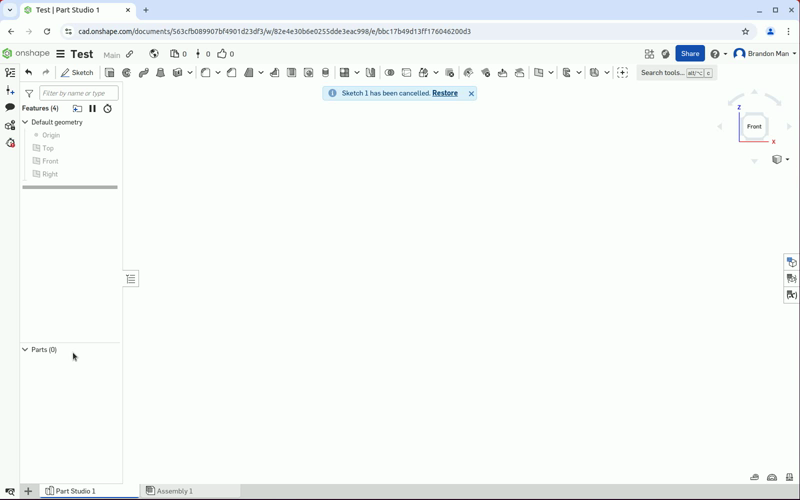
key_up(shift)
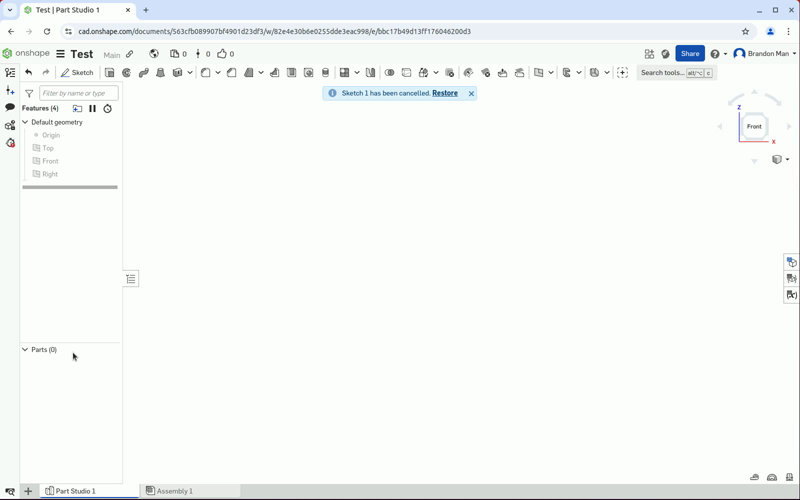
mouse_move(73, 352)
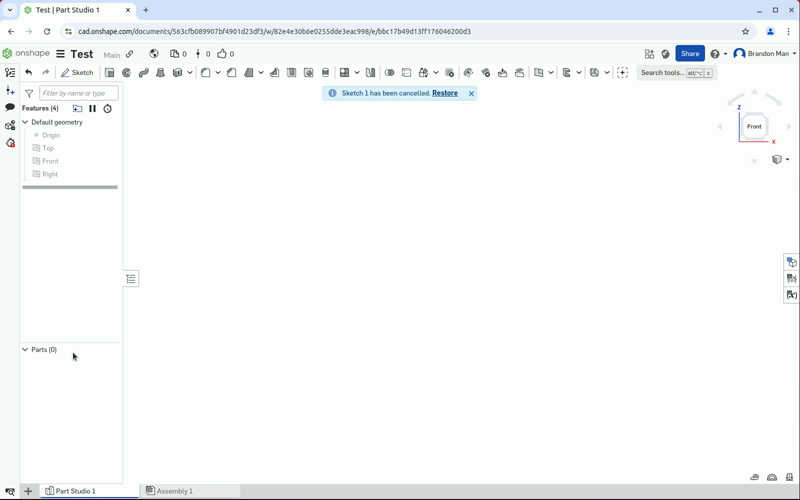
key(shift+y)
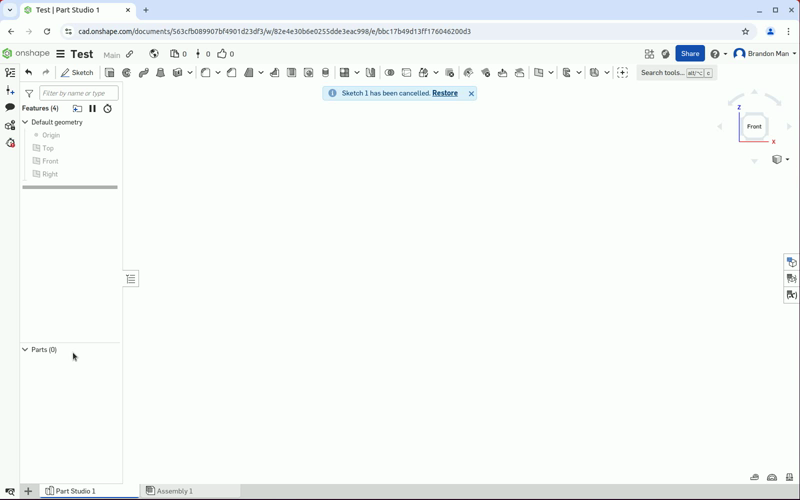
key(shift+s)
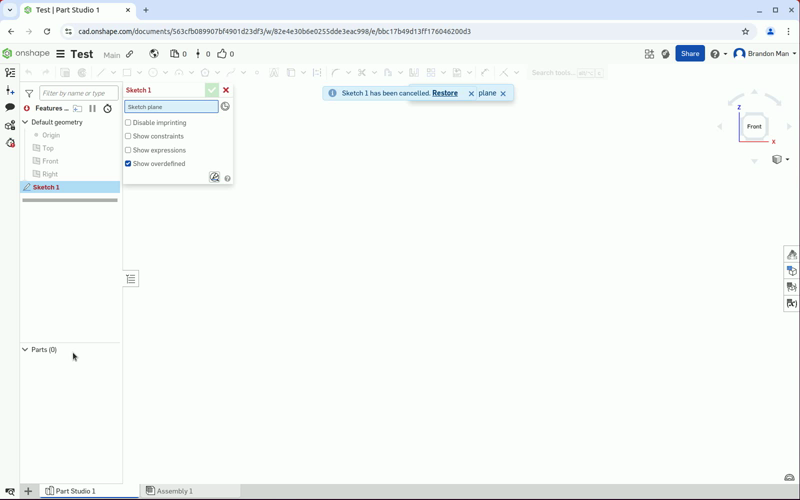
mouse_move(73, 163)
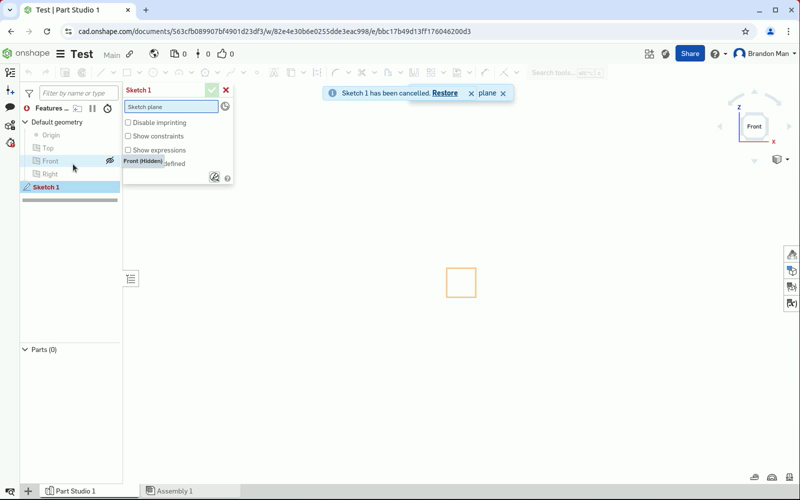
click(73, 163)
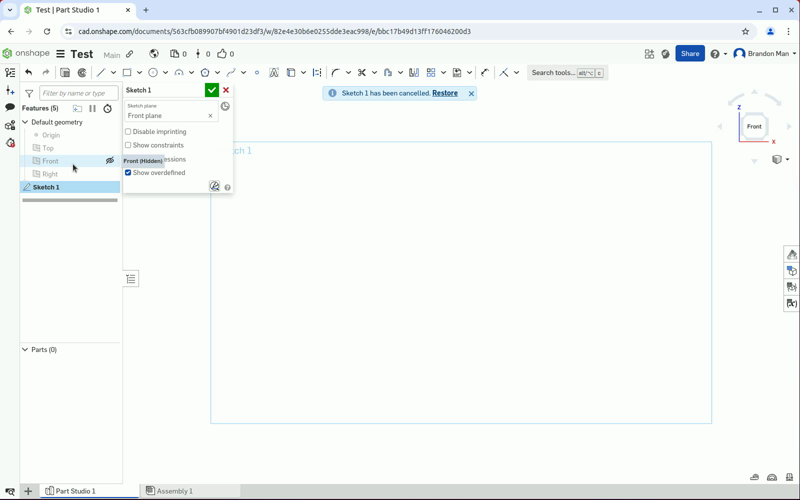
mouse_move(73, 352)
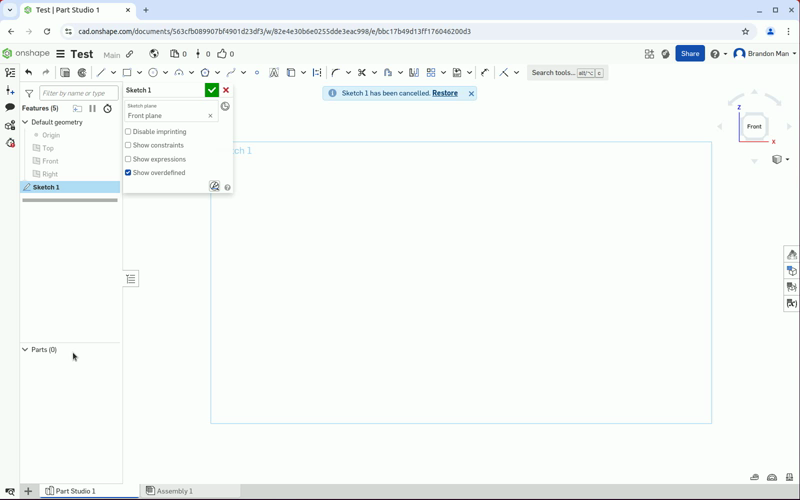
key(y)
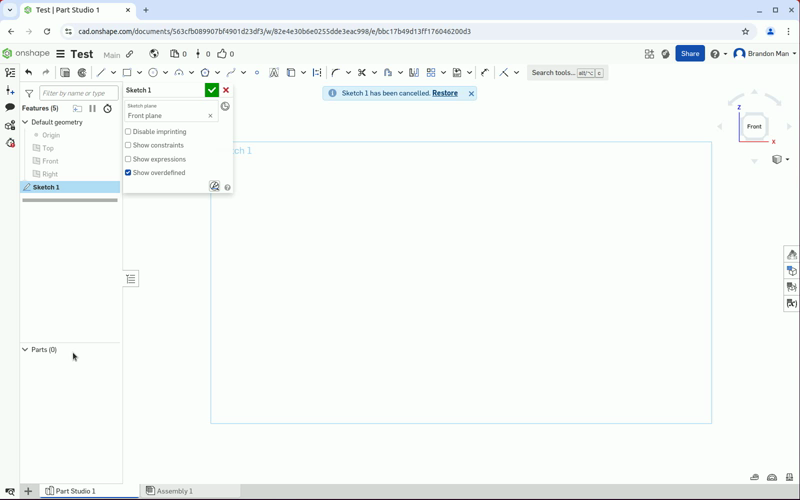
key(l)
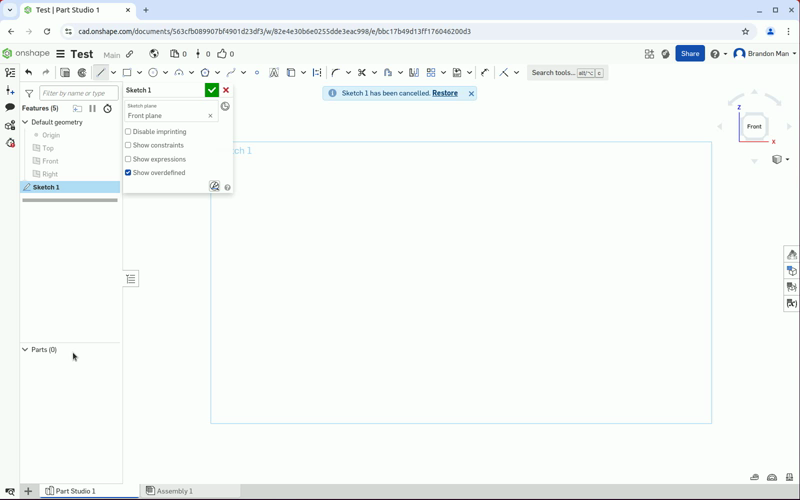
key_down(shift)
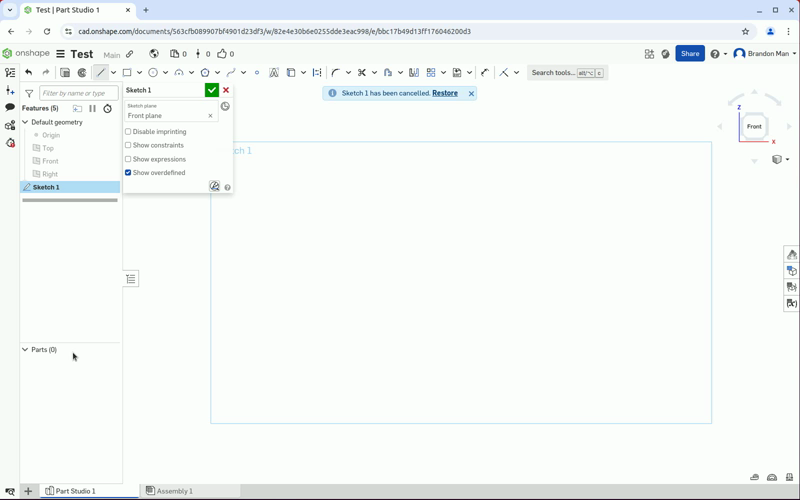
mouse_move(406, 336)
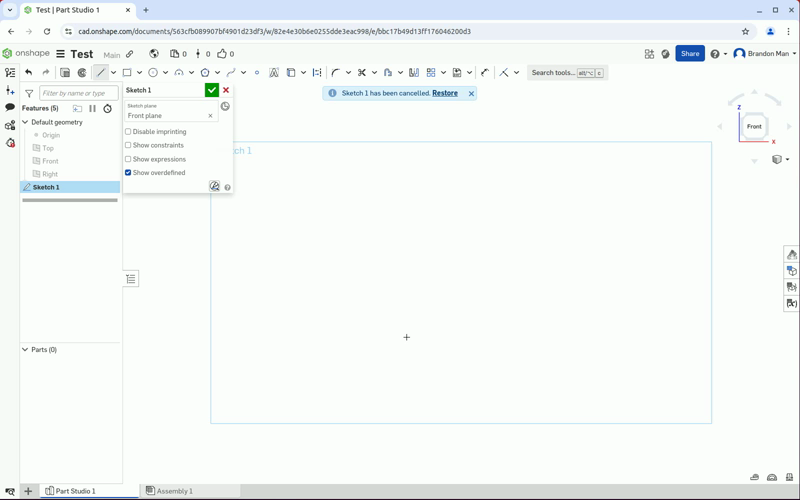
click(406, 336)
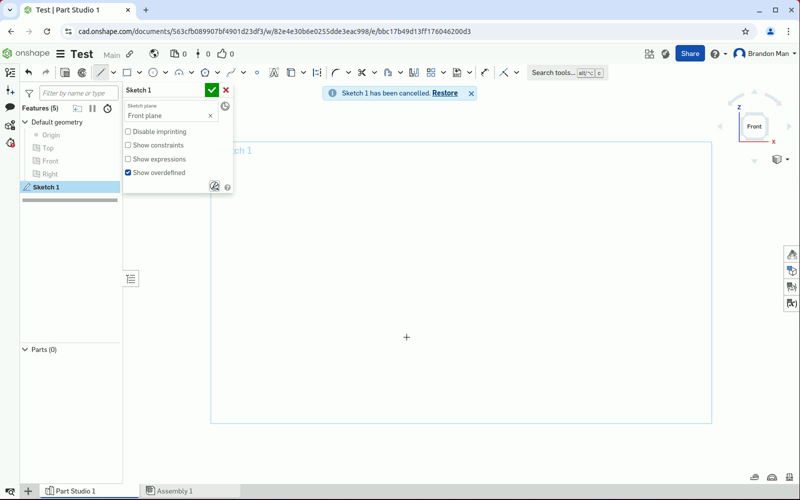
key_up(shift)
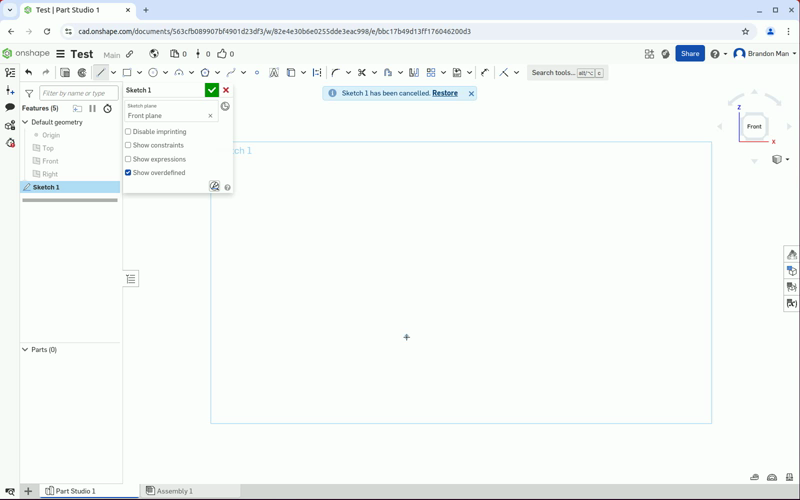
key_down(shift)
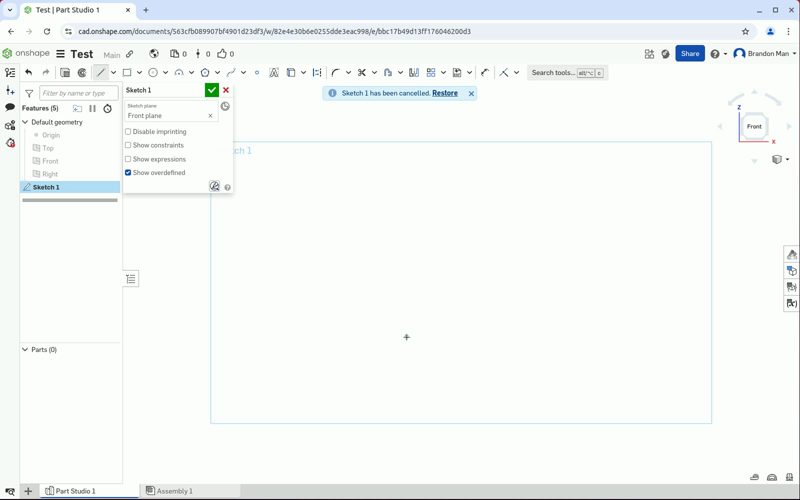
mouse_move(514, 336)
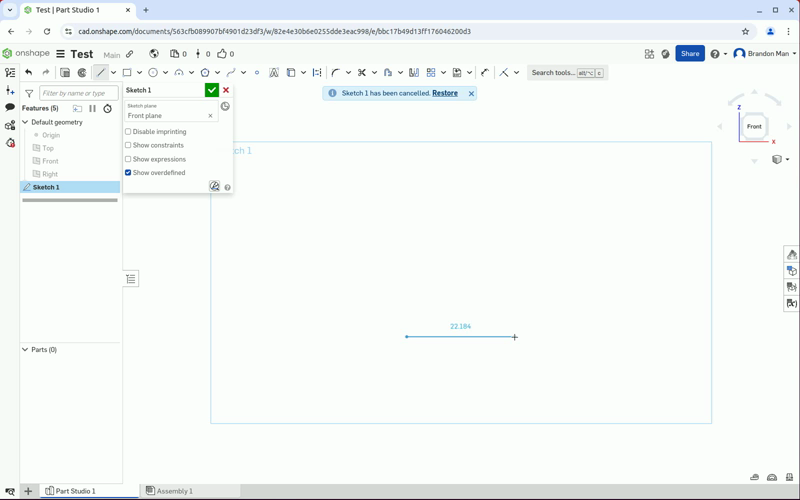
click(514, 336)
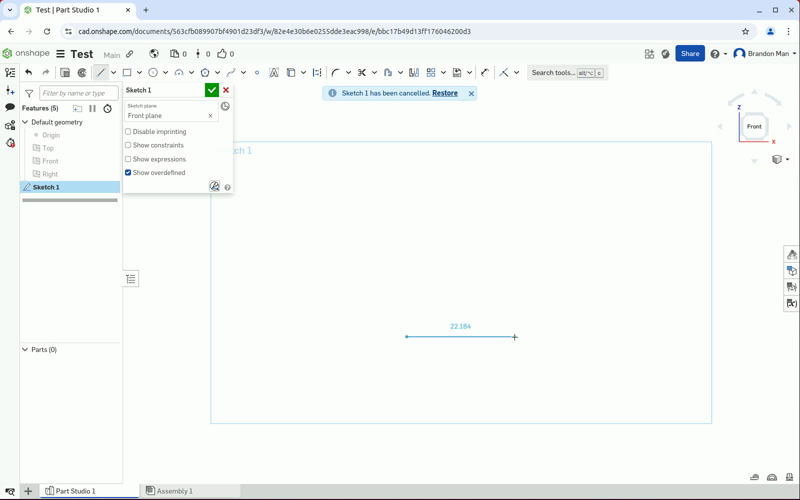
key_up(shift)
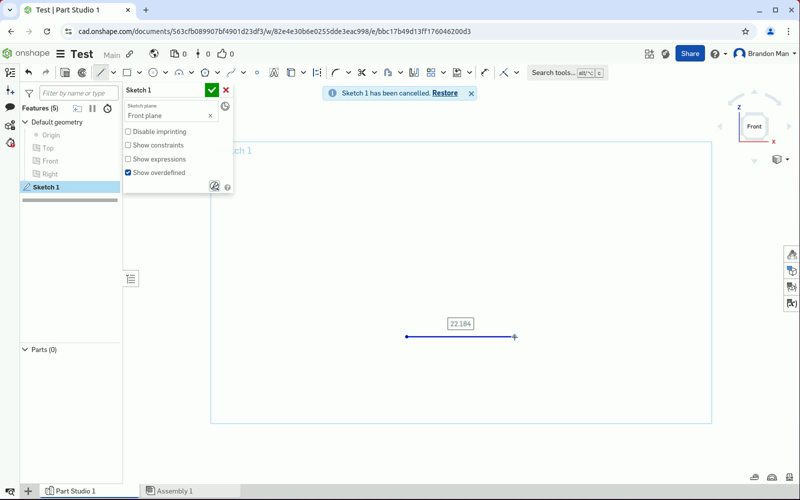
key_down(shift)
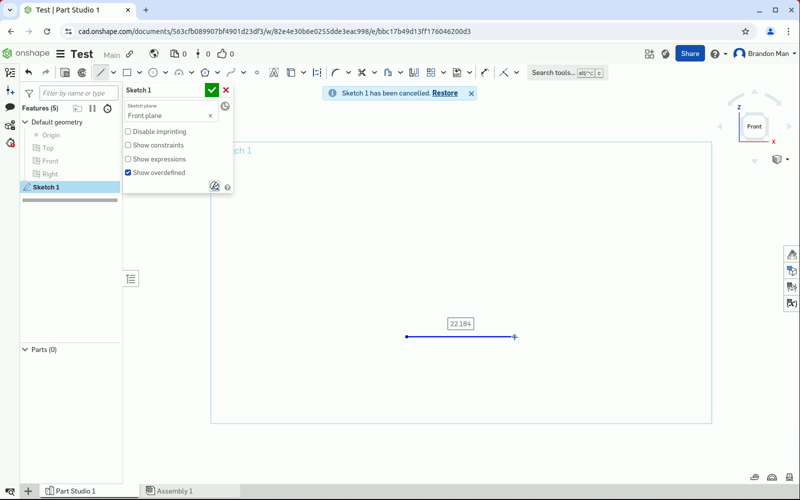
mouse_move(514, 228)
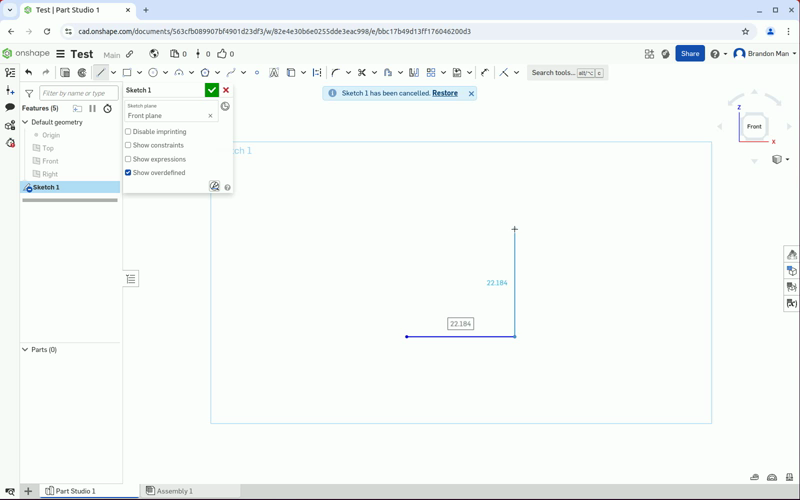
click(514, 228)
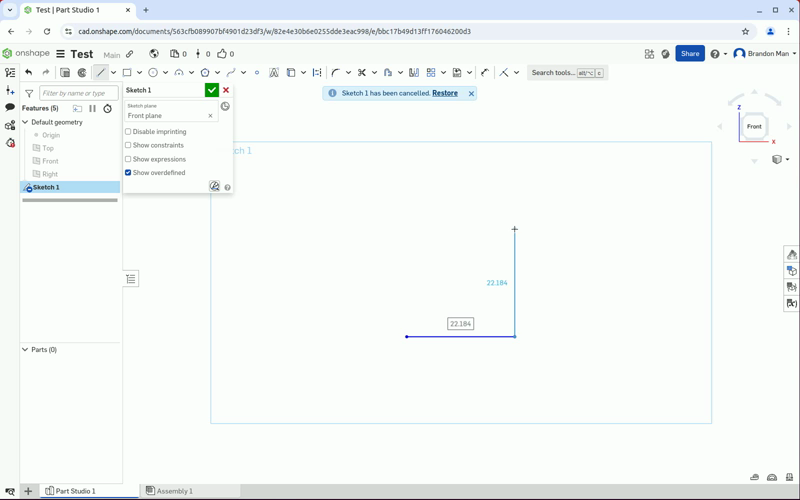
key_up(shift)
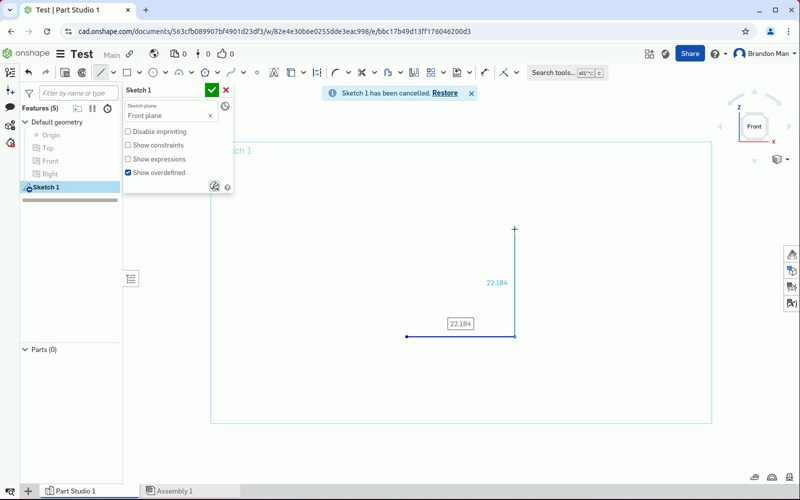
key_down(shift)
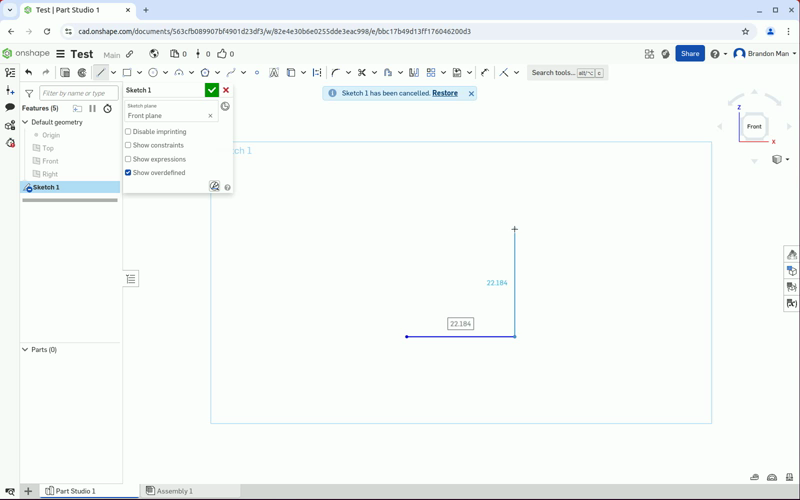
mouse_move(406, 228)
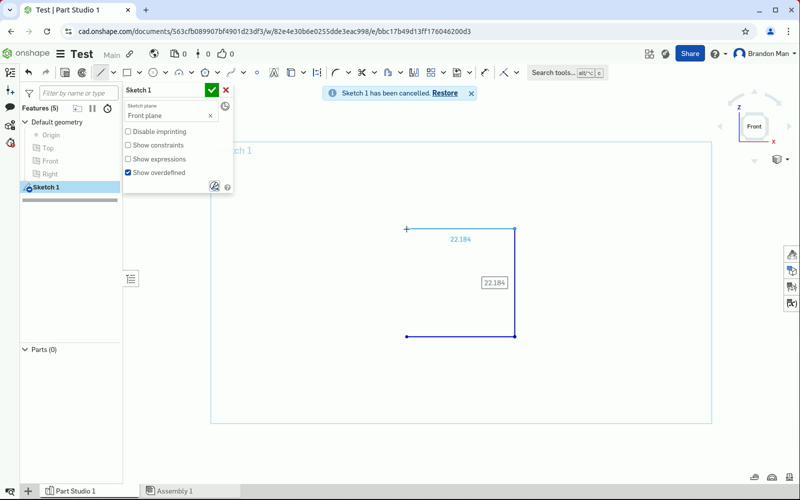
click(406, 228)
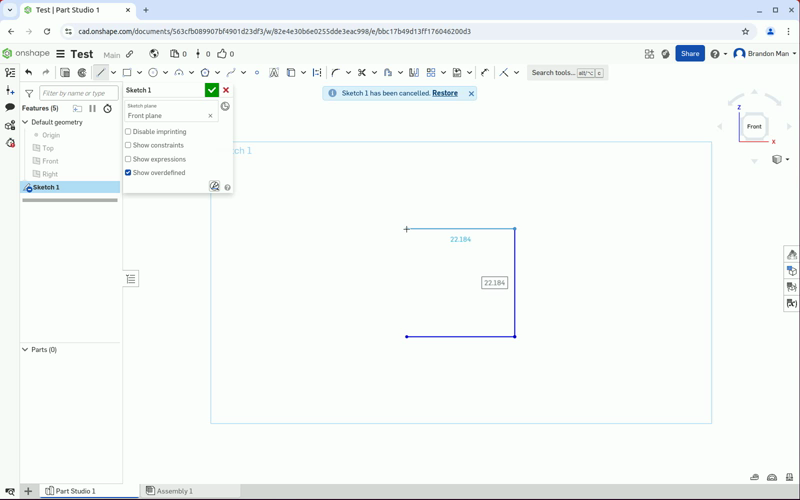
key_up(shift)
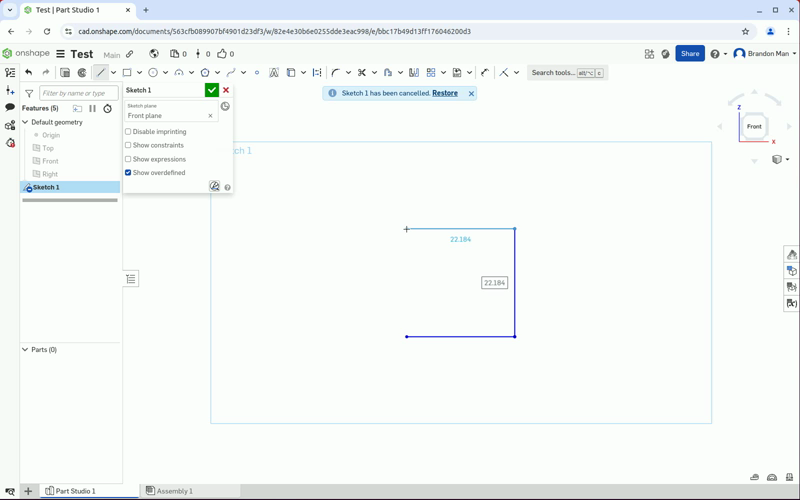
key_down(shift)
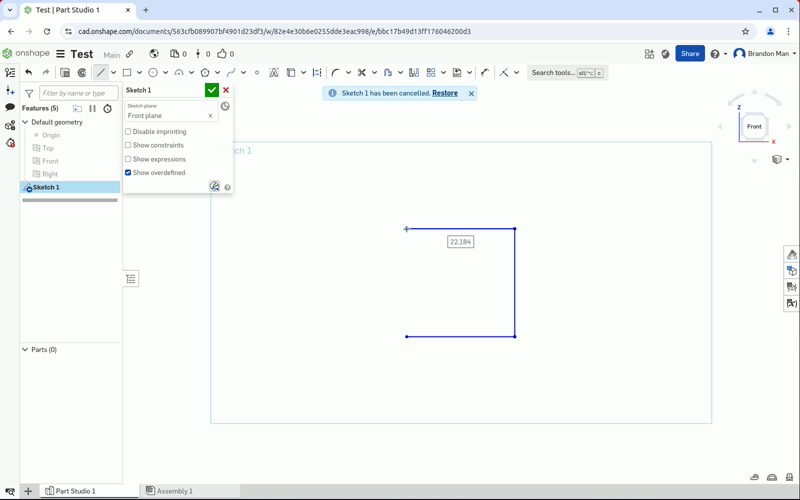
mouse_move(406, 336)
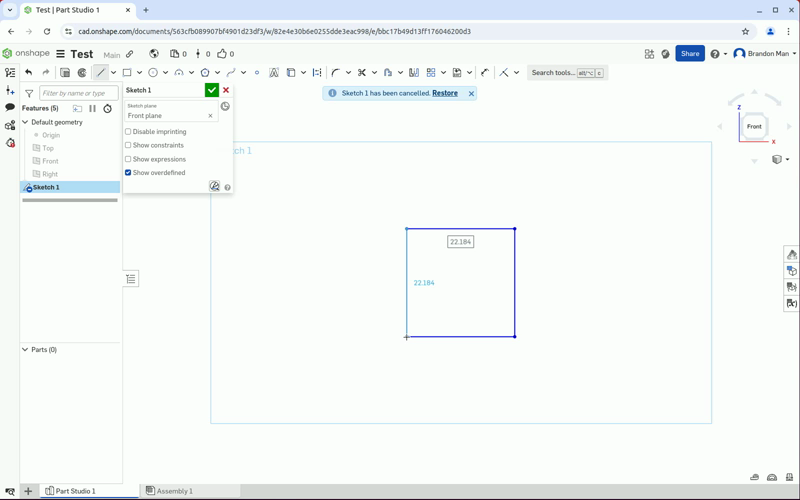
key_up(shift)
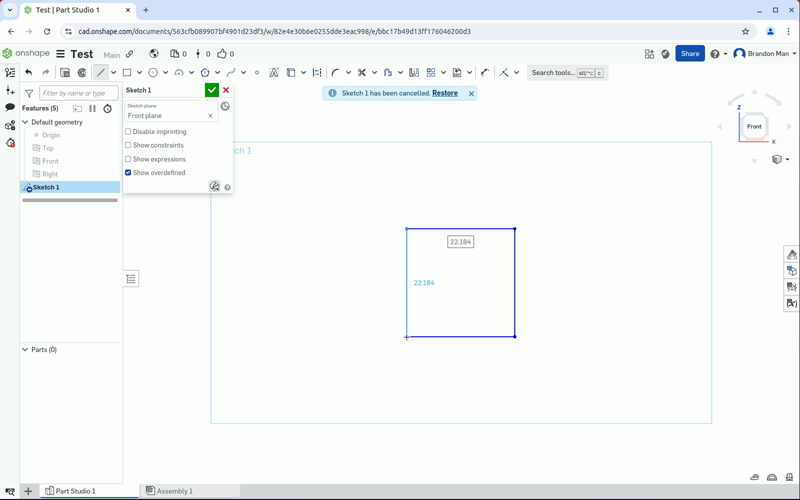
click(406, 336)
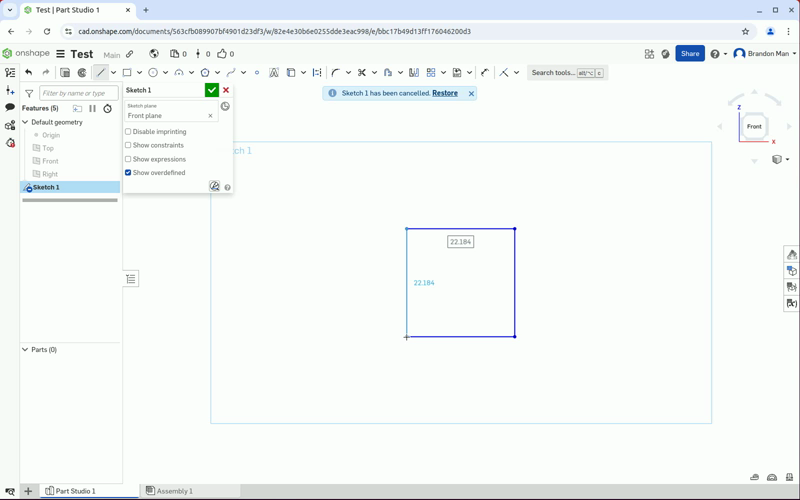
key(esc)
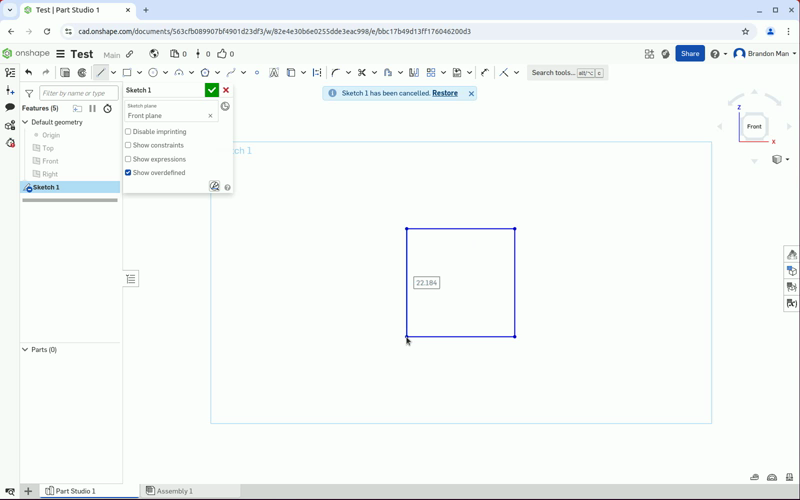
mouse_move(415, 322)
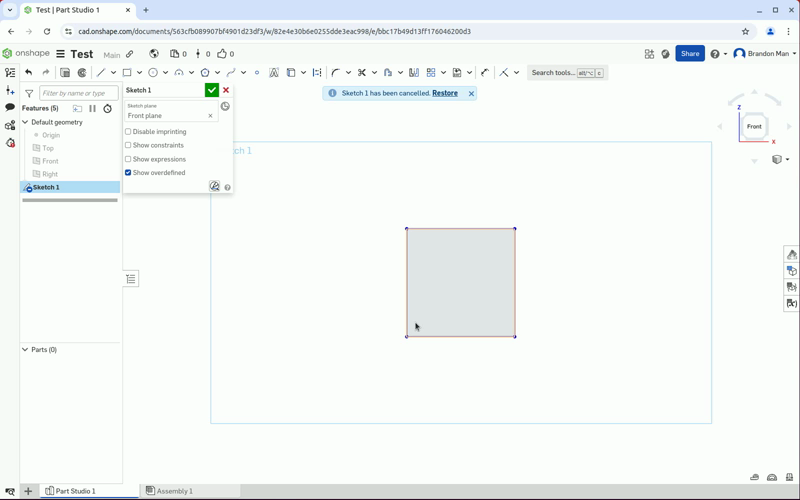
click(415, 322)
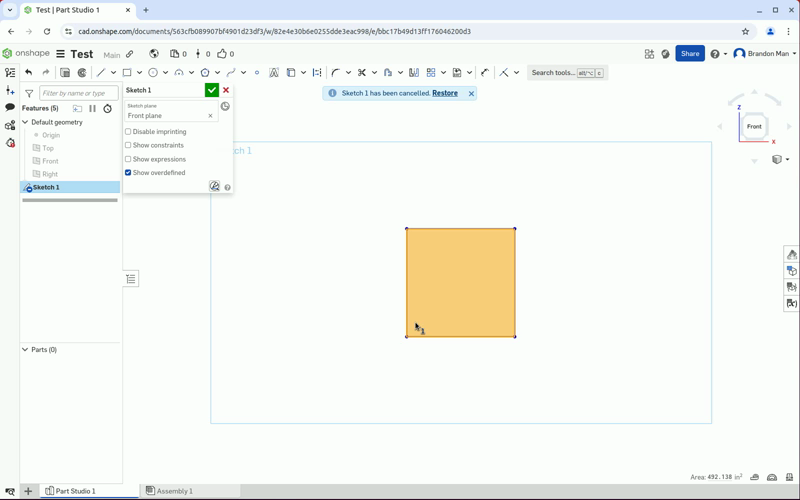
mouse_move(73, 352)
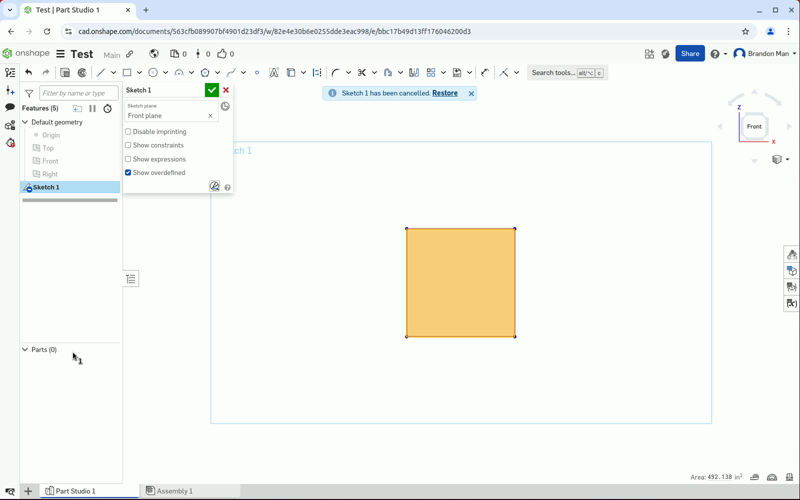
key(shift+y)
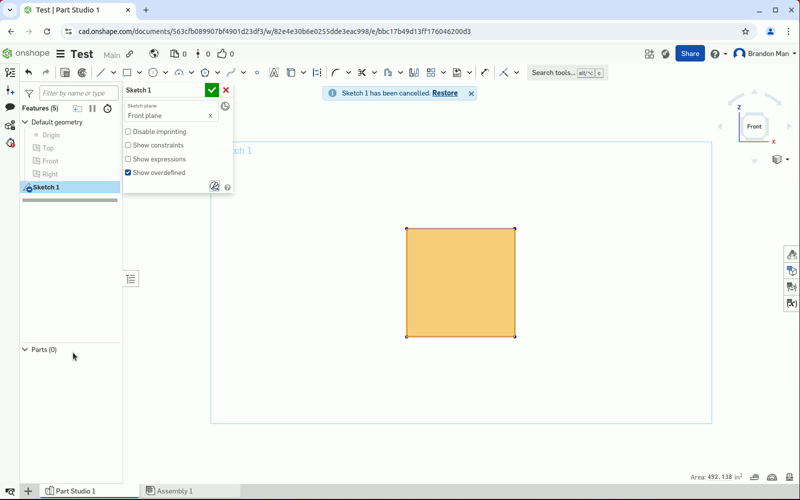
key(shift+e)
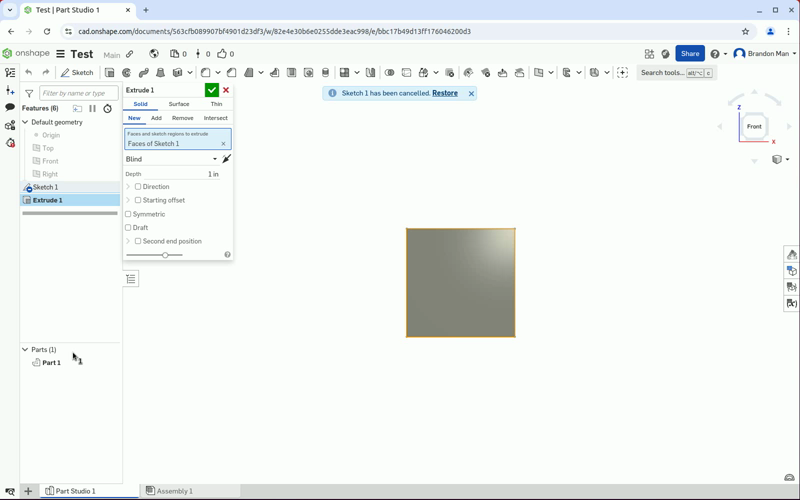
mouse_move(143, 106)
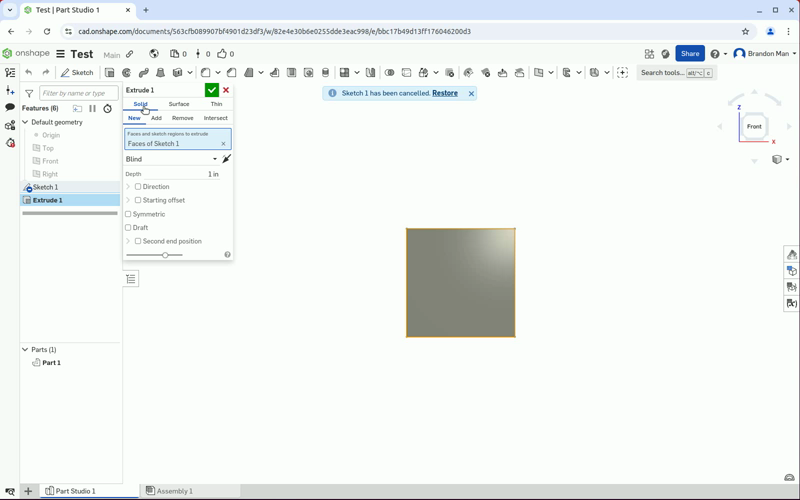
click(143, 106)
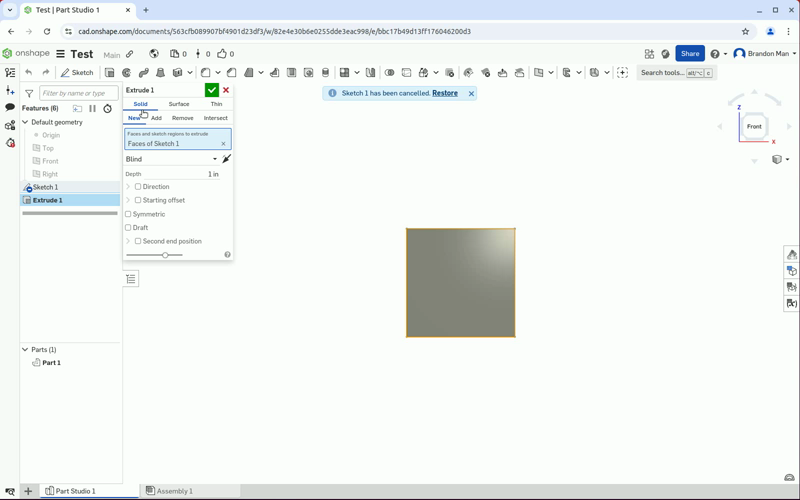
mouse_move(137, 120)
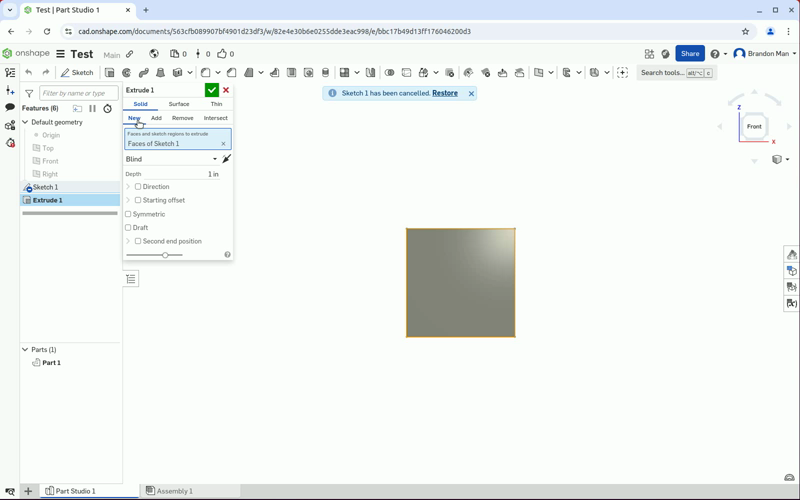
click(137, 120)
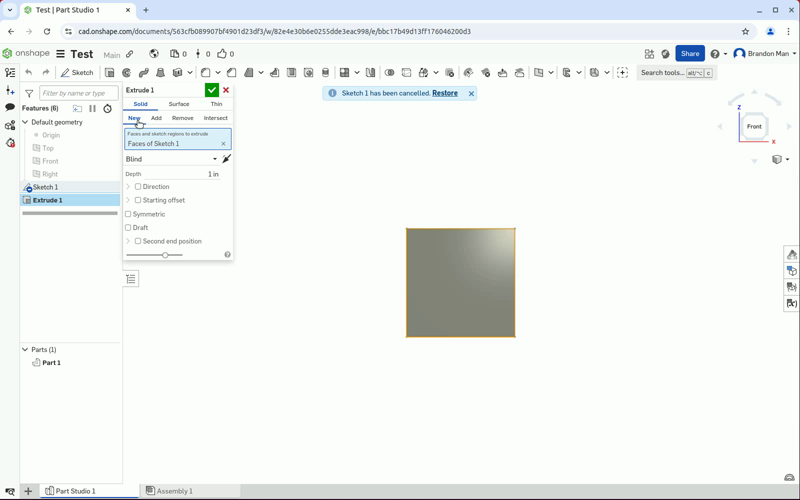
key(tab, 4)
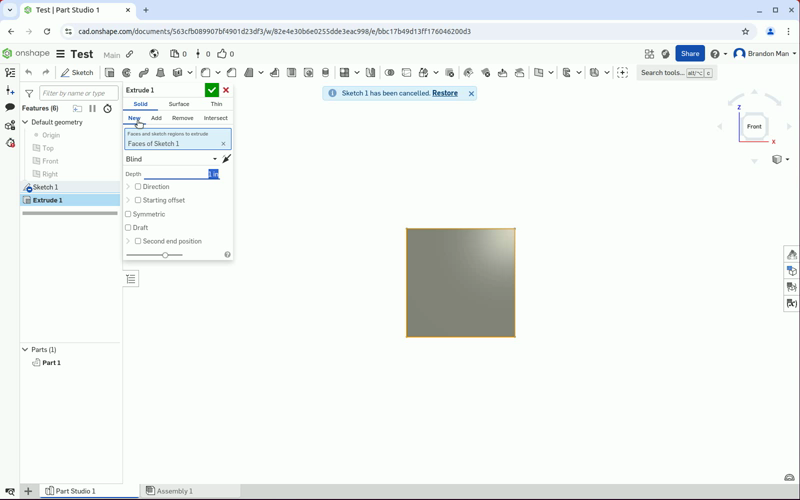
text(0.481)
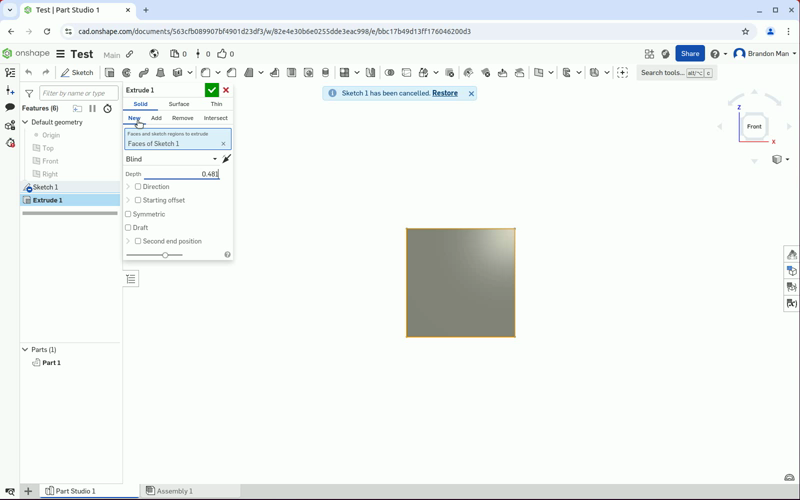
key(enter)
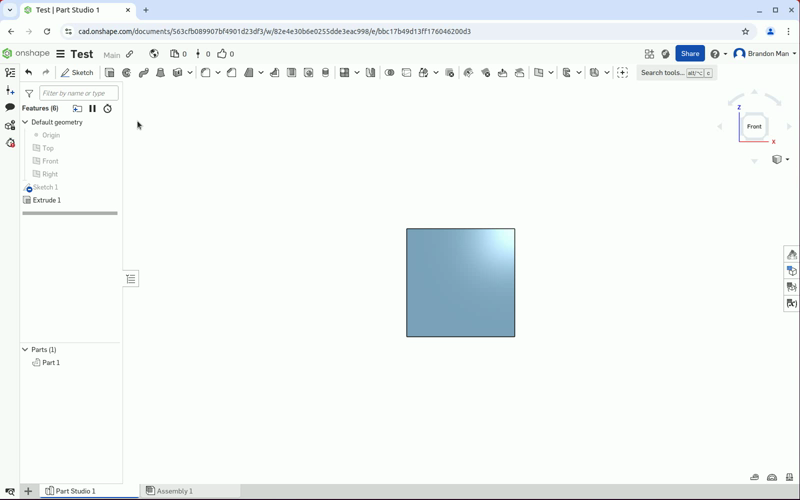
key(shift+h)
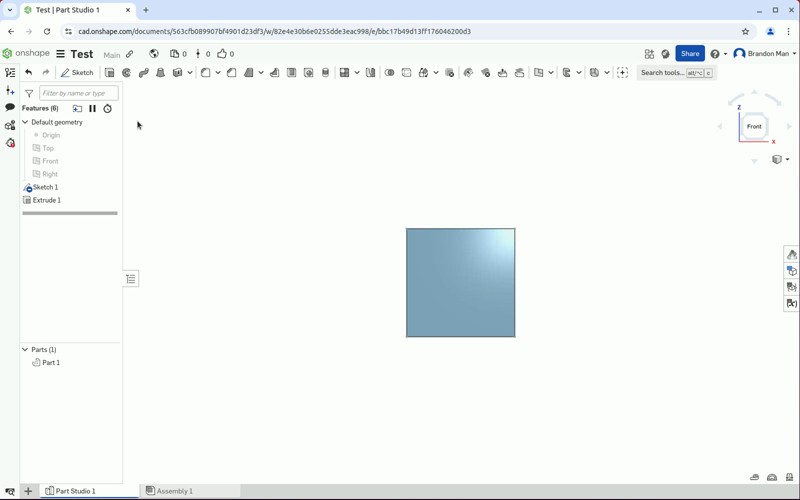
key(shift+h)
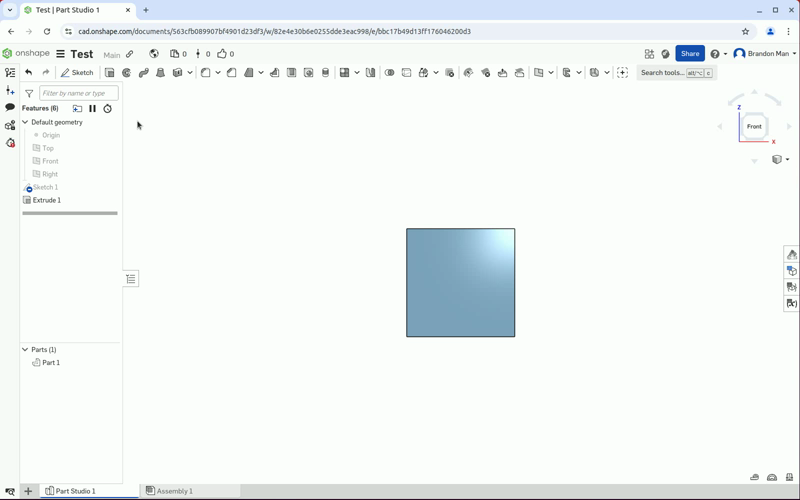
mouse_move(73, 189)
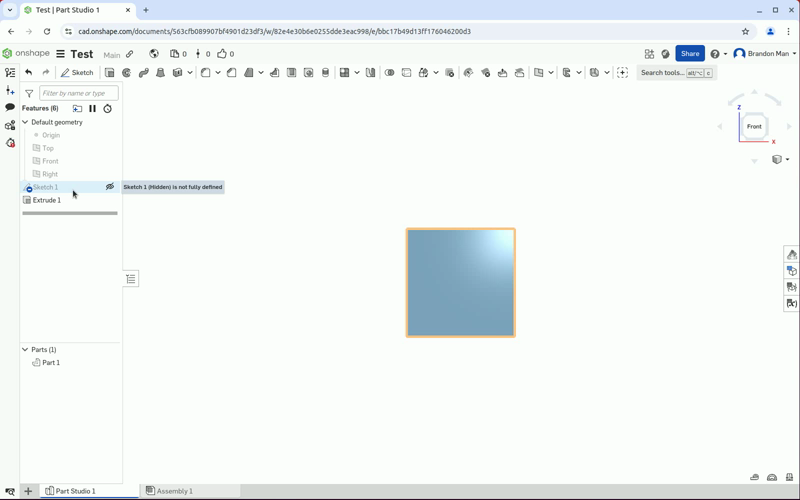
click(73, 189)
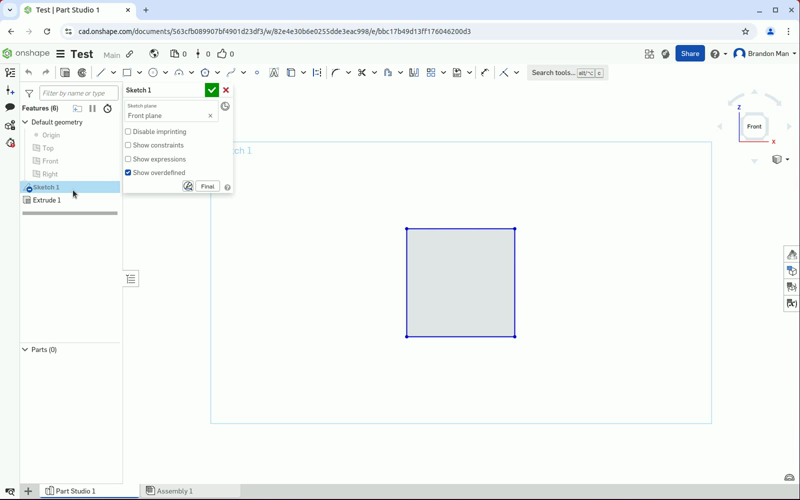
mouse_move(229, 92)
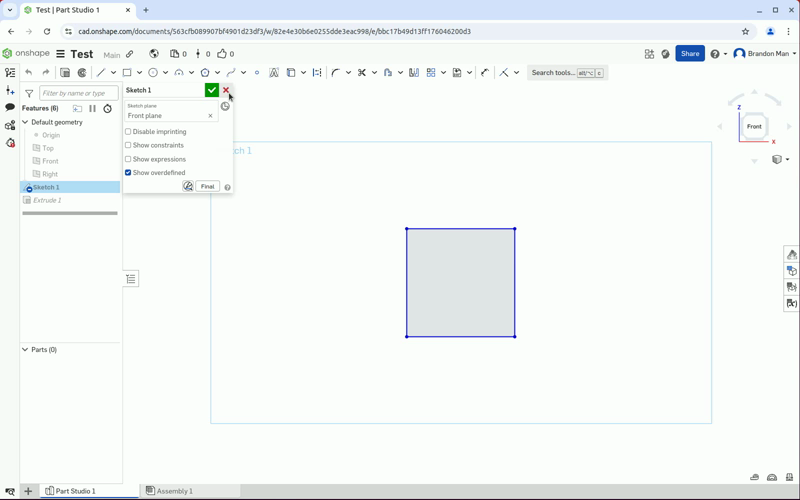
click(229, 92)
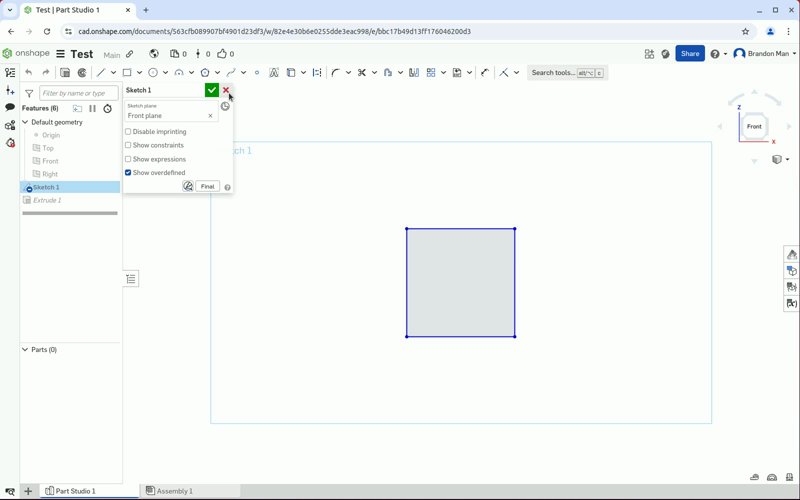
key(shift+s)
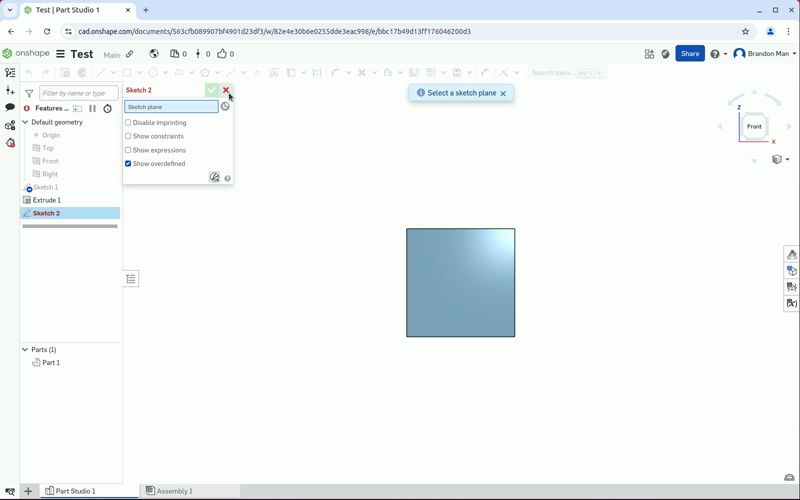
mouse_move(73, 163)
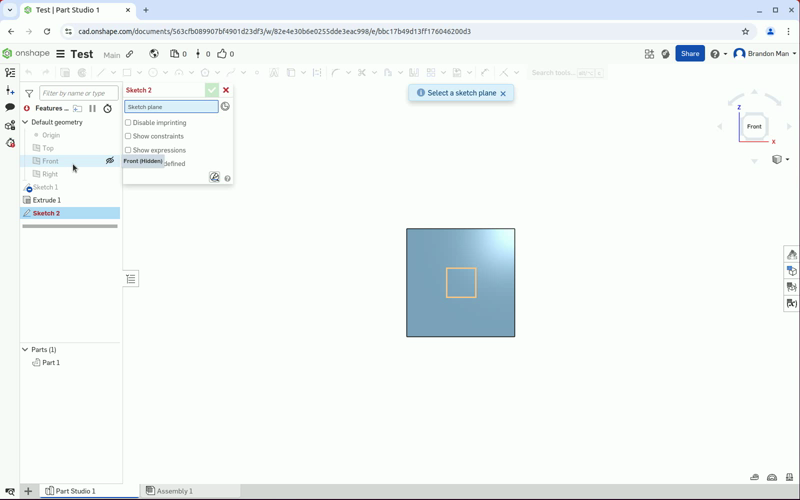
click(73, 163)
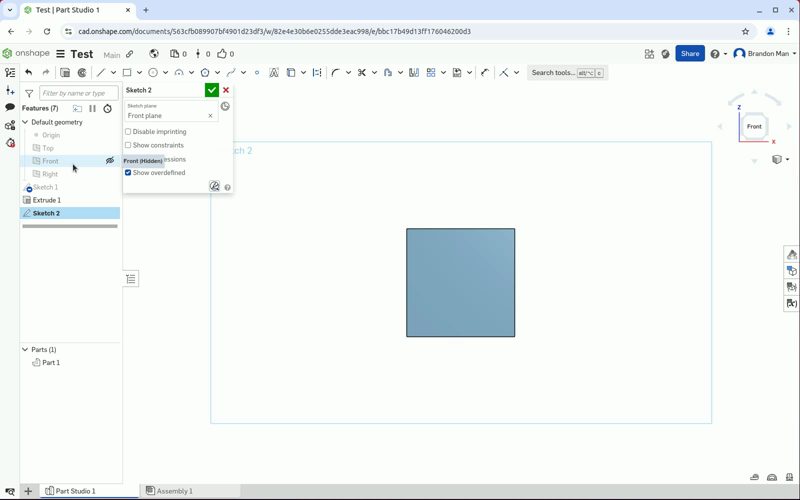
mouse_move(73, 352)
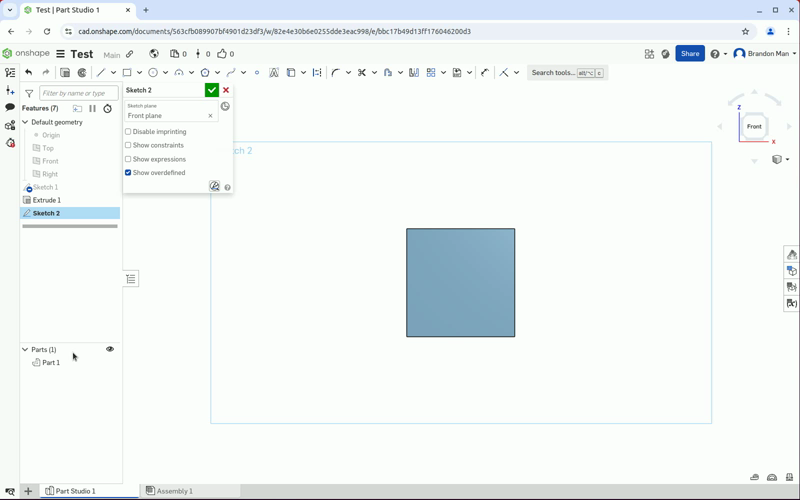
key(y)
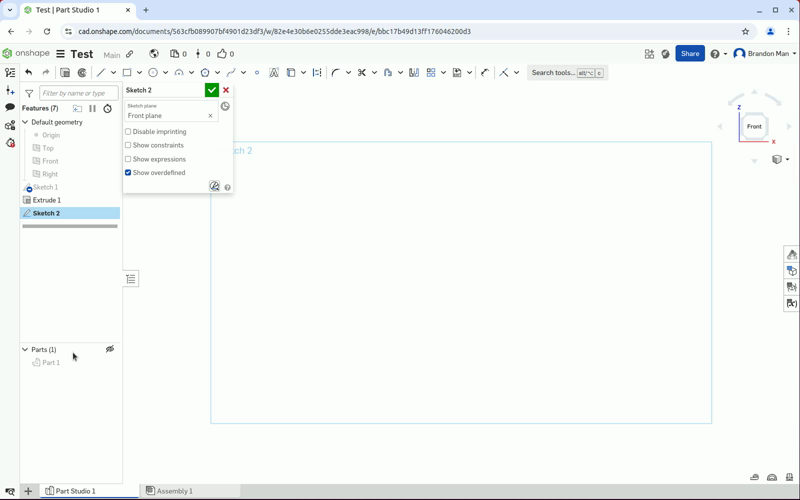
key(l)
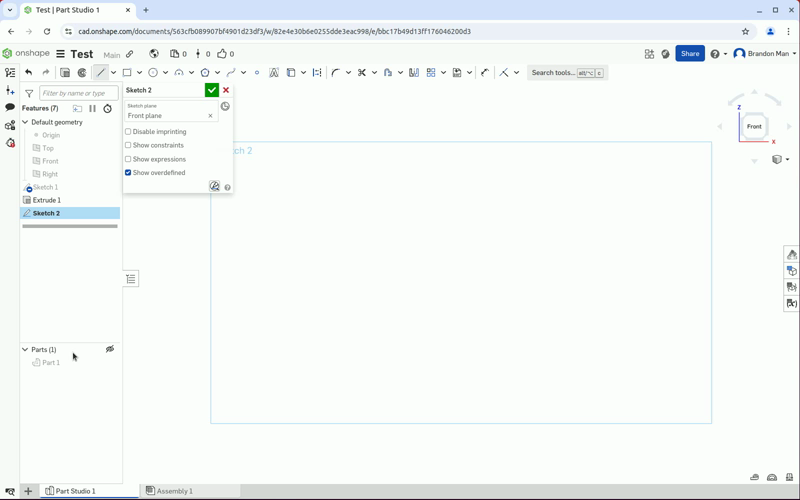
key_down(shift)
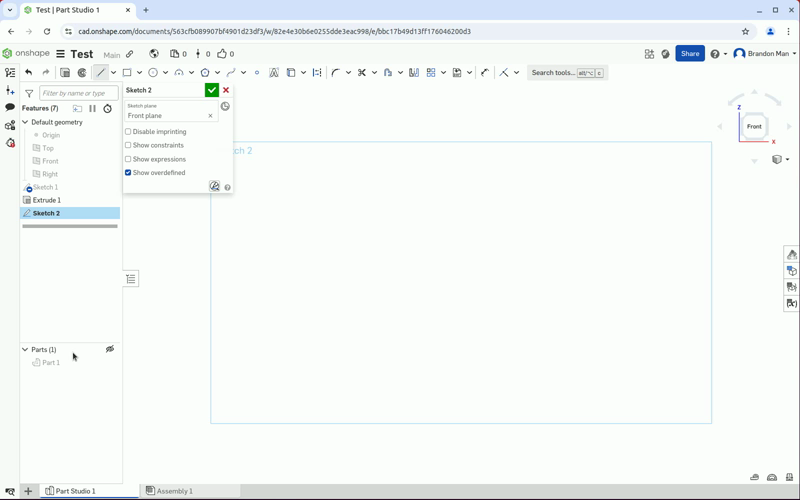
mouse_move(404, 339)
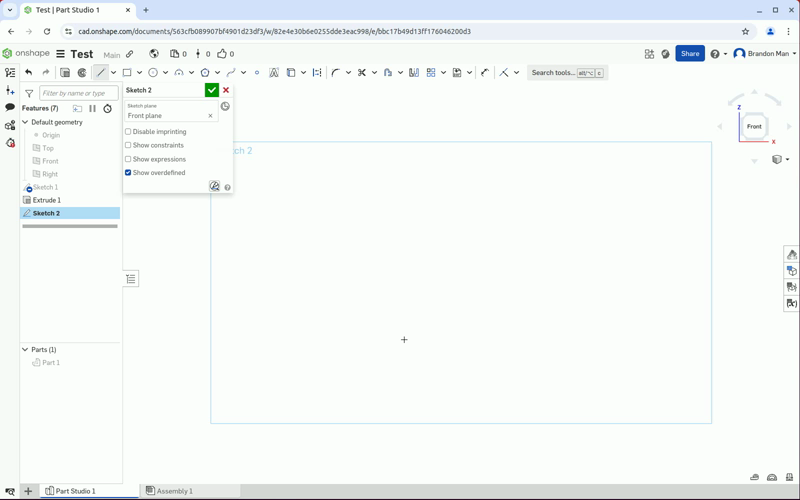
click(404, 339)
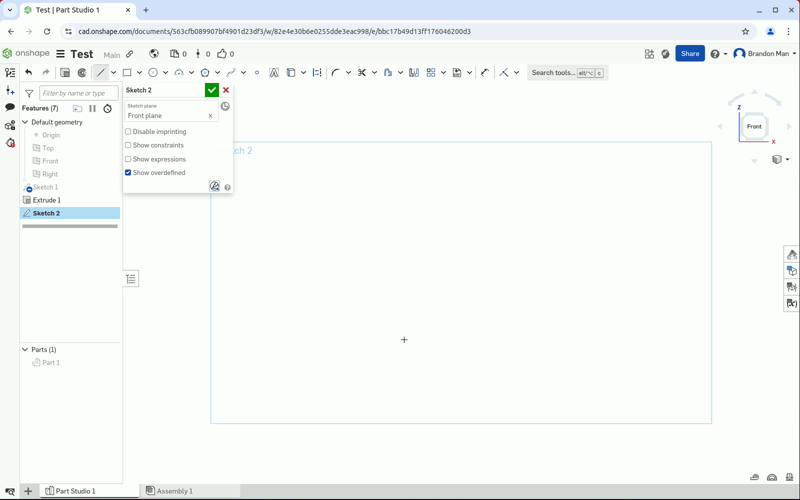
key_up(shift)
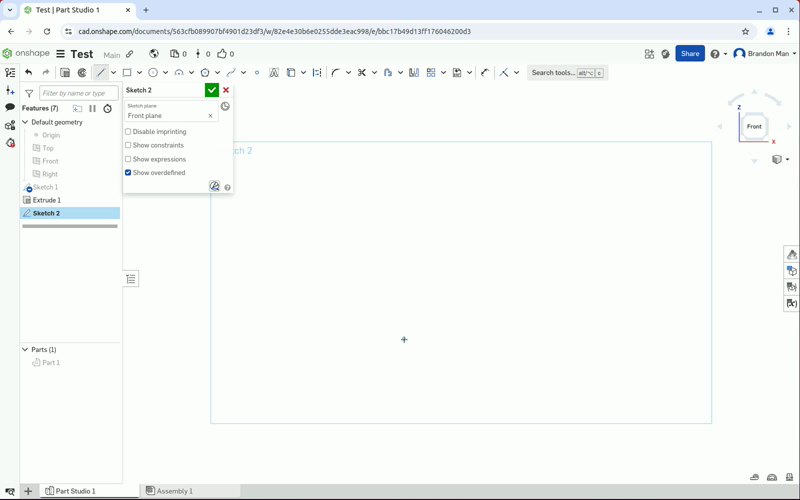
key_down(shift)
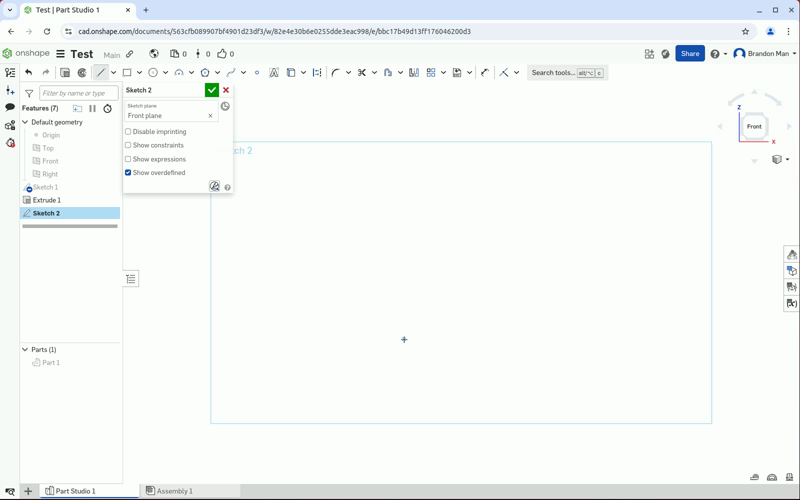
mouse_move(516, 339)
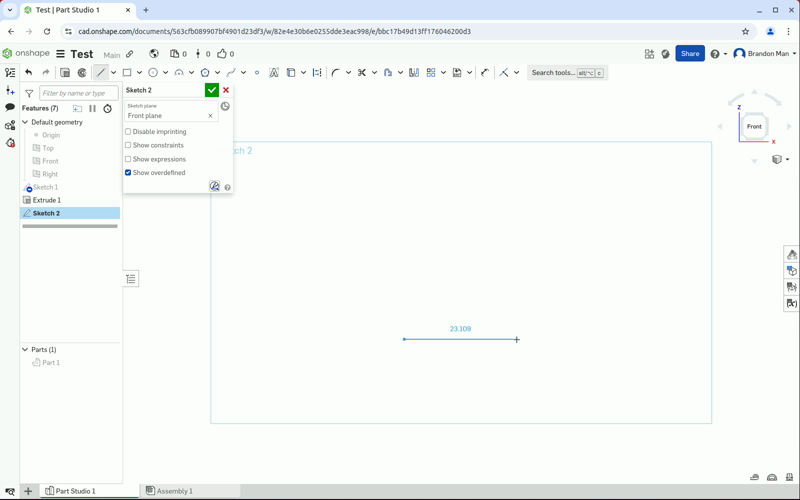
click(516, 339)
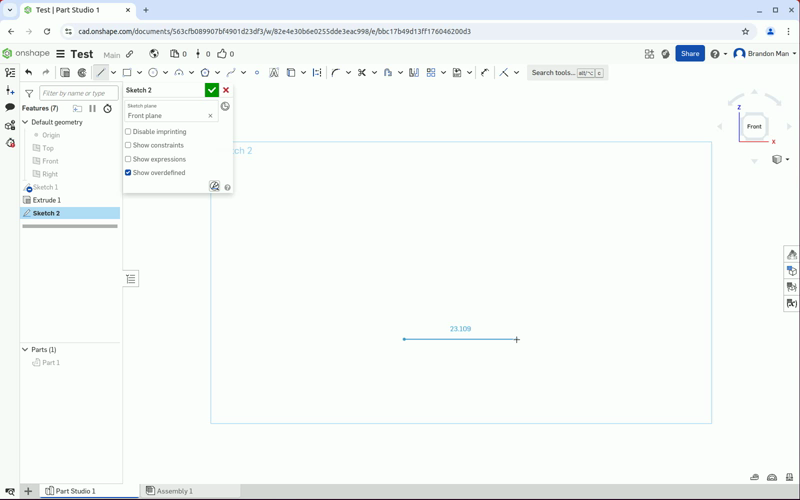
key_up(shift)
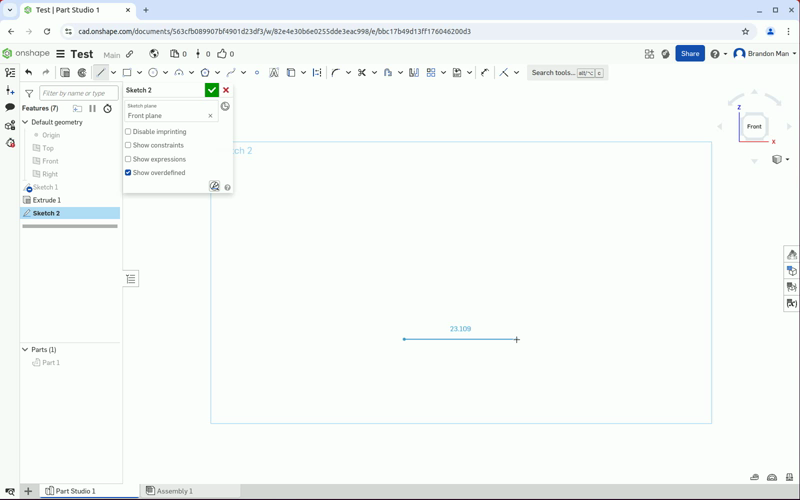
key_down(shift)
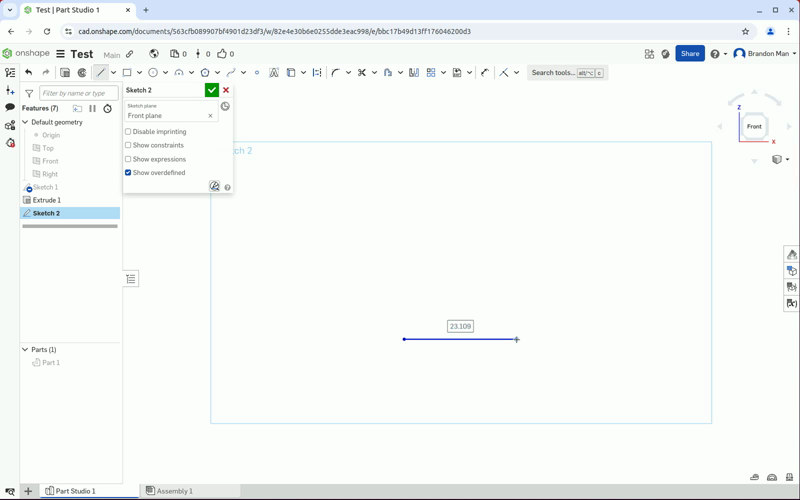
mouse_move(516, 226)
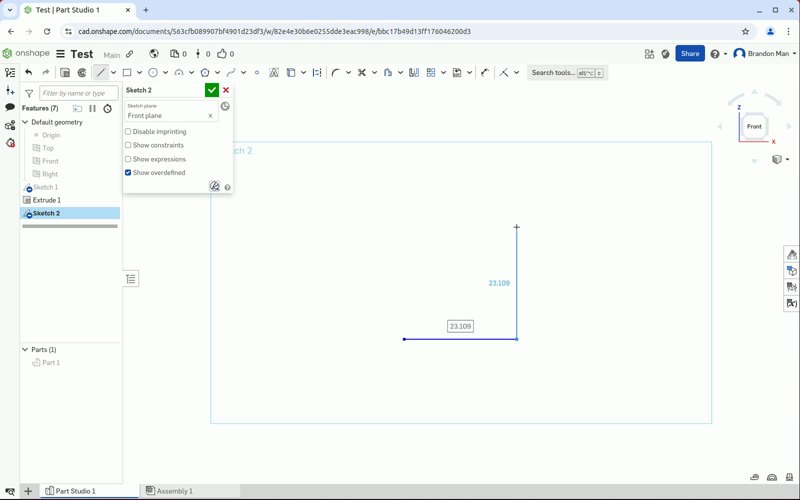
click(516, 226)
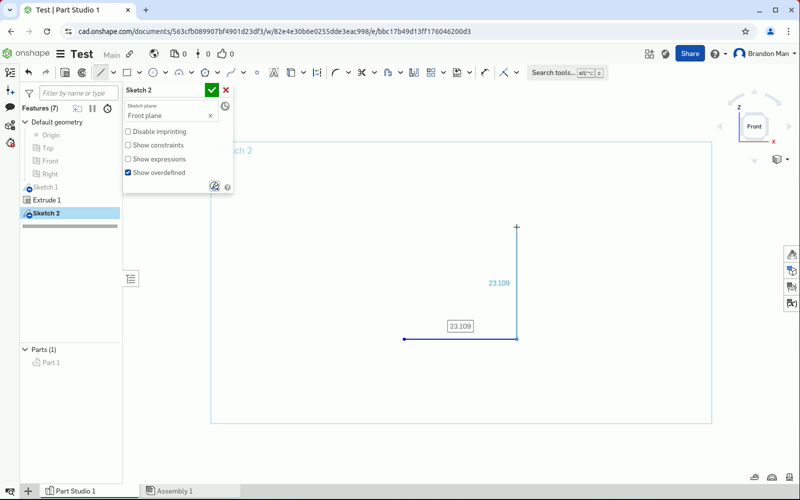
key_up(shift)
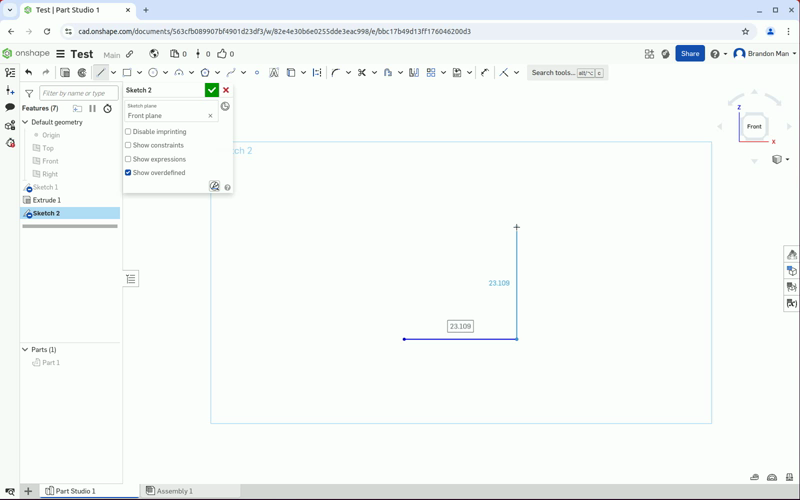
key_down(shift)
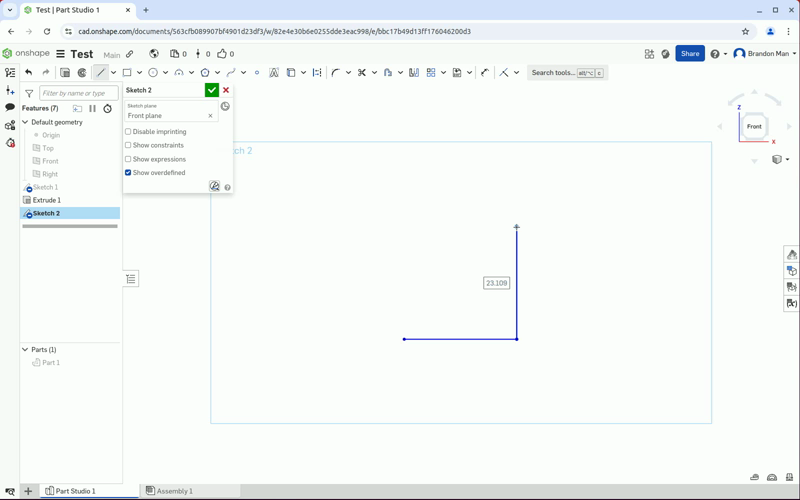
mouse_move(404, 226)
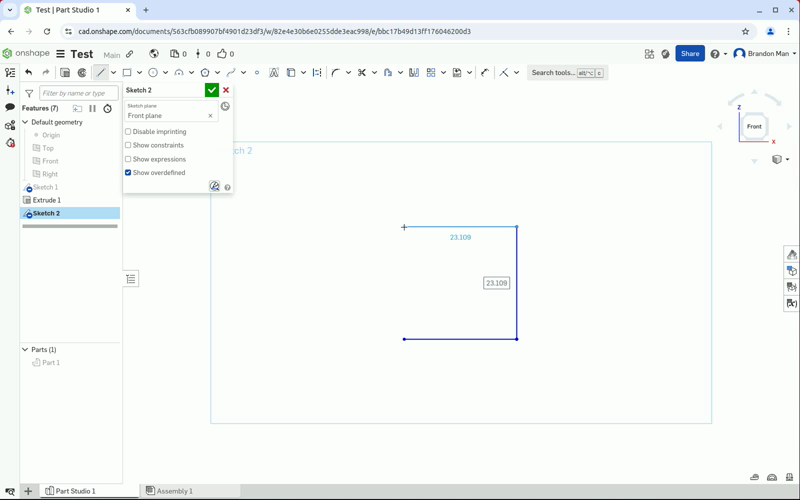
click(404, 226)
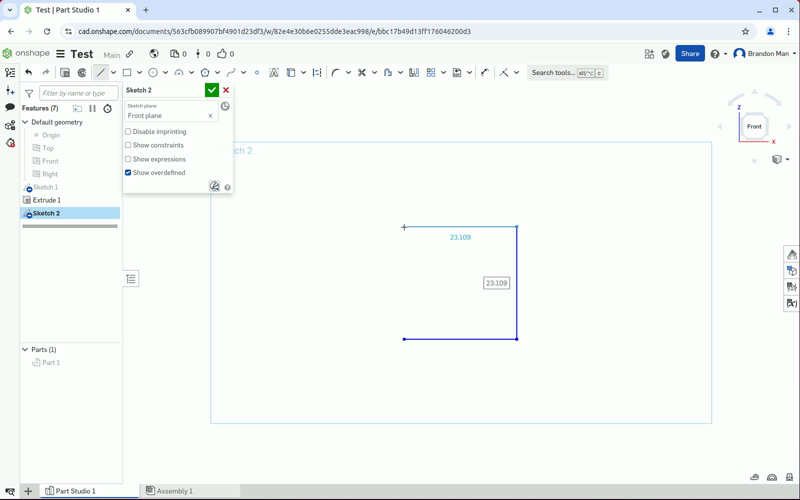
key_up(shift)
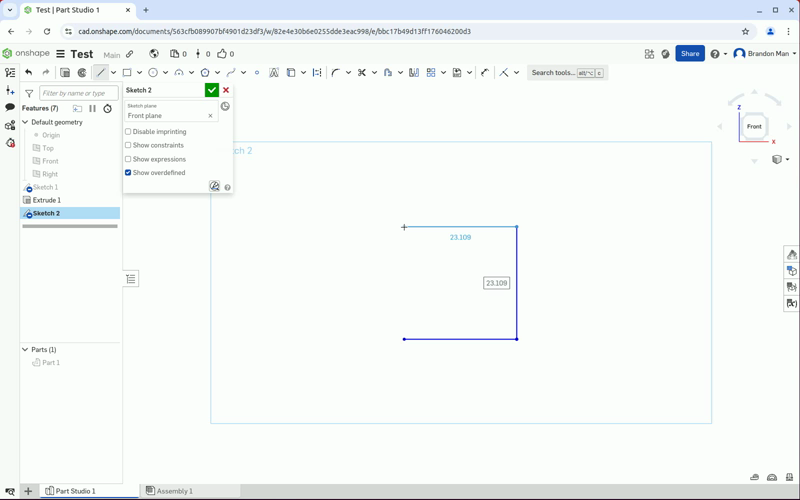
key_down(shift)
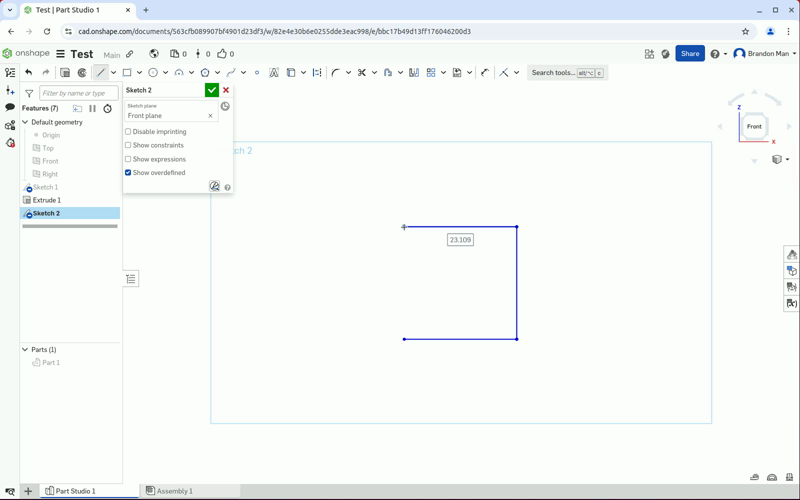
mouse_move(404, 339)
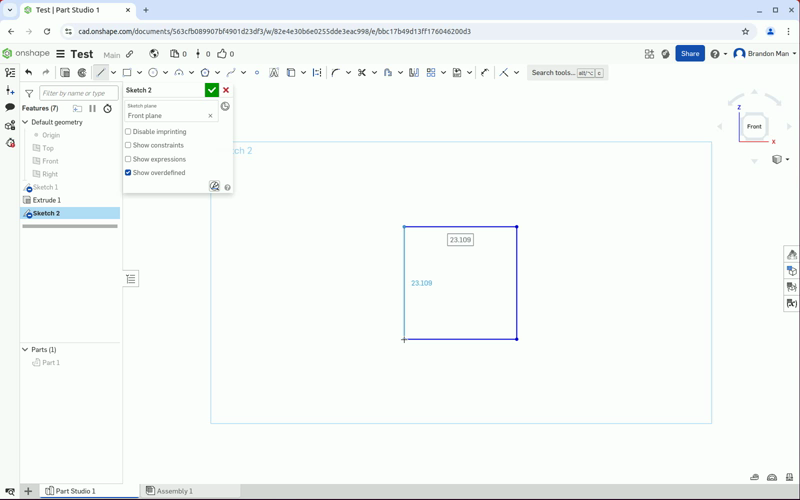
key_up(shift)
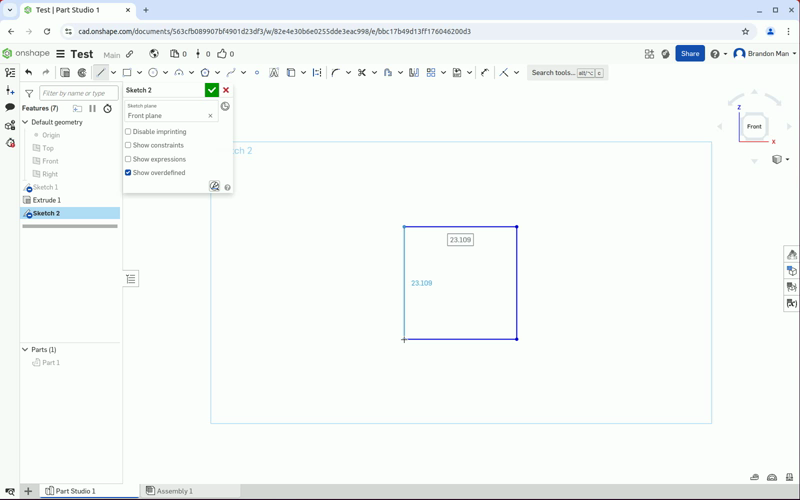
click(404, 339)
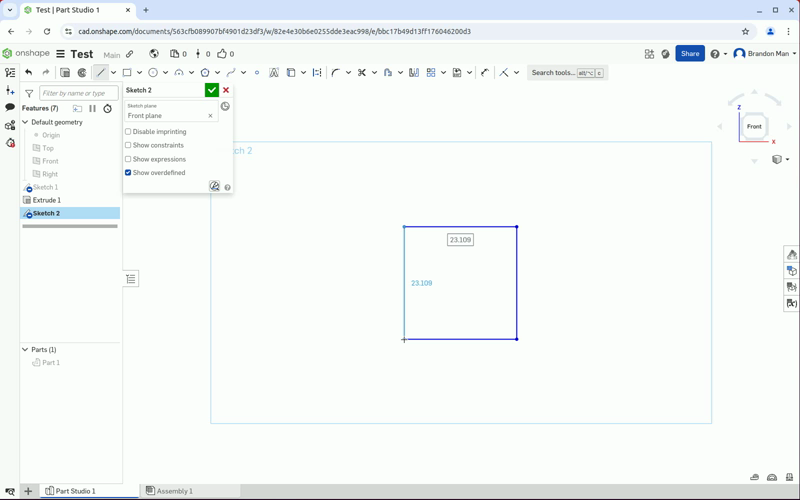
key(esc)
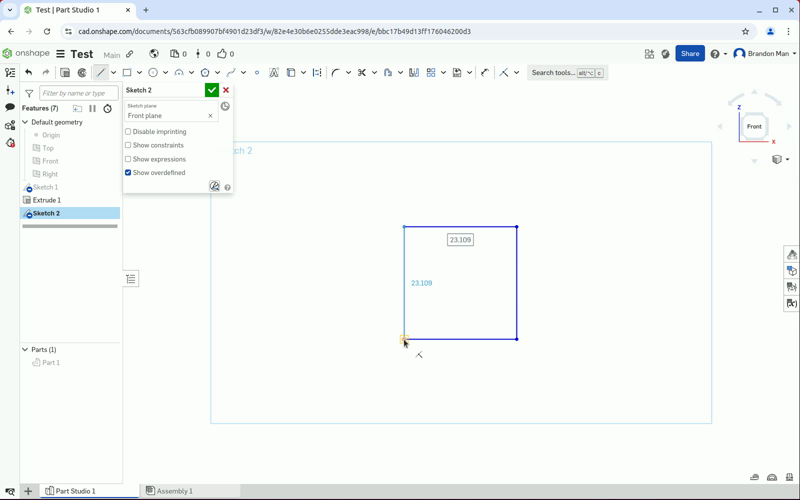
key(l)
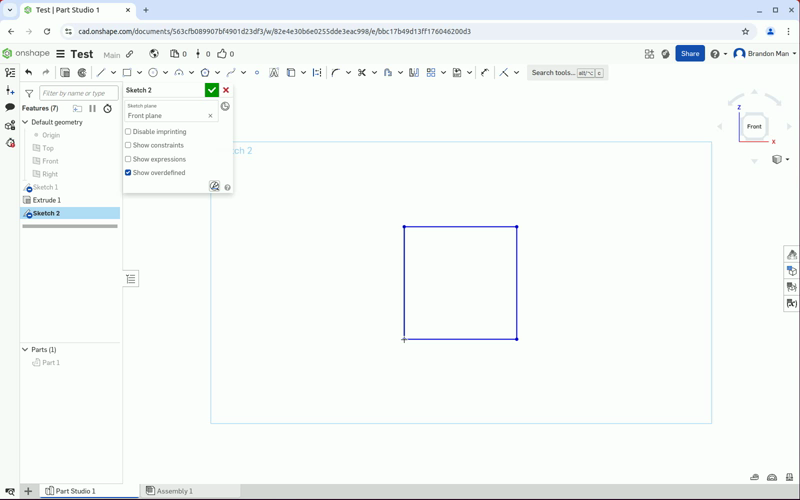
key_down(shift)
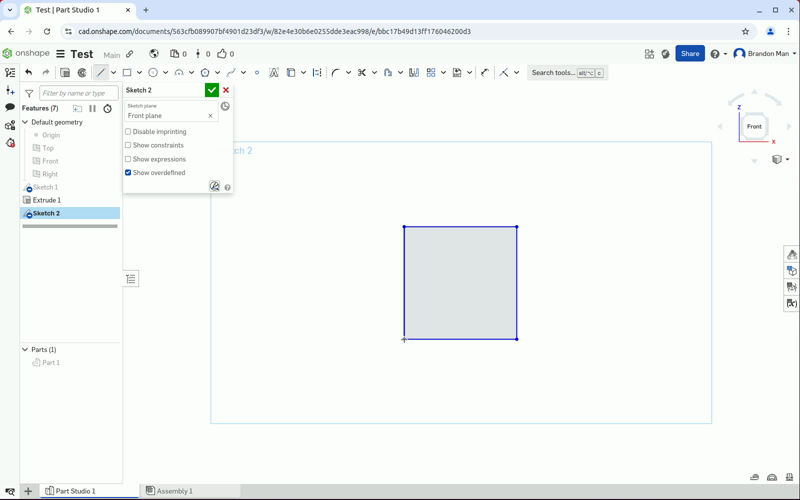
mouse_move(406, 336)
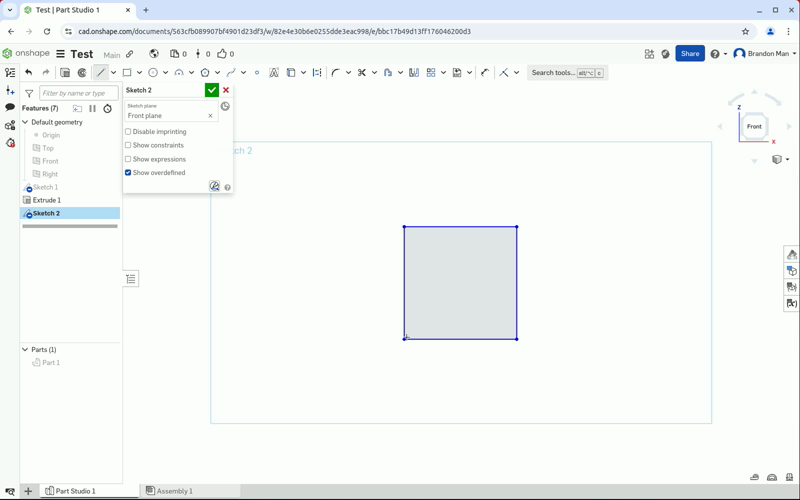
scroll(6)
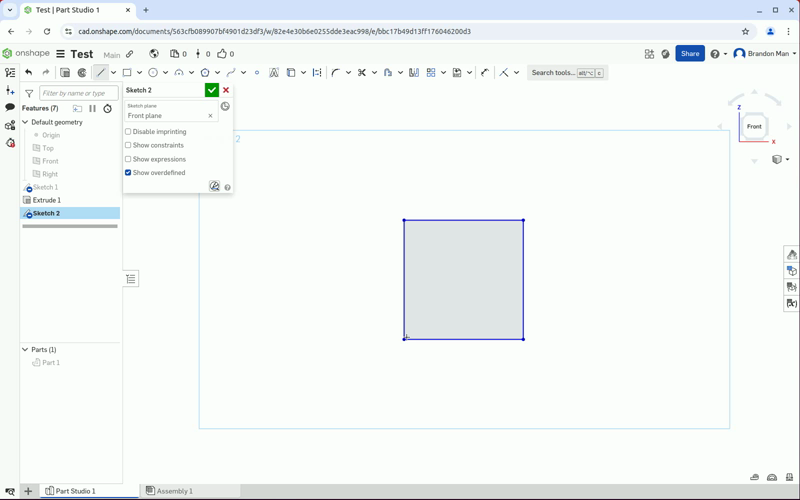
scroll(6)
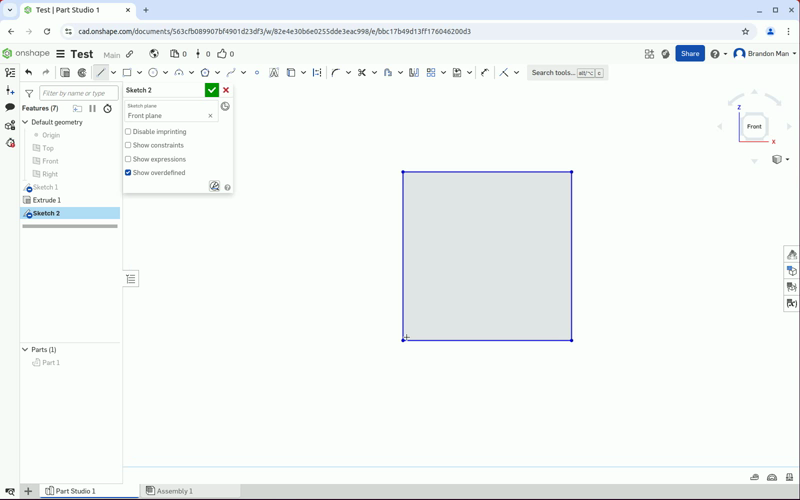
scroll(6)
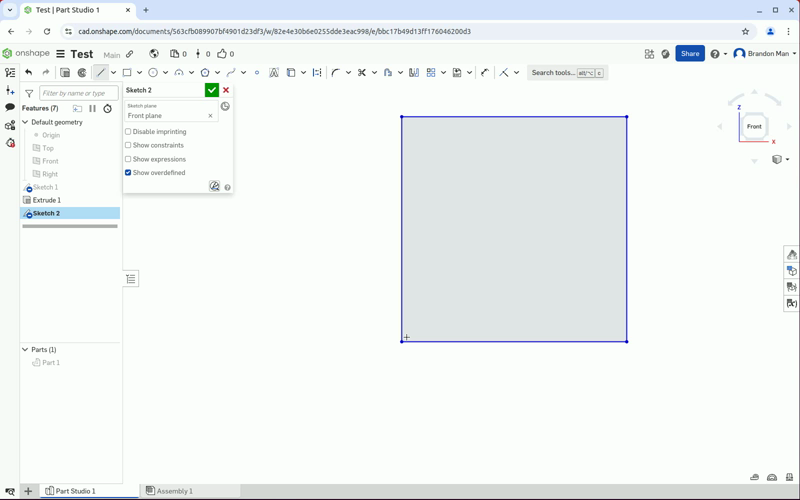
scroll(6)
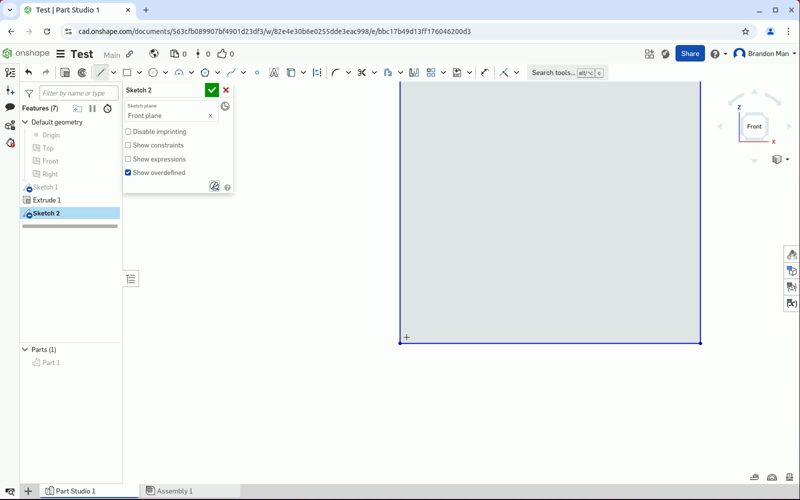
scroll(6)
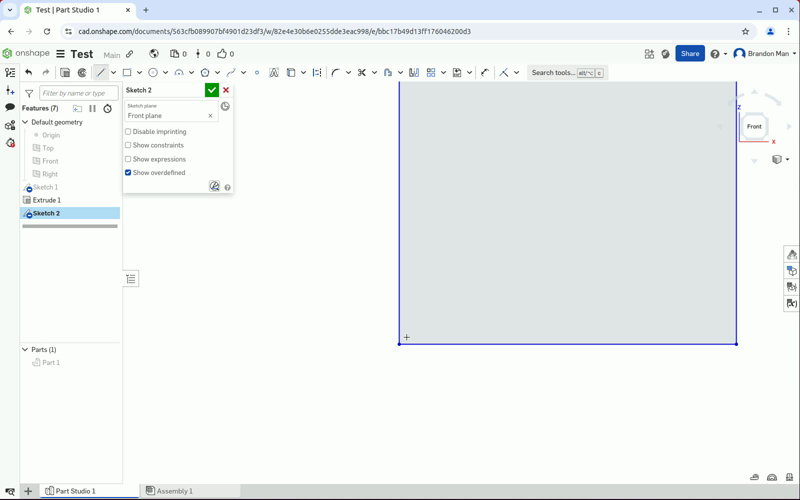
scroll(6)
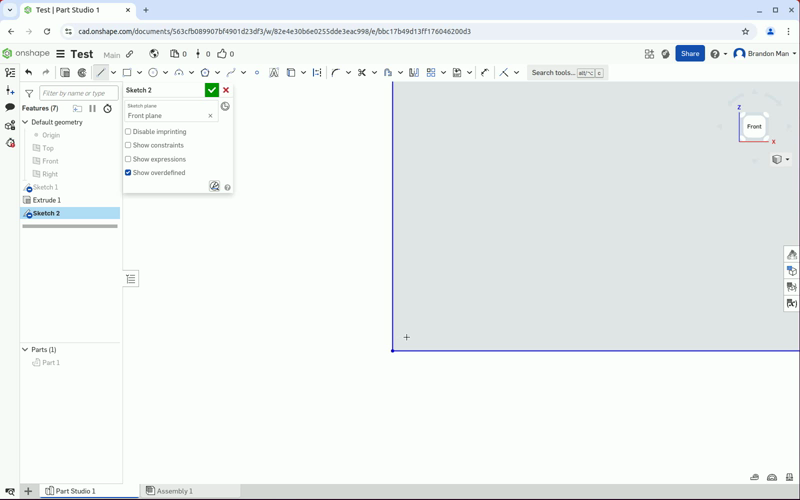
scroll(6)
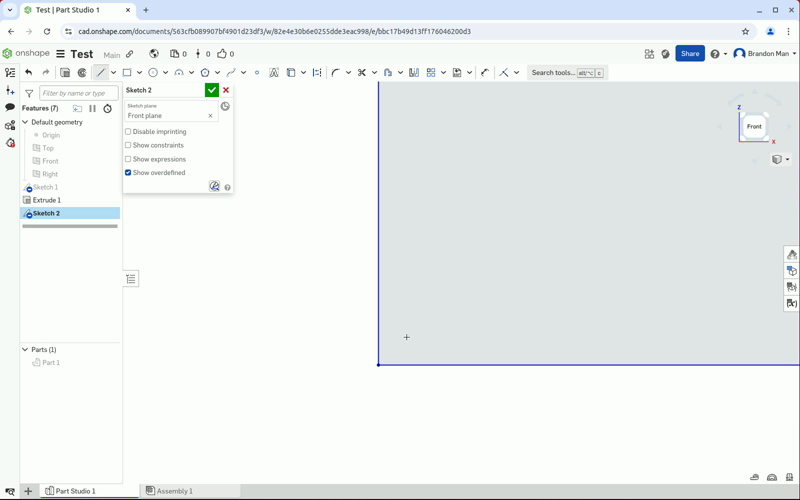
click(406, 336)
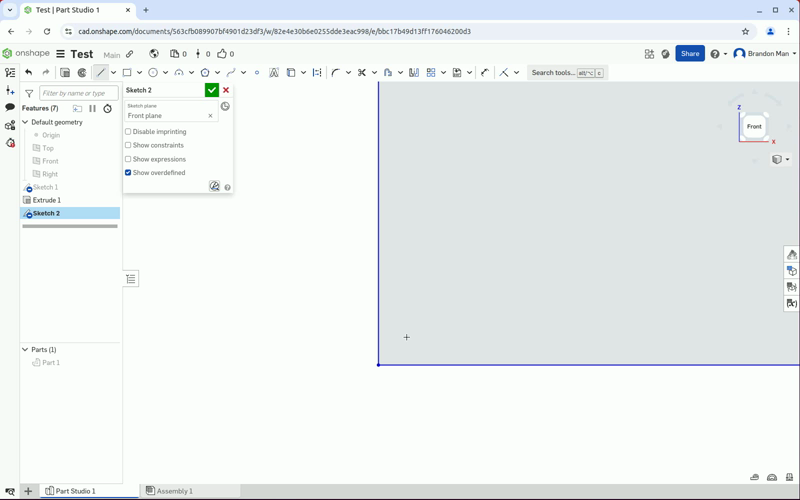
scroll(-6)
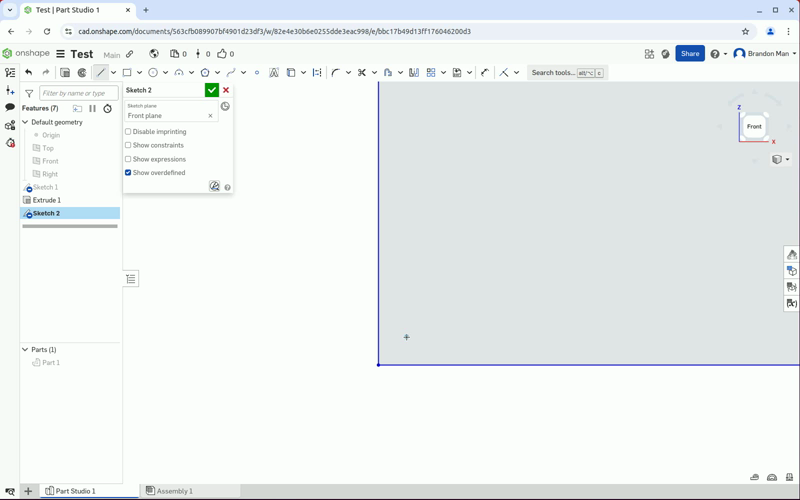
scroll(-6)
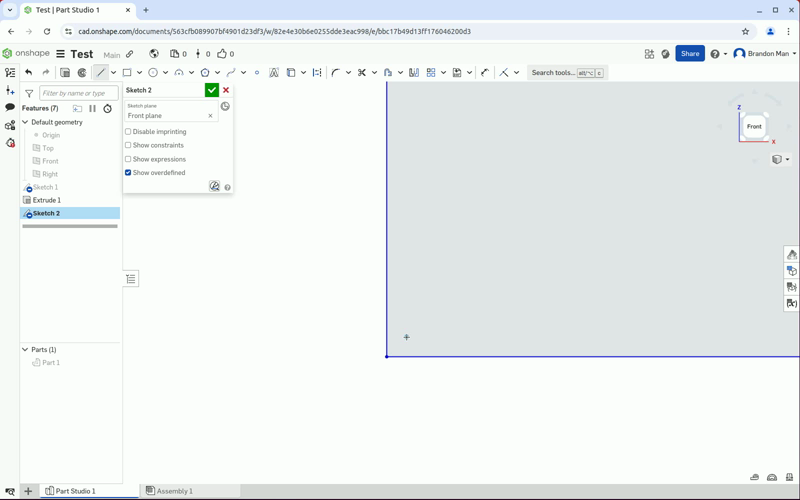
scroll(-6)
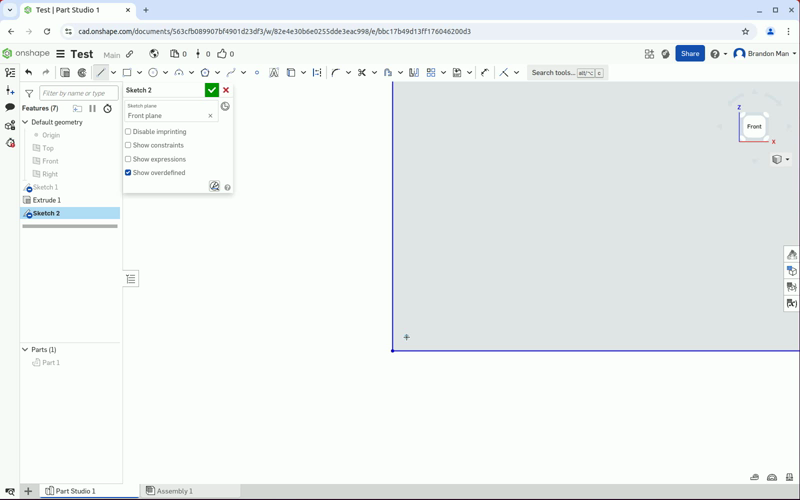
scroll(-6)
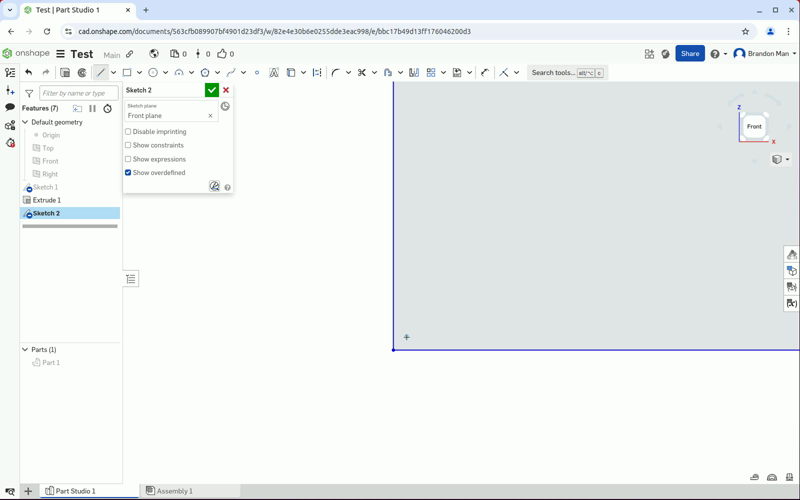
scroll(-6)
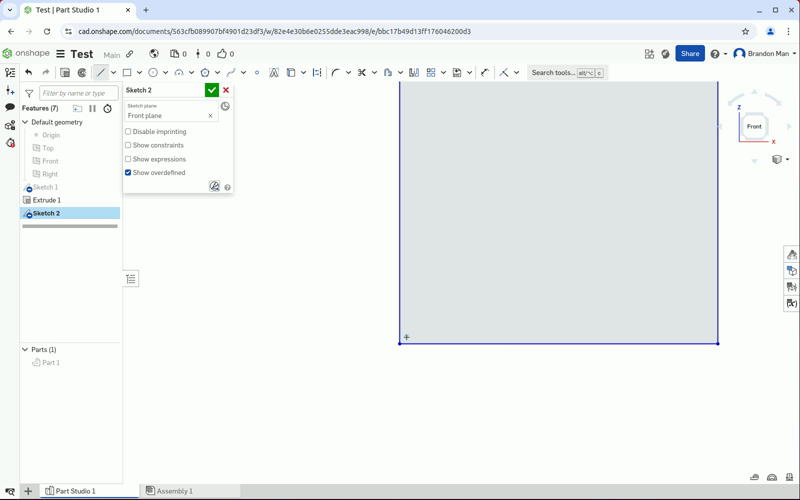
scroll(-6)
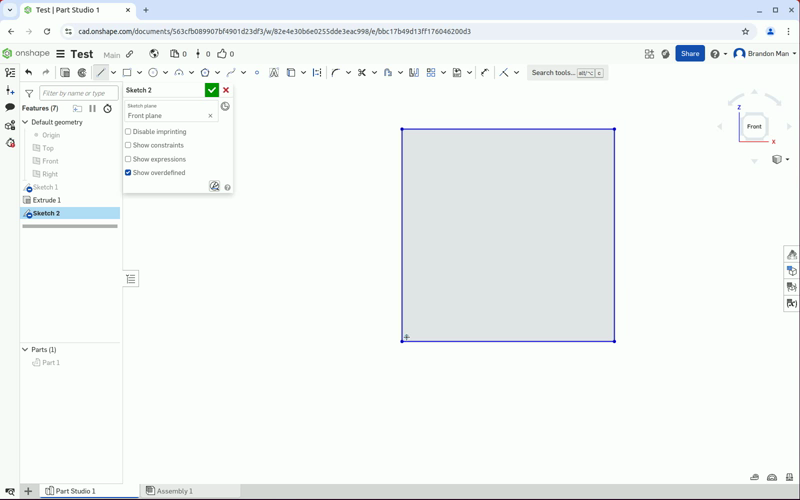
scroll(-6)
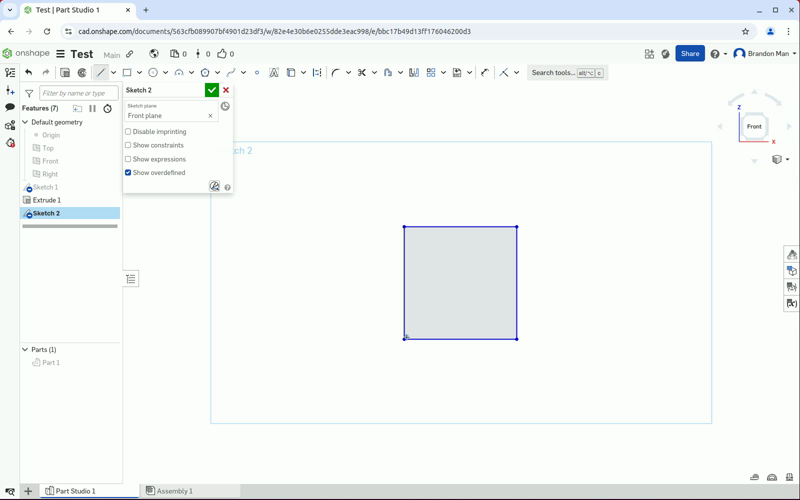
key_up(shift)
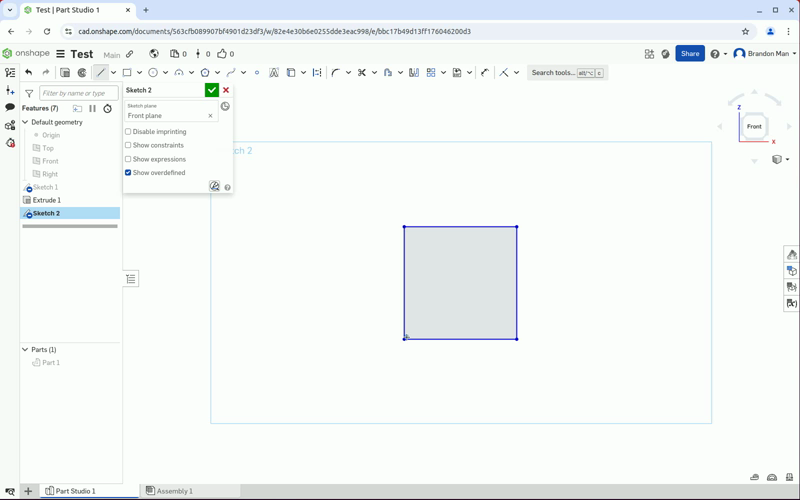
key_down(shift)
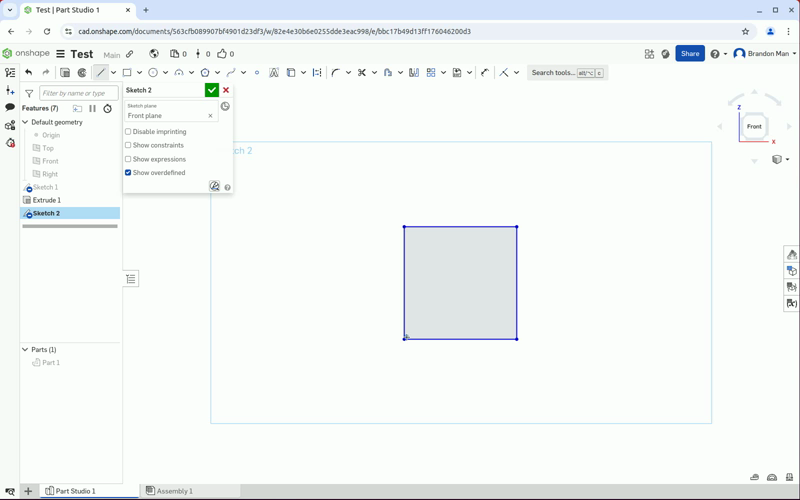
mouse_move(514, 336)
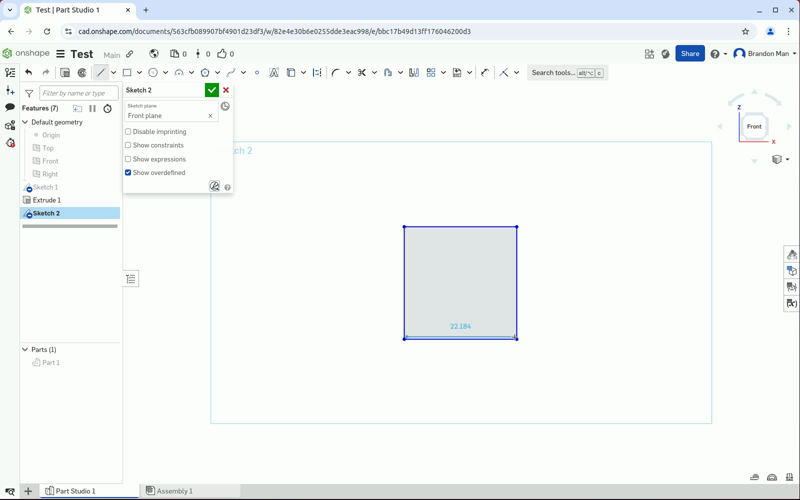
scroll(6)
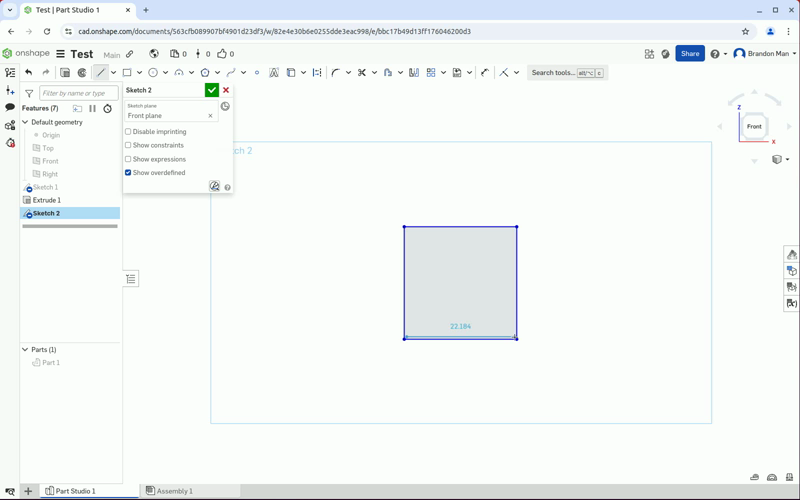
scroll(6)
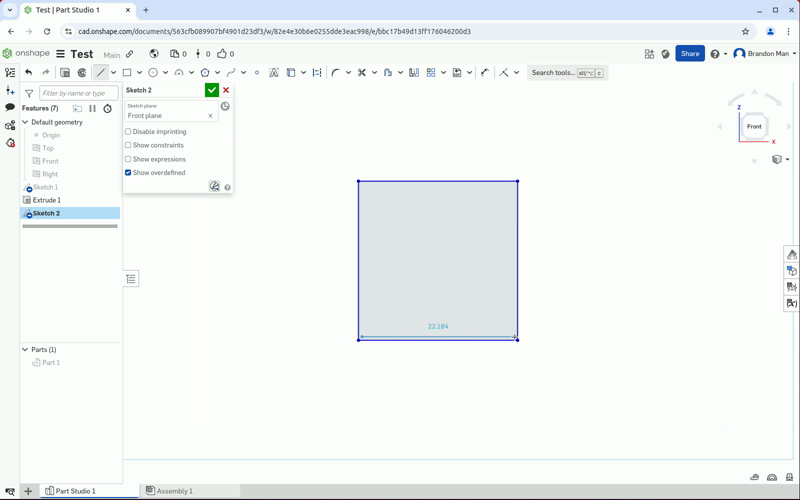
scroll(6)
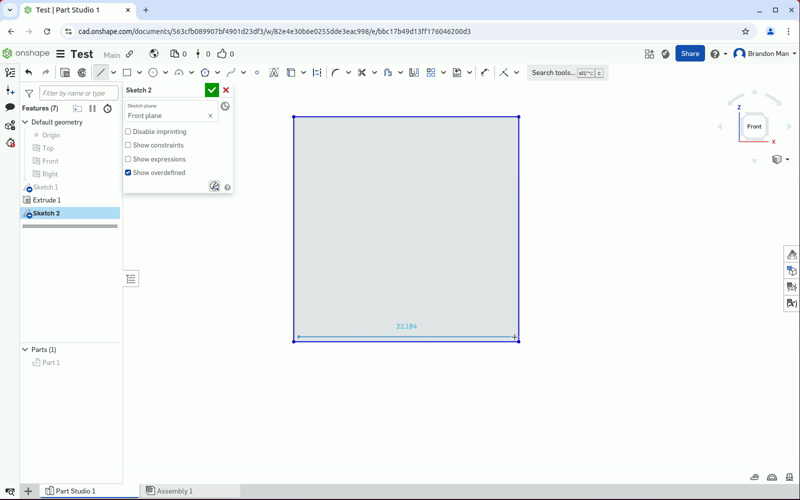
scroll(6)
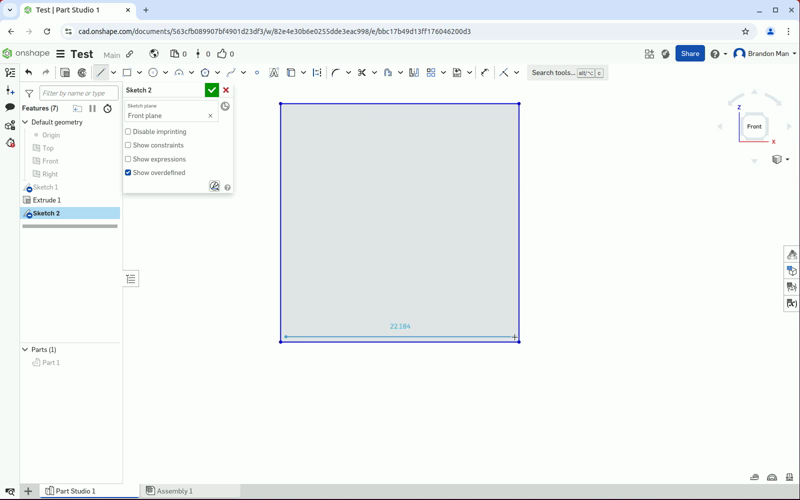
scroll(6)
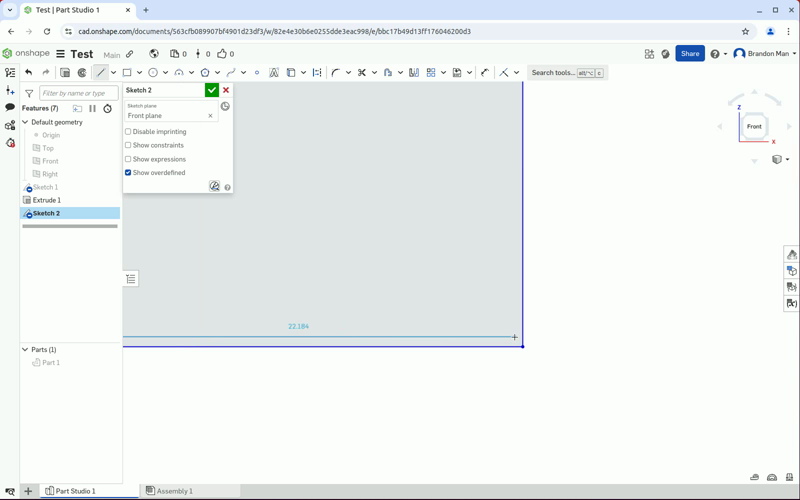
scroll(6)
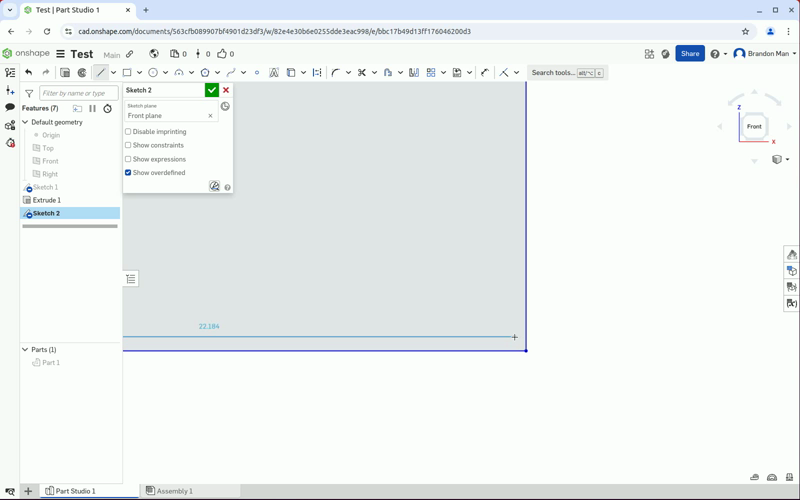
scroll(6)
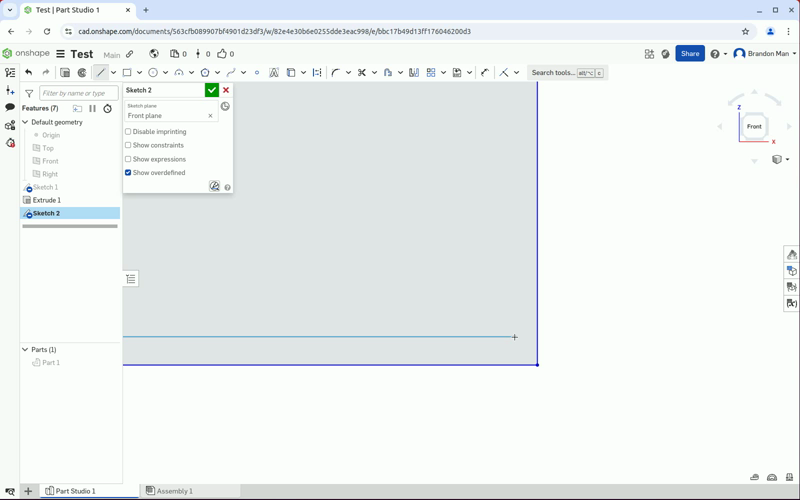
click(514, 336)
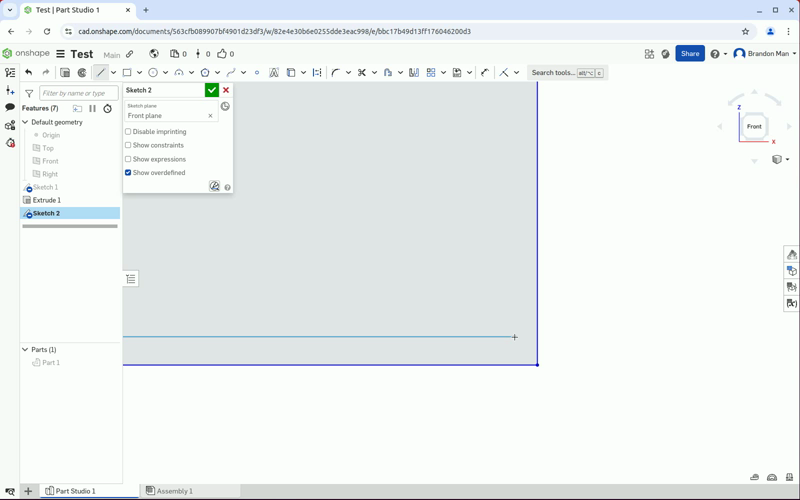
scroll(-6)
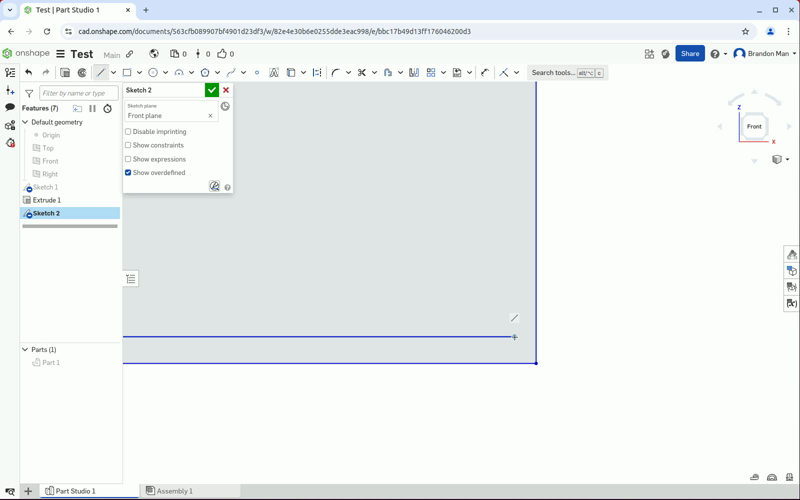
scroll(-6)
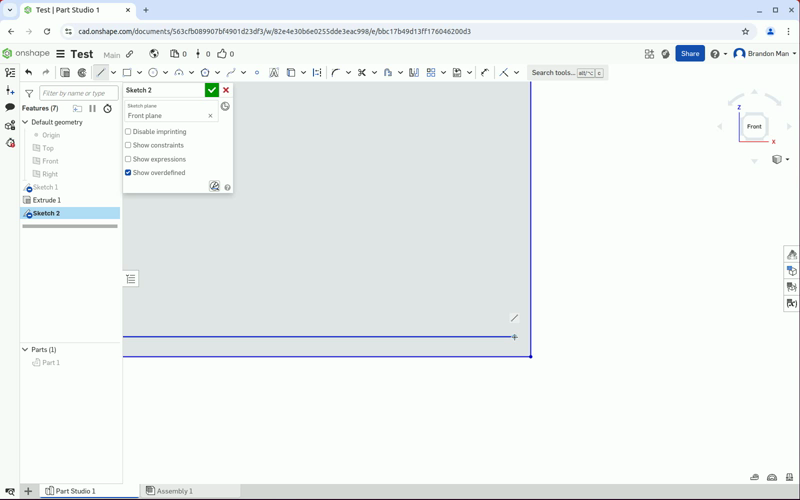
scroll(-6)
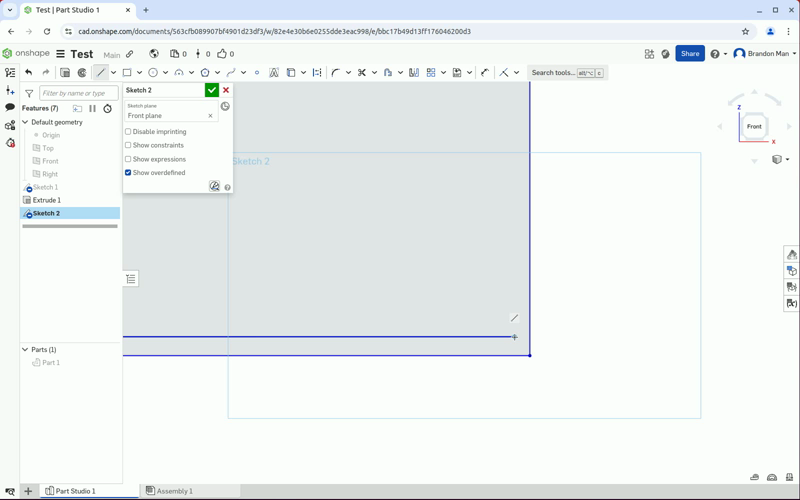
scroll(-6)
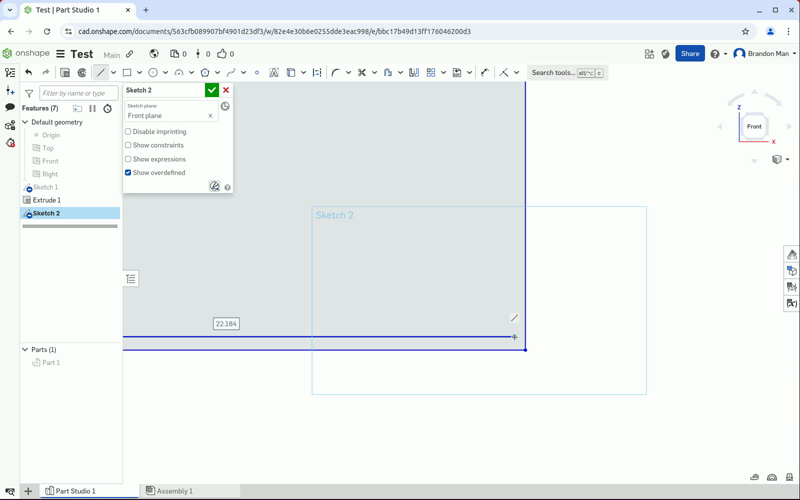
scroll(-6)
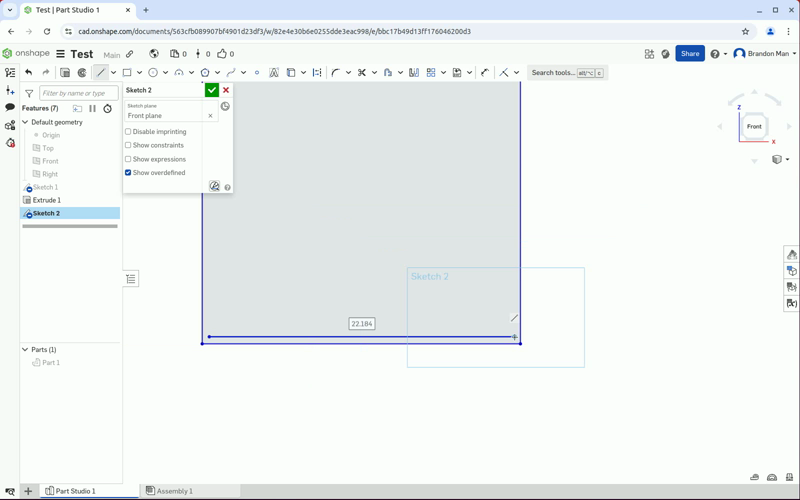
scroll(-6)
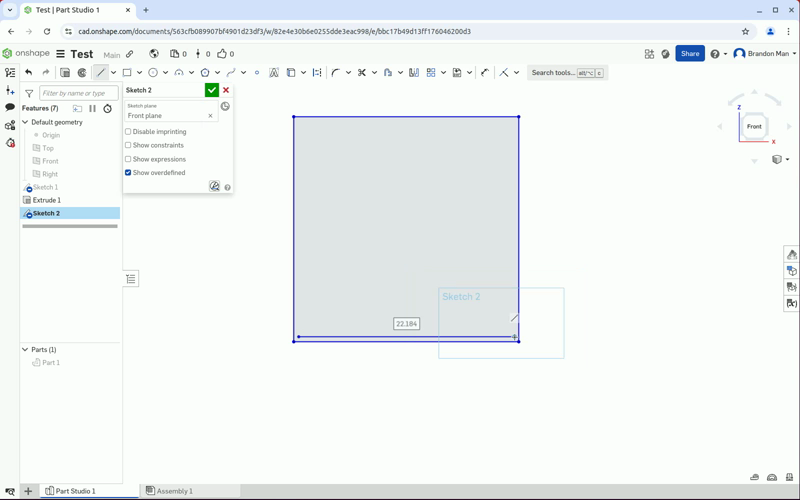
scroll(-6)
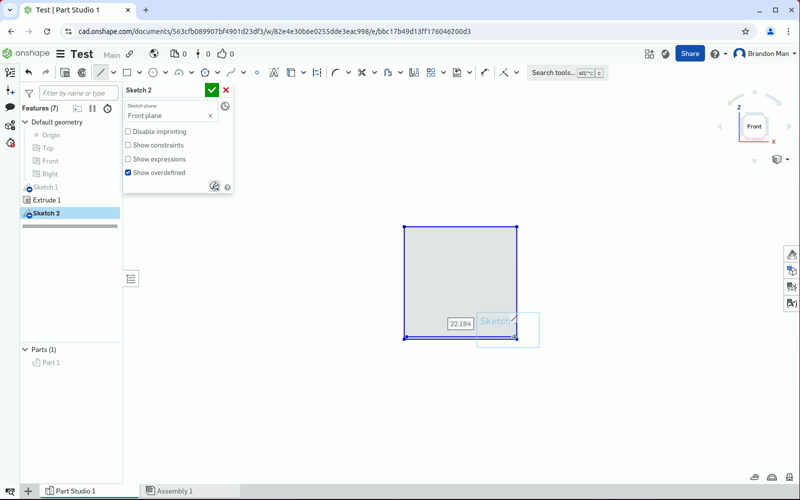
key_up(shift)
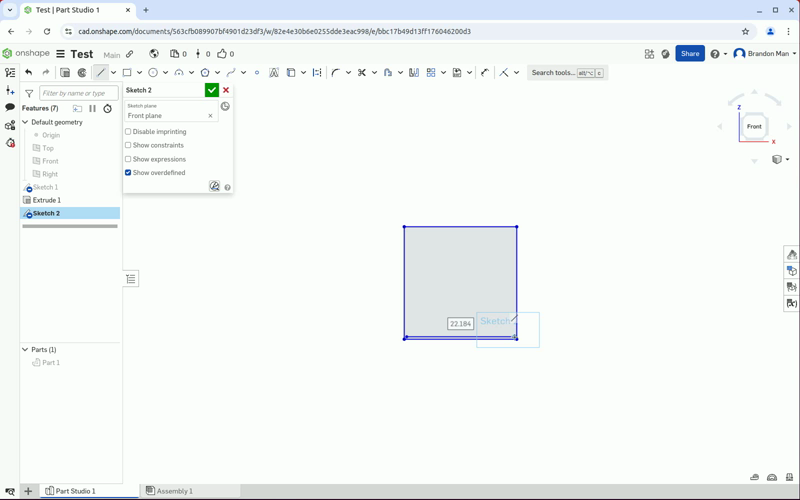
key_down(shift)
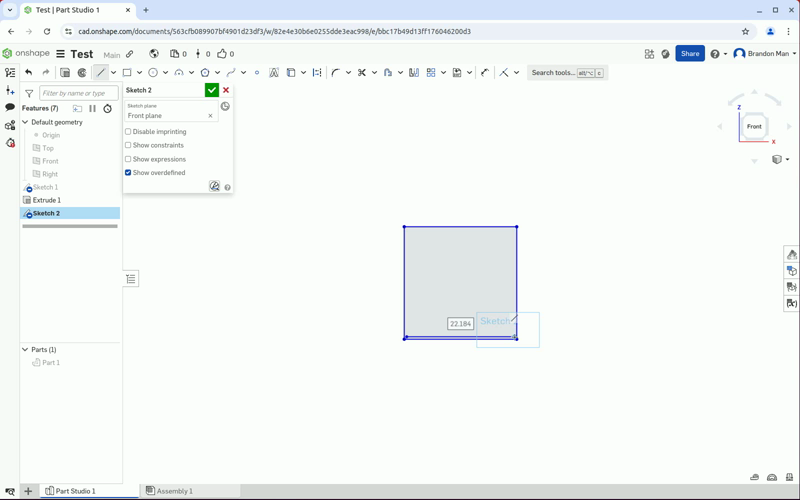
mouse_move(514, 228)
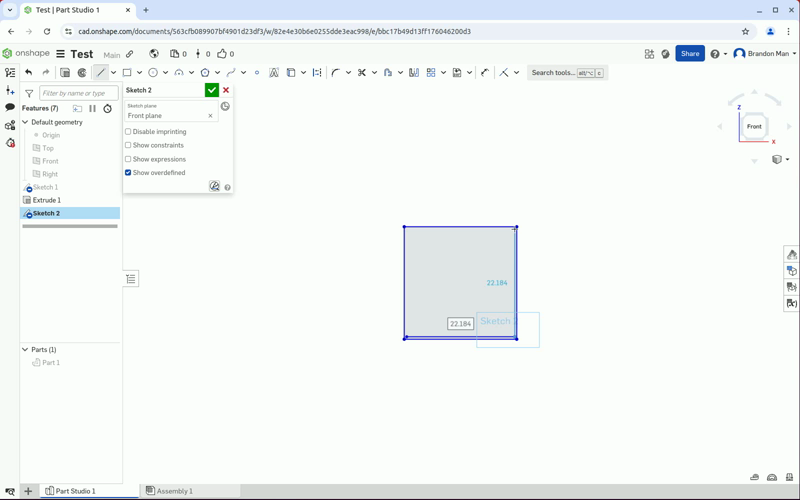
scroll(6)
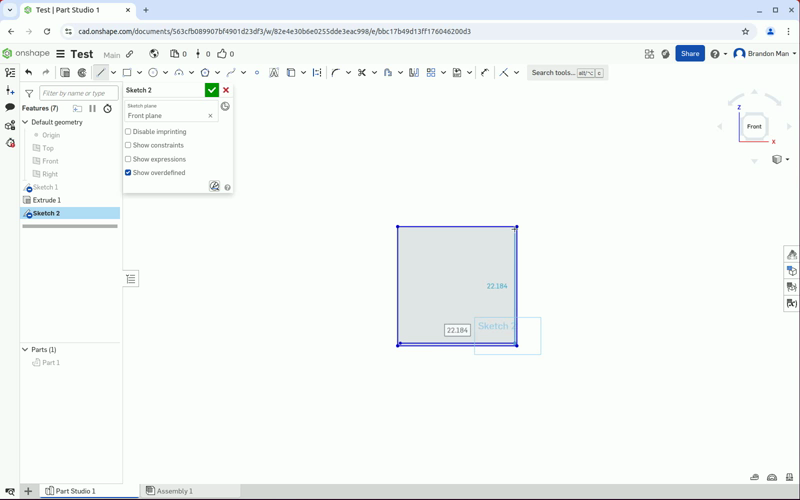
scroll(6)
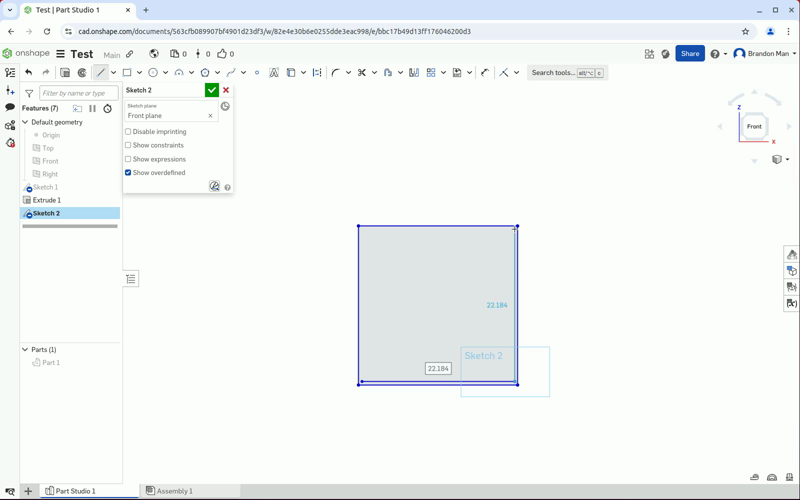
scroll(6)
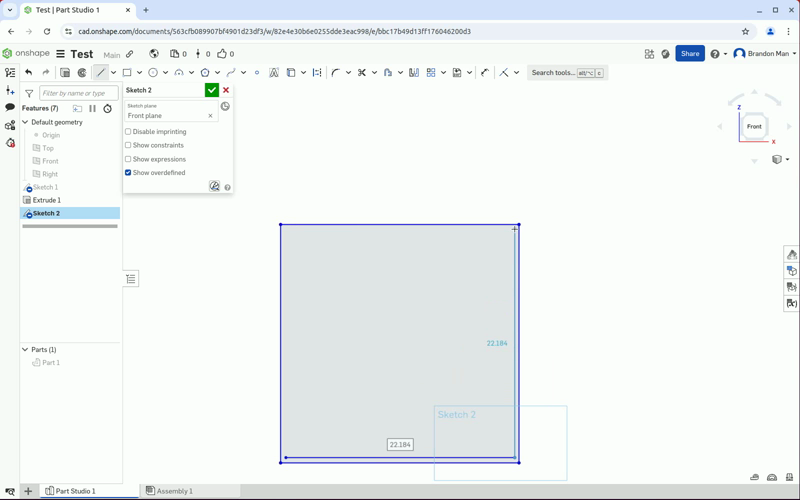
scroll(6)
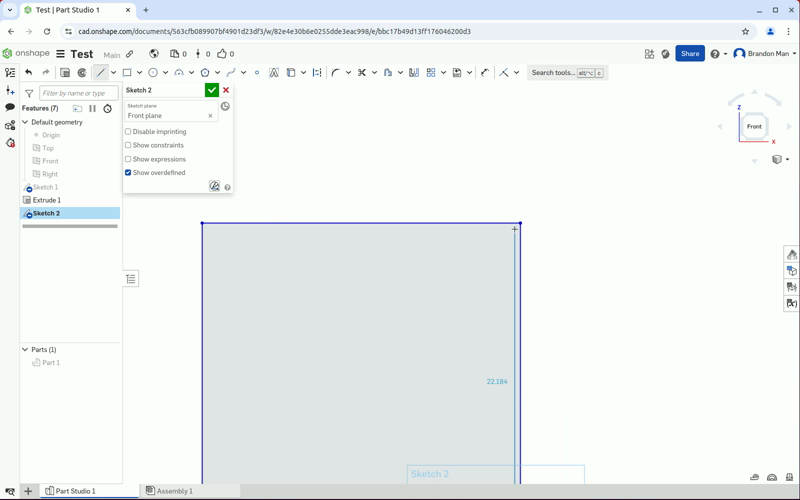
scroll(6)
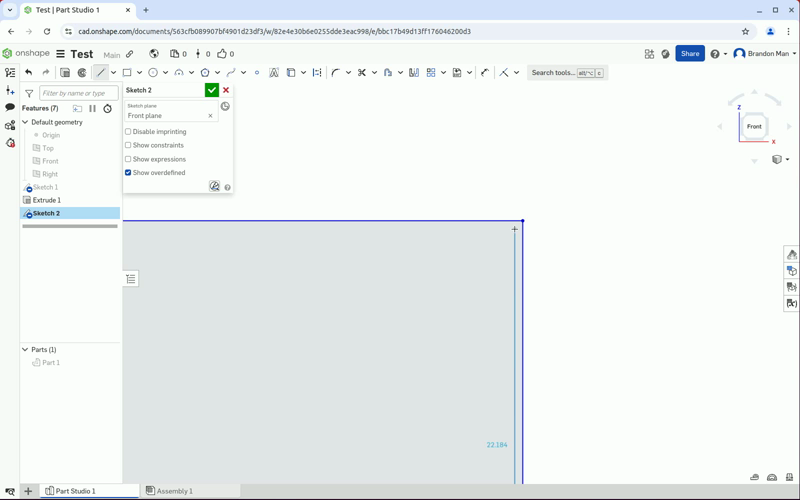
scroll(6)
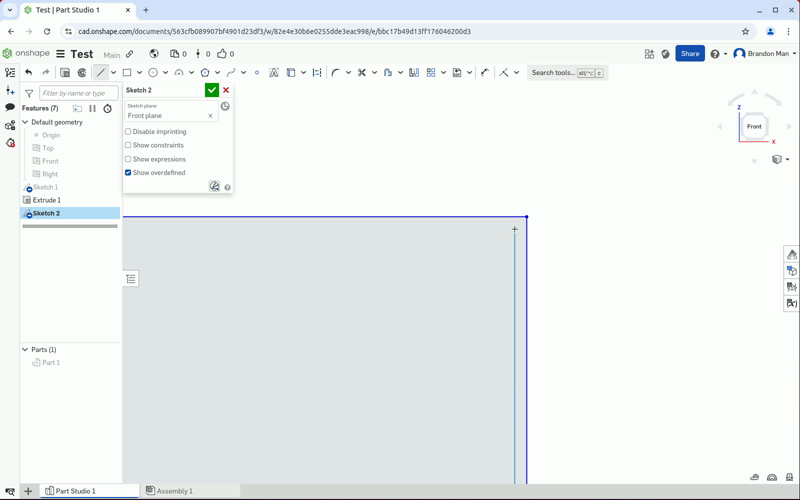
scroll(6)
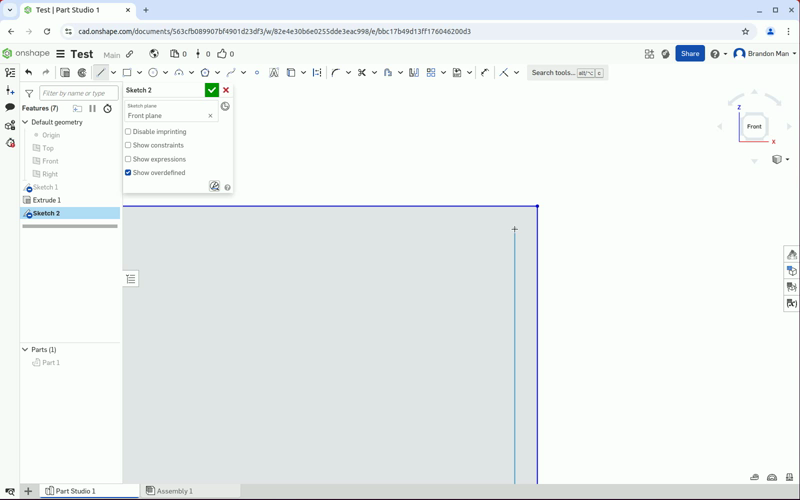
click(514, 228)
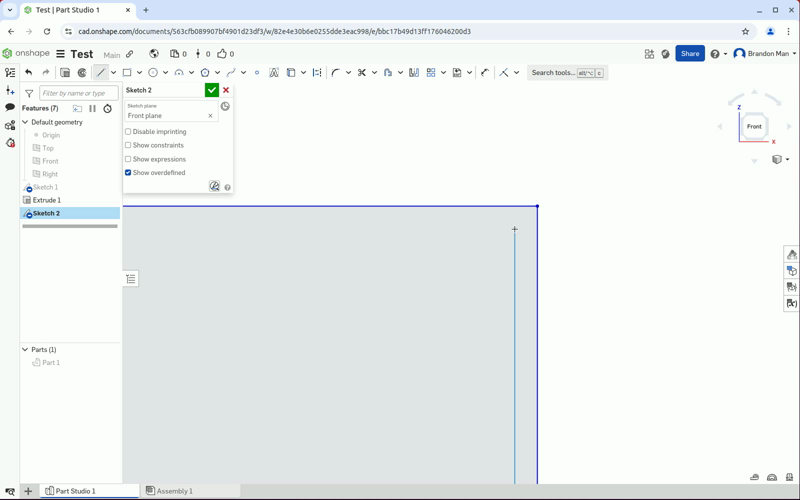
scroll(-6)
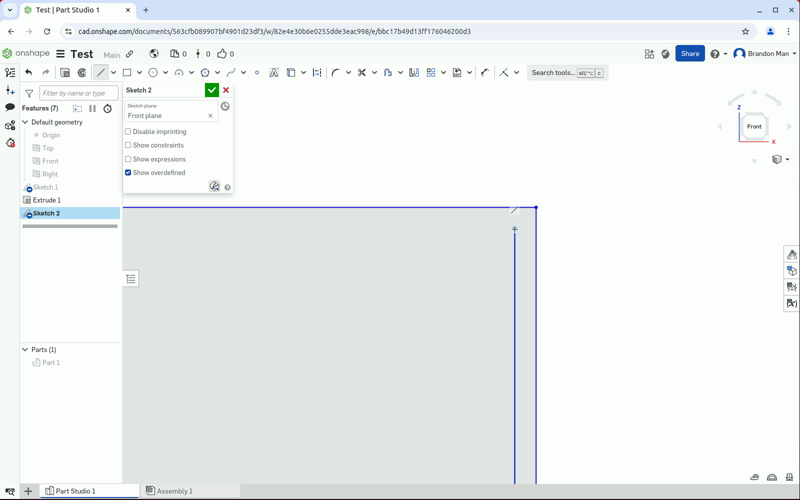
scroll(-6)
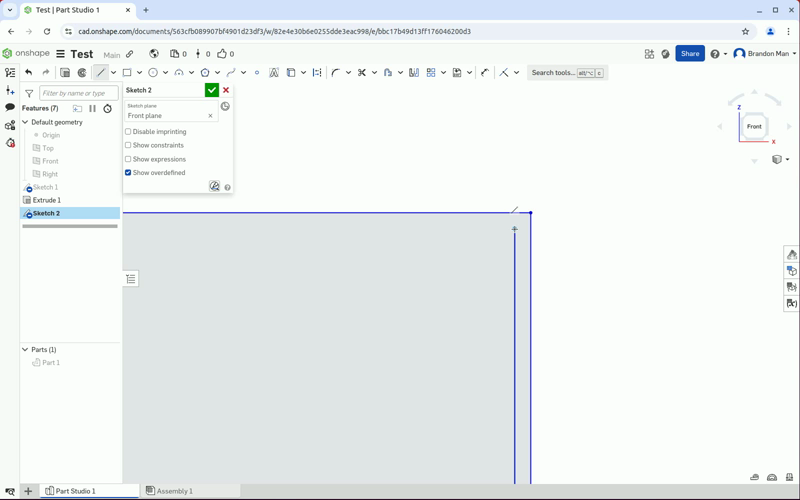
scroll(-6)
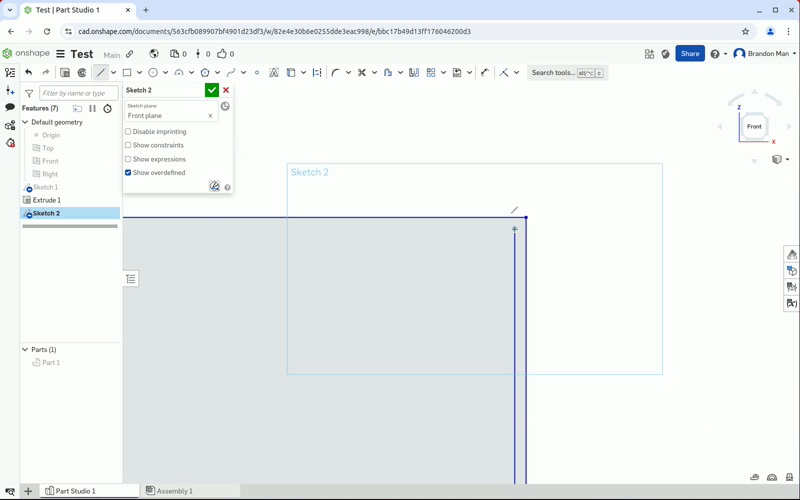
scroll(-6)
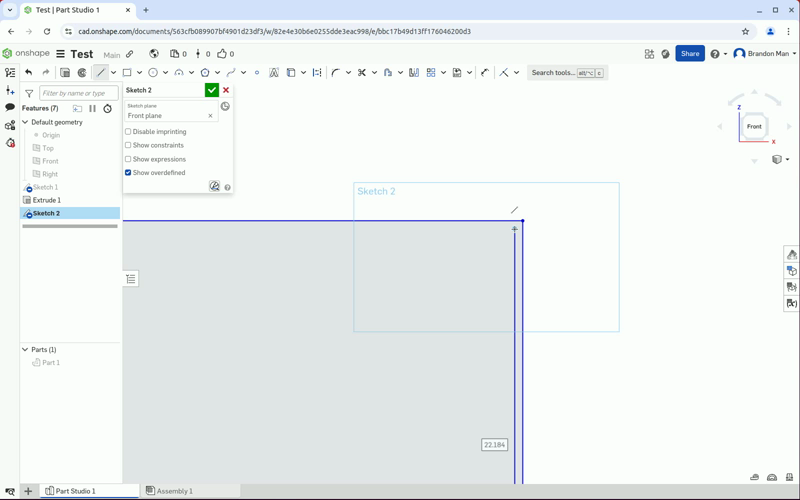
scroll(-6)
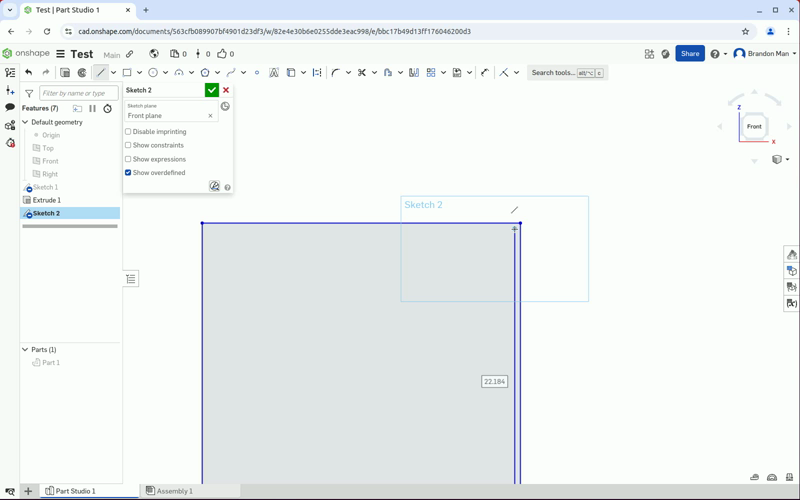
scroll(-6)
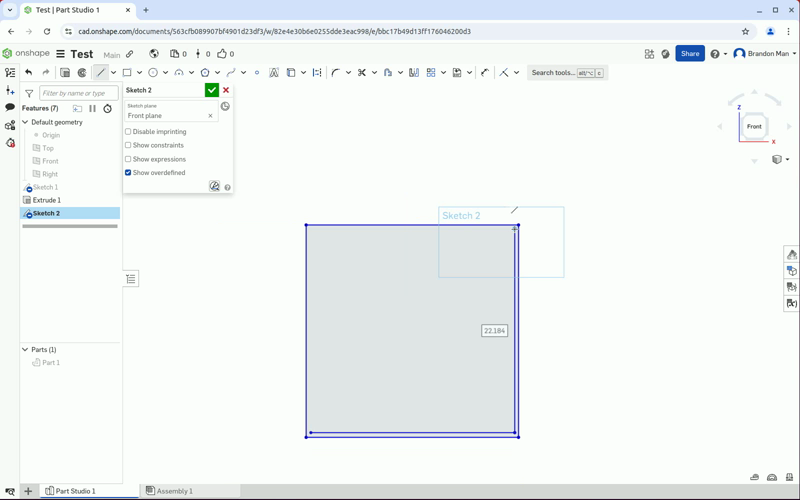
scroll(-6)
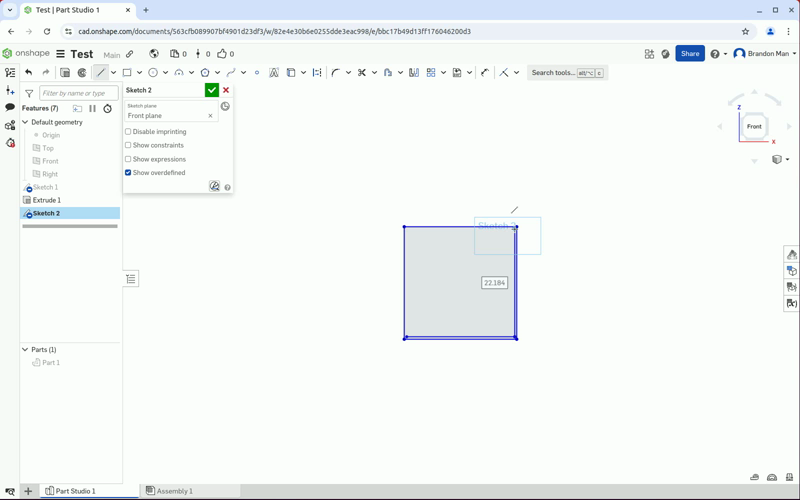
key_up(shift)
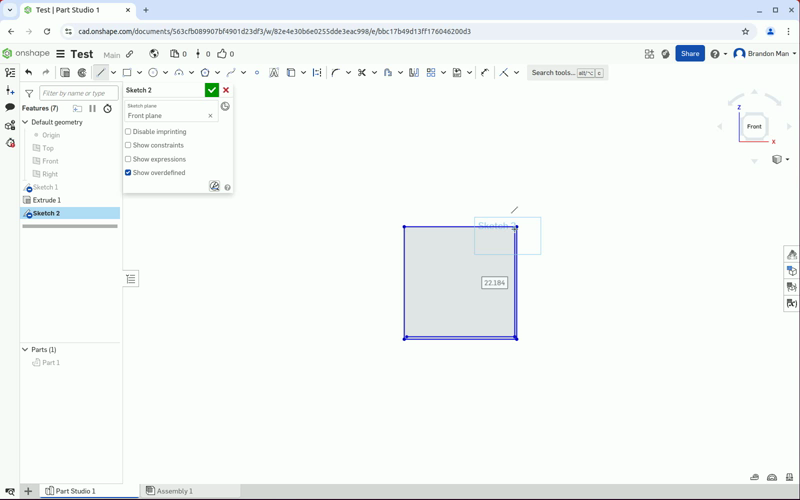
key_down(shift)
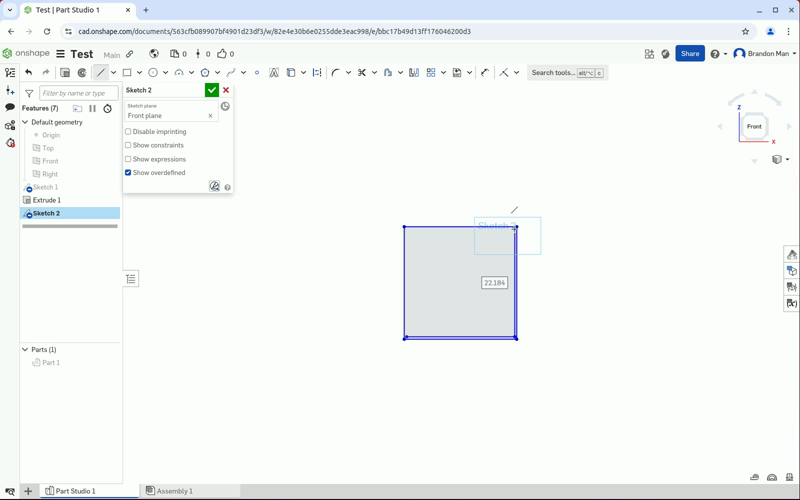
mouse_move(406, 228)
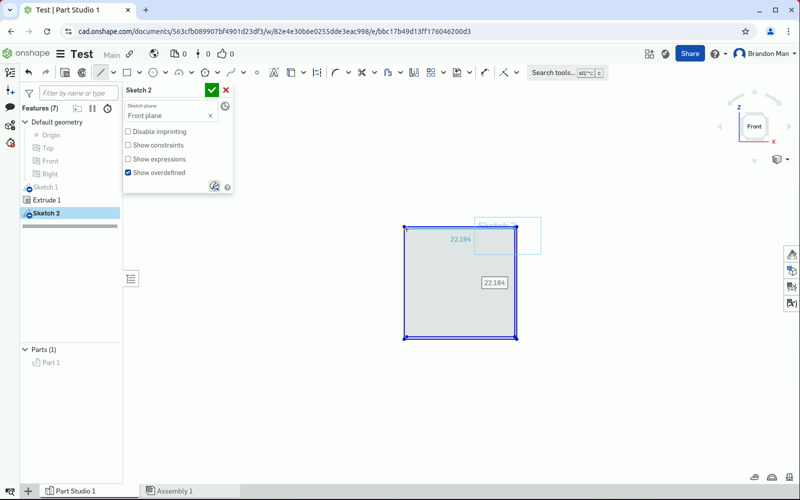
scroll(6)
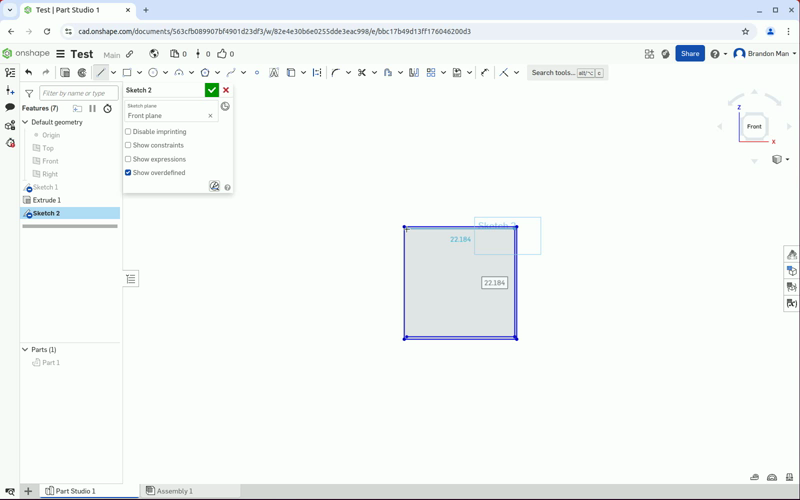
scroll(6)
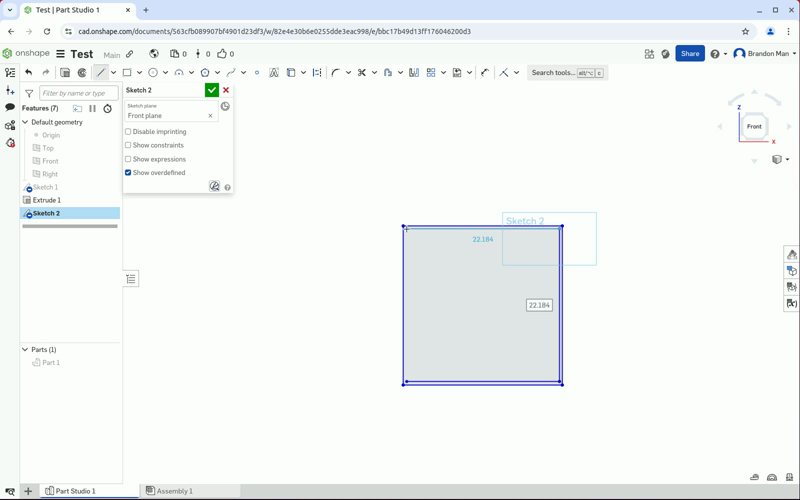
scroll(6)
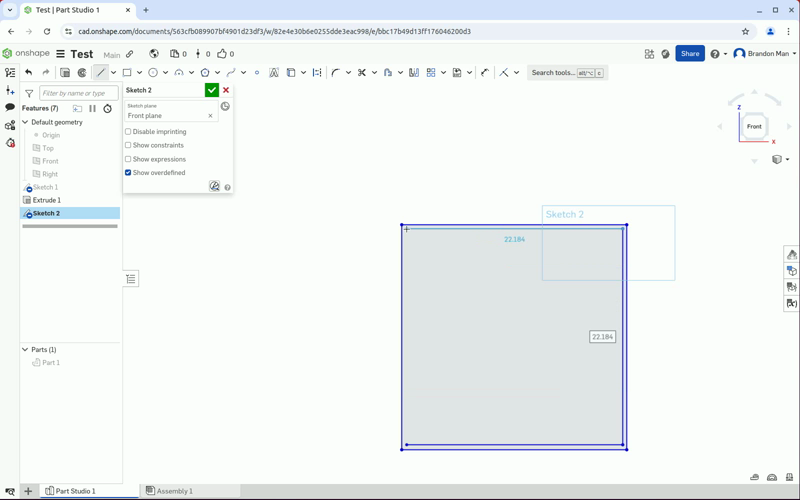
scroll(6)
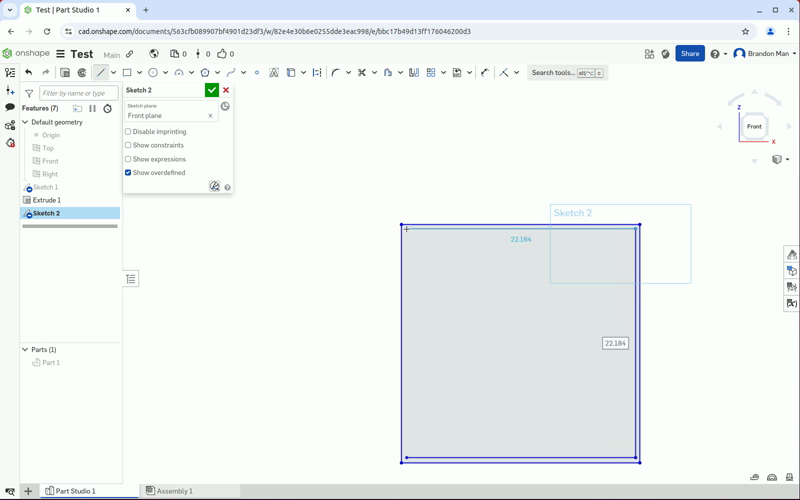
scroll(6)
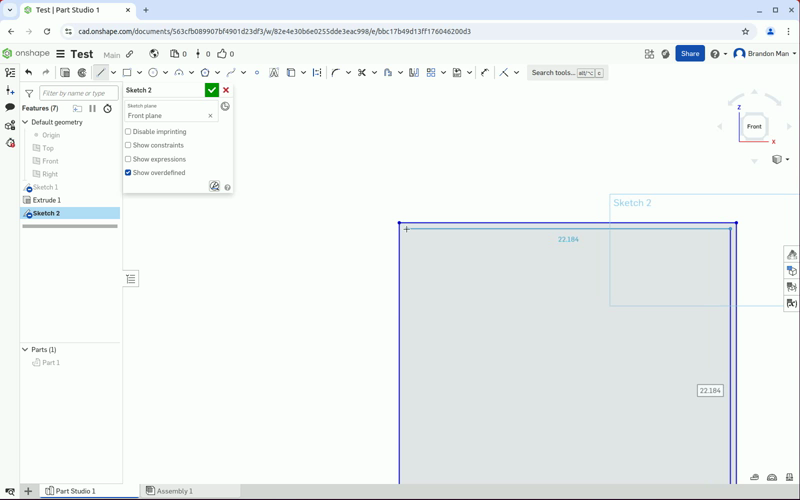
scroll(6)
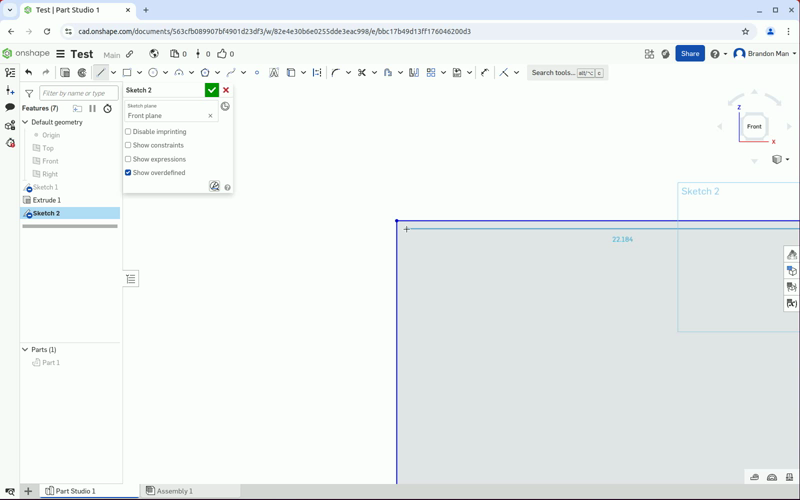
scroll(6)
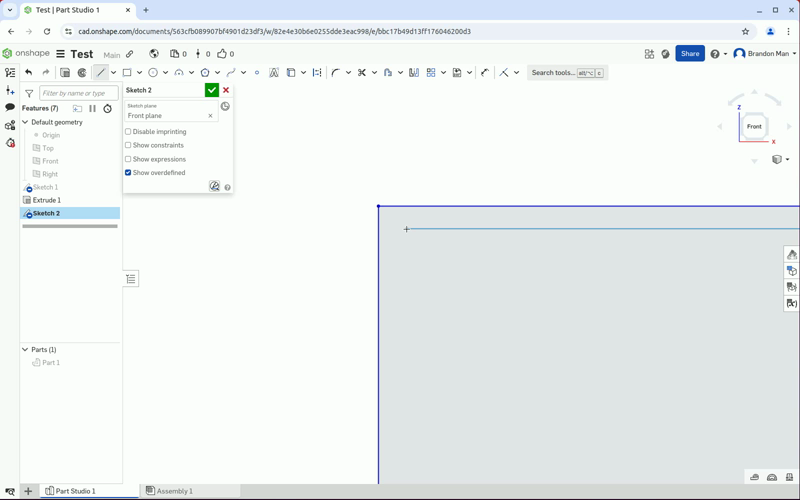
click(406, 228)
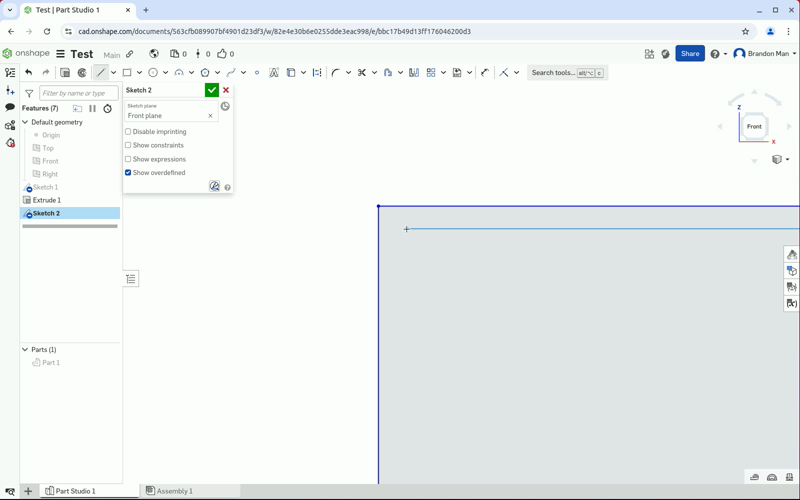
scroll(-6)
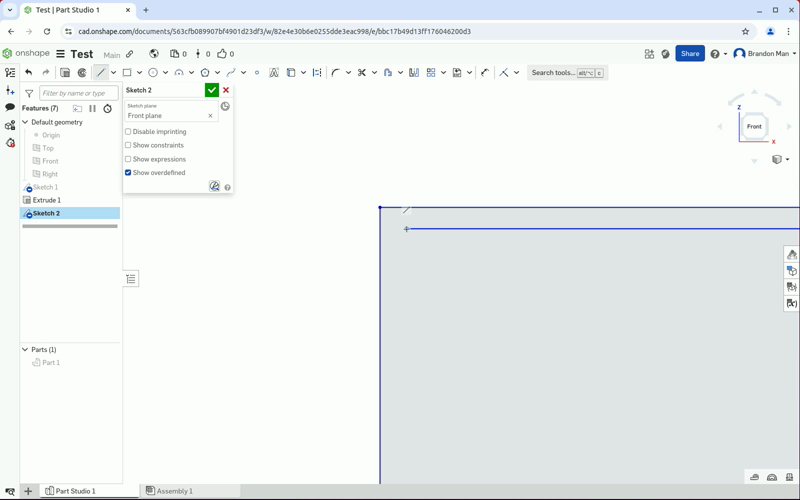
scroll(-6)
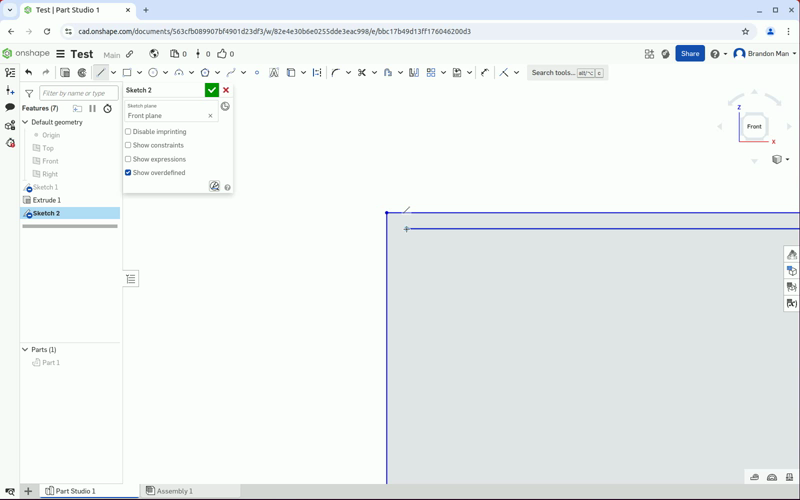
scroll(-6)
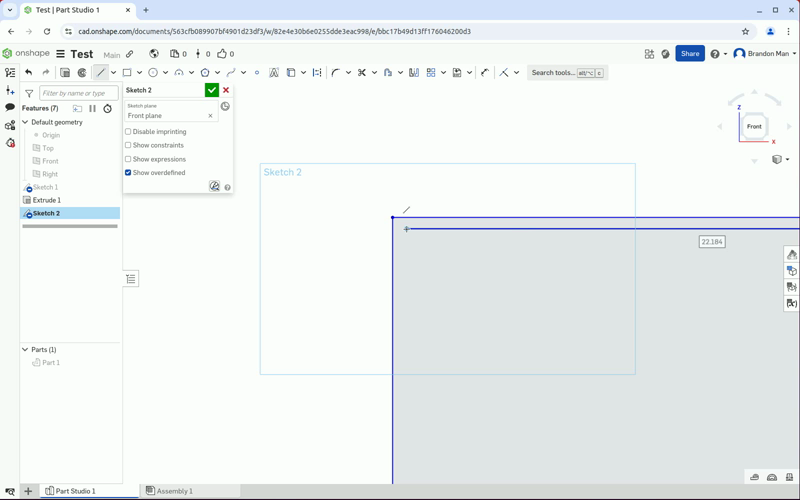
scroll(-6)
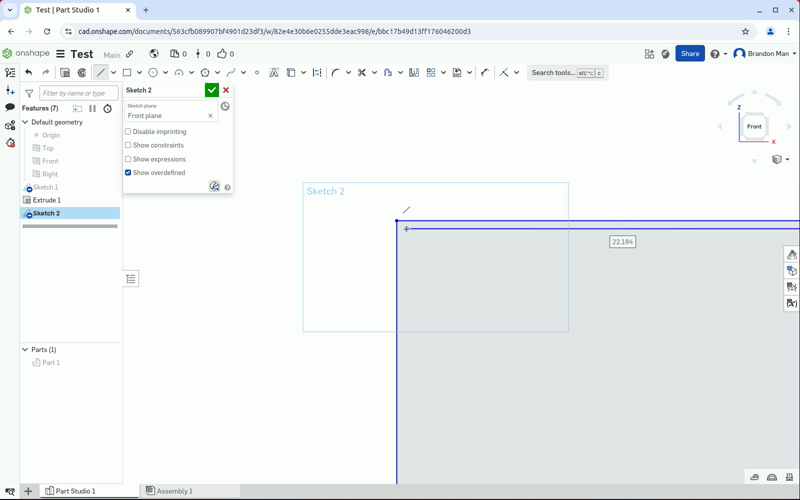
scroll(-6)
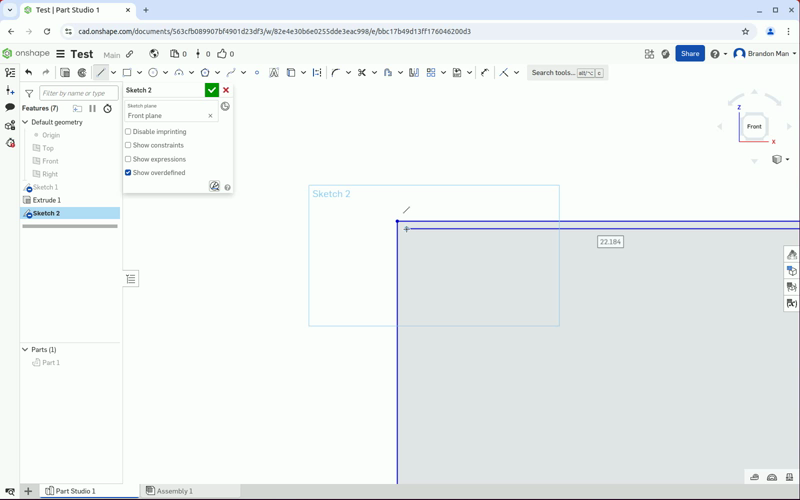
scroll(-6)
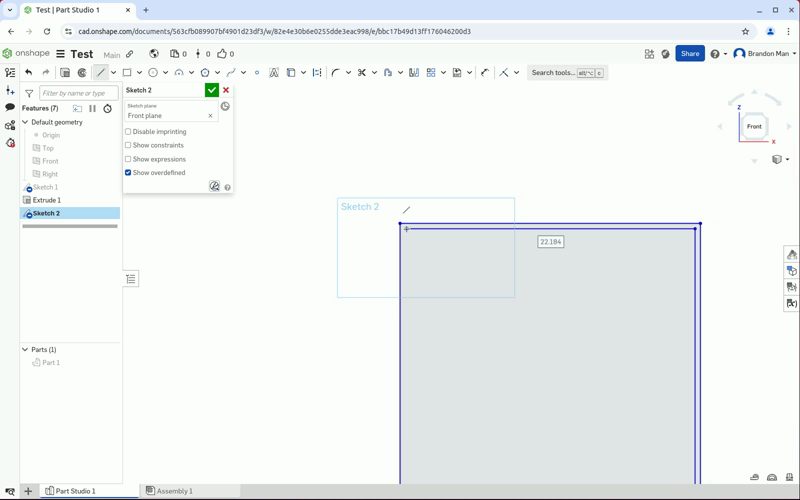
scroll(-6)
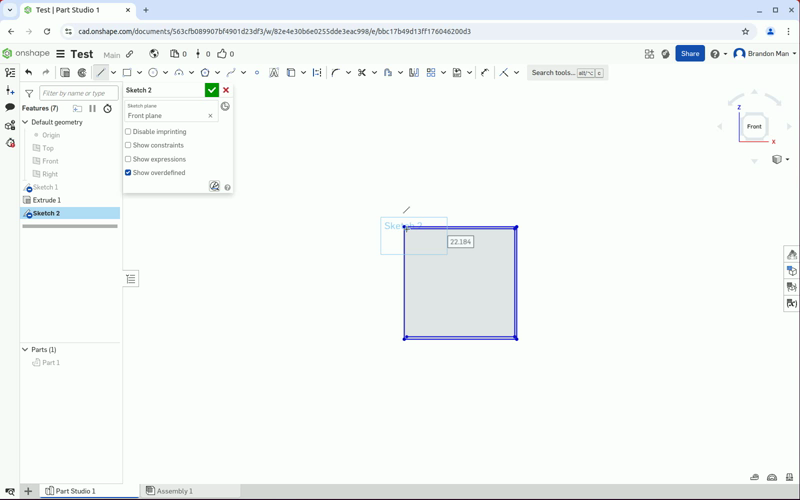
key_up(shift)
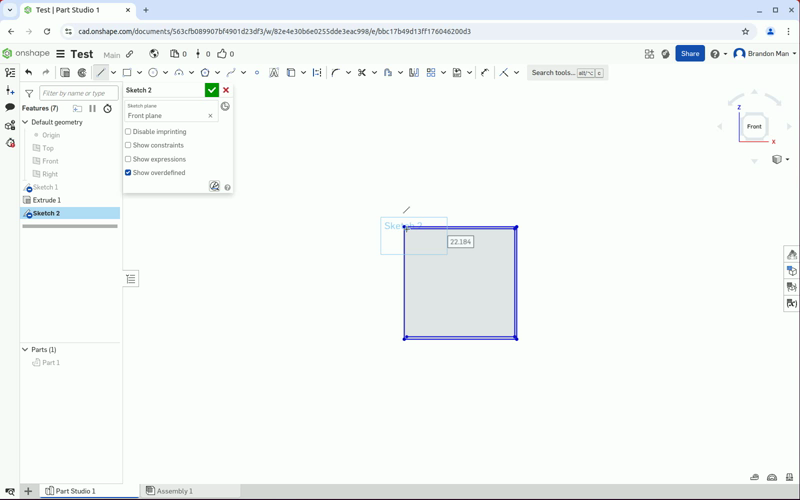
key_down(shift)
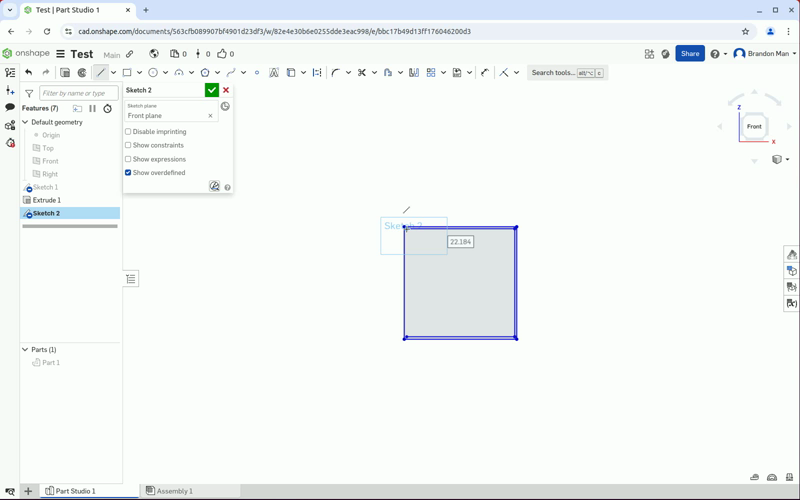
mouse_move(406, 336)
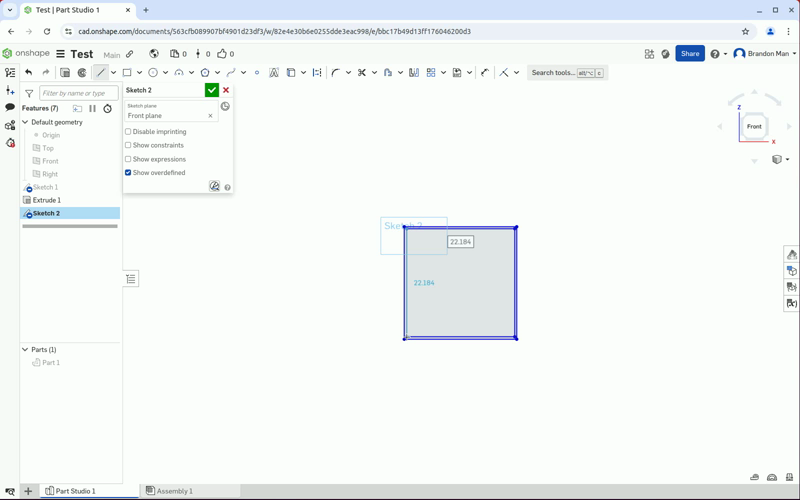
scroll(6)
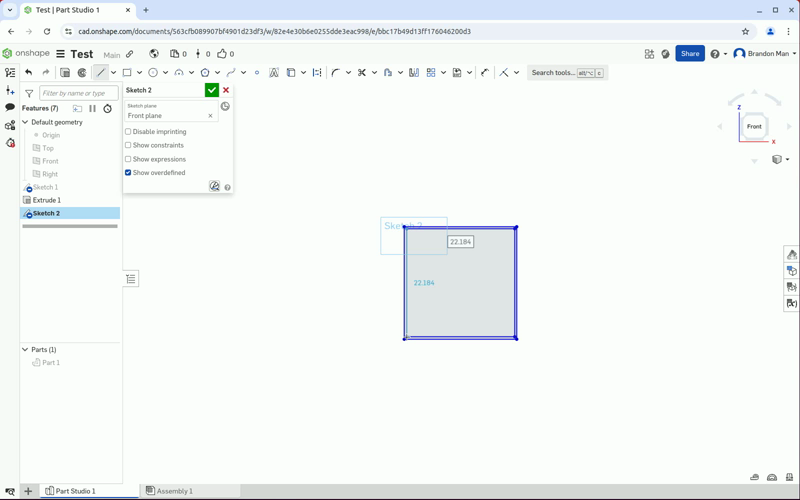
scroll(6)
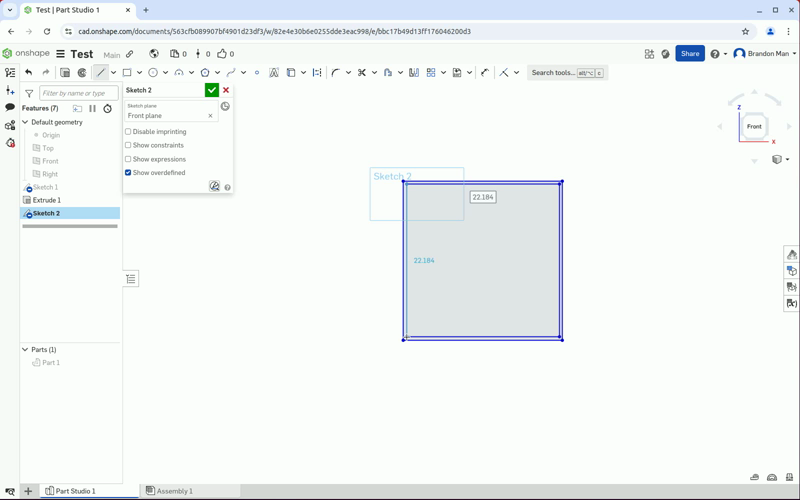
scroll(6)
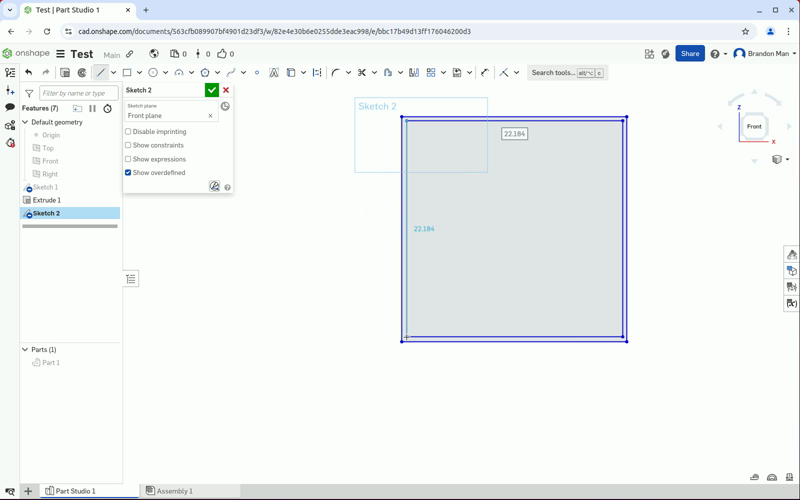
scroll(6)
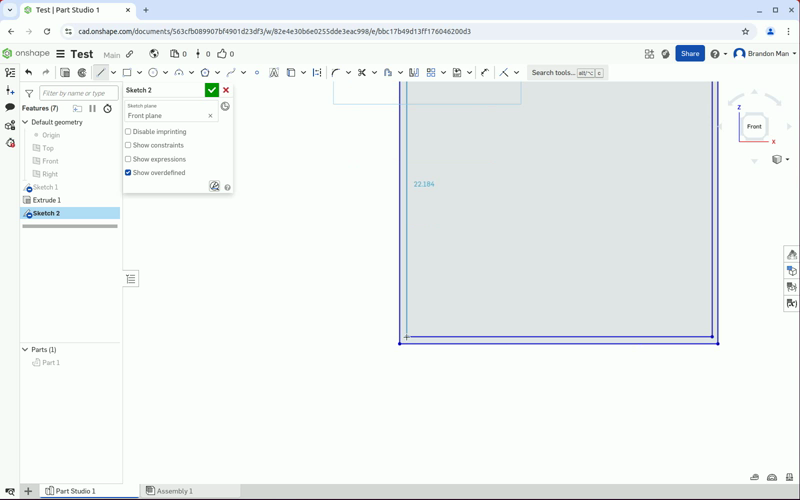
scroll(6)
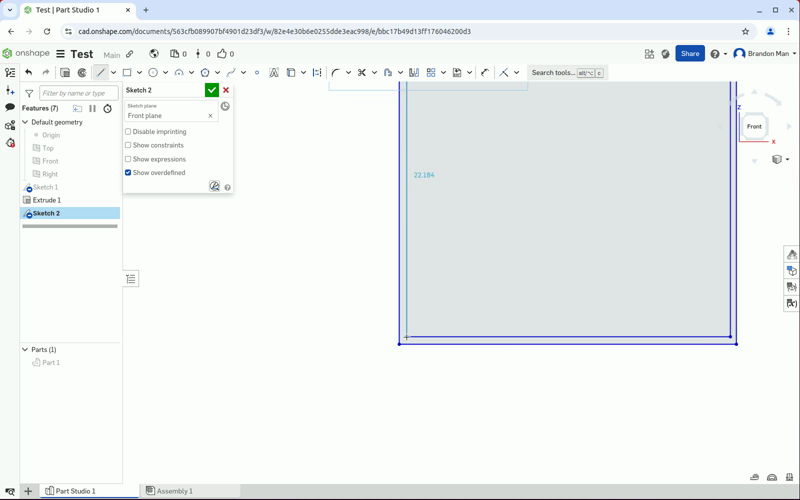
scroll(6)
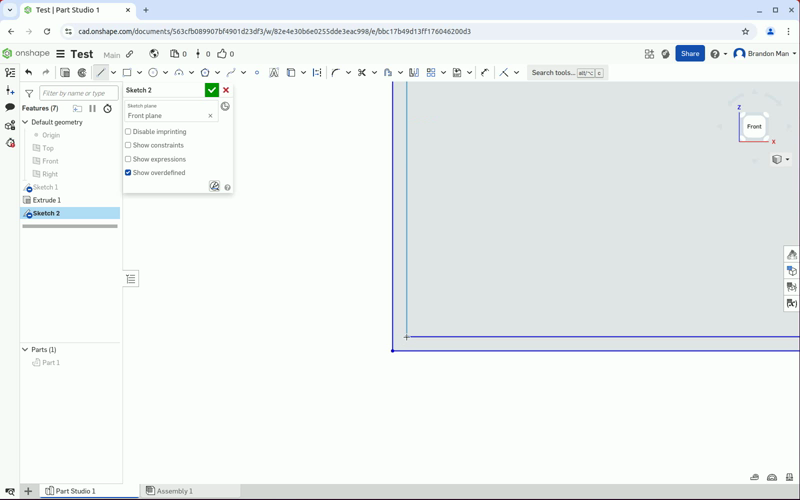
scroll(6)
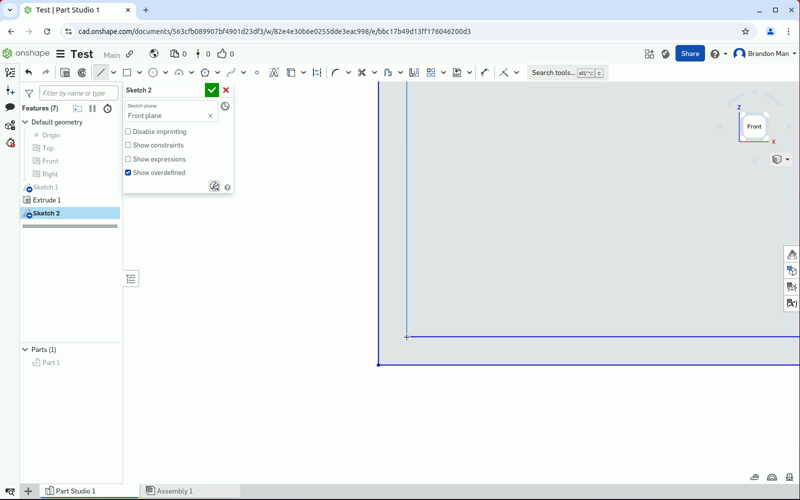
key_up(shift)
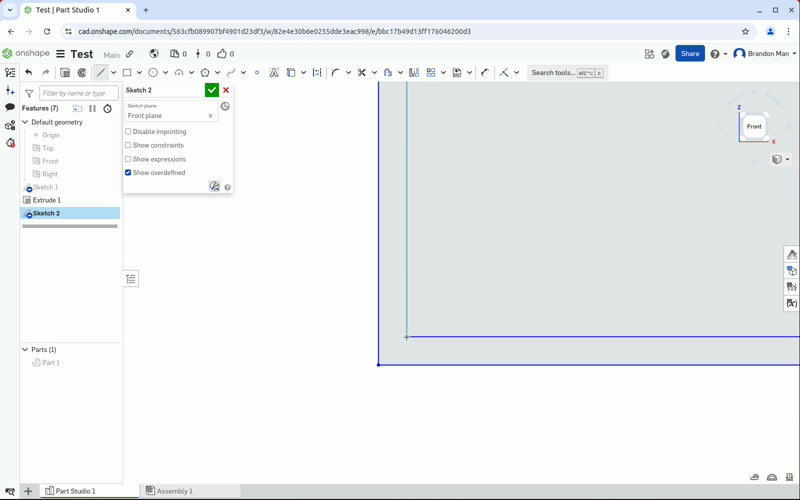
click(406, 336)
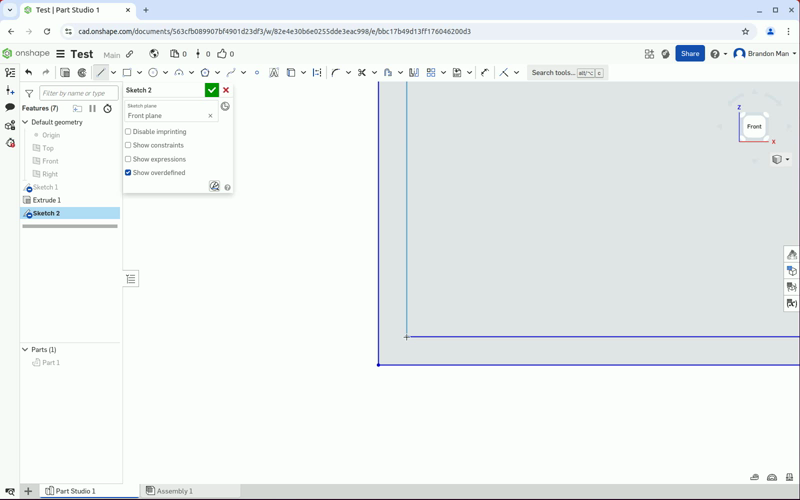
scroll(-6)
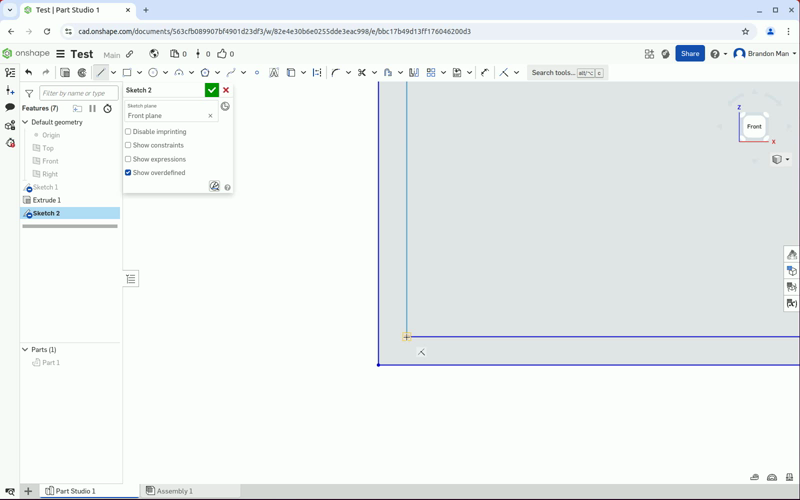
scroll(-6)
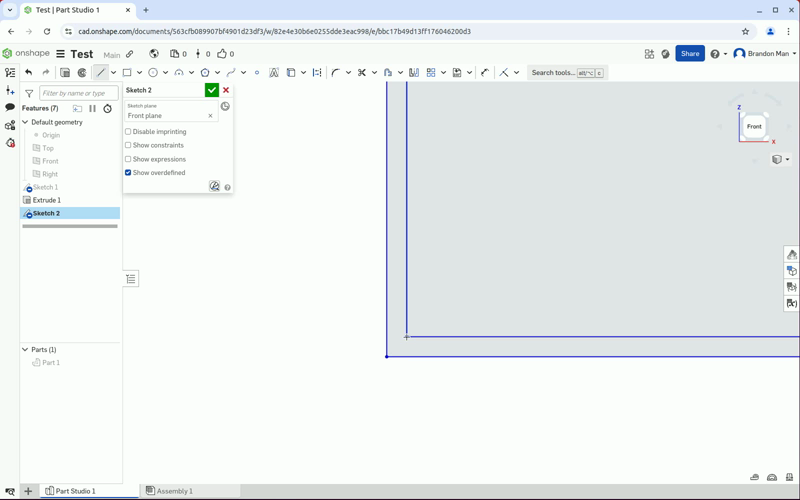
scroll(-6)
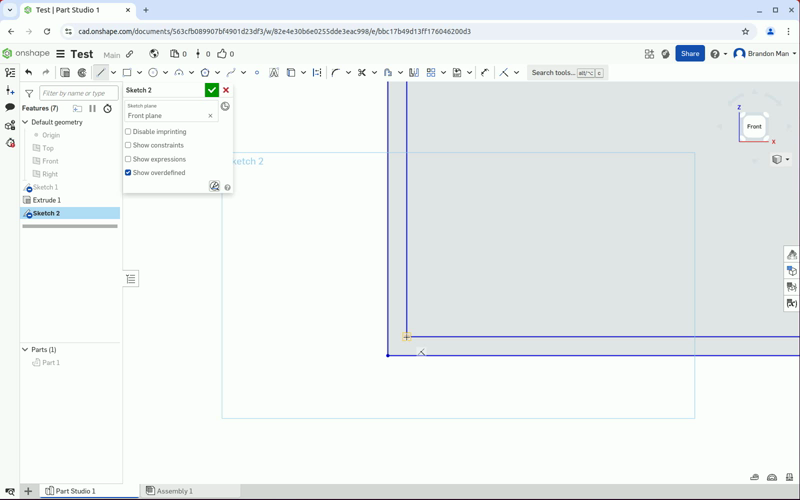
scroll(-6)
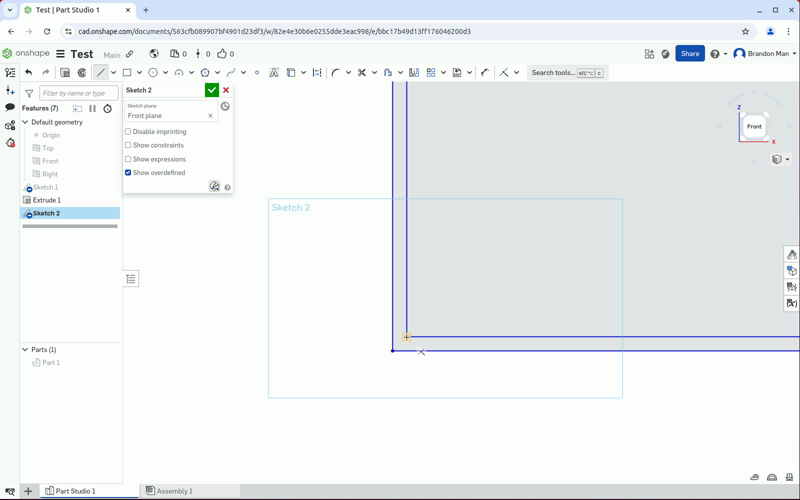
scroll(-6)
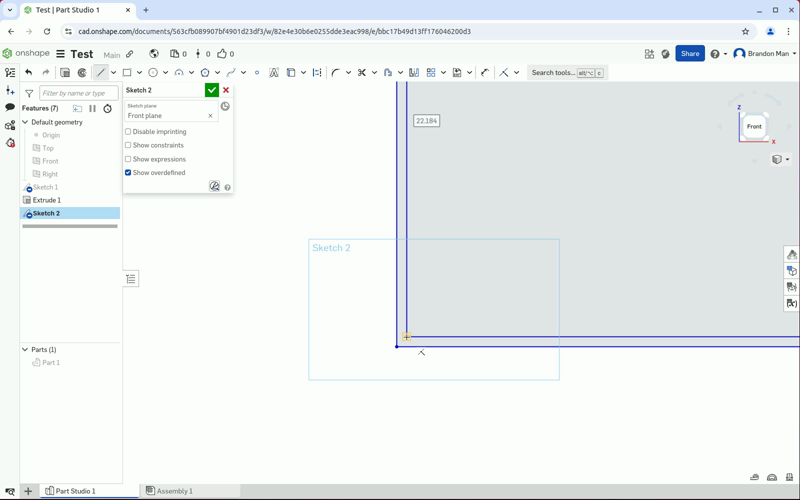
scroll(-6)
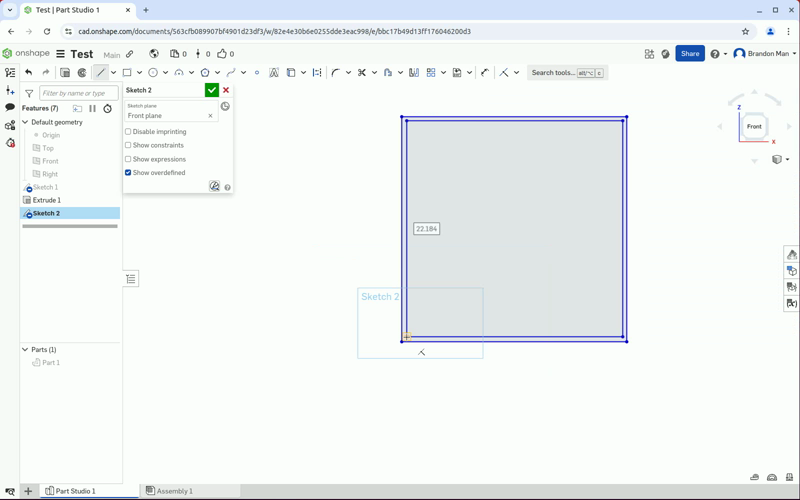
scroll(-6)
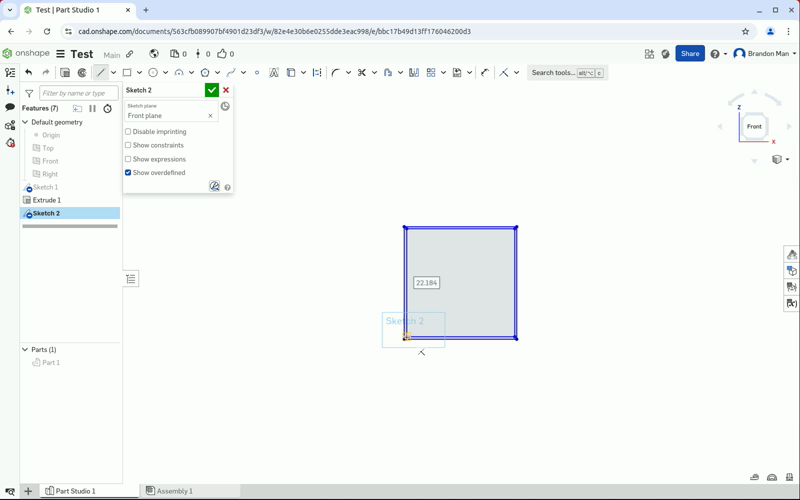
key(esc)
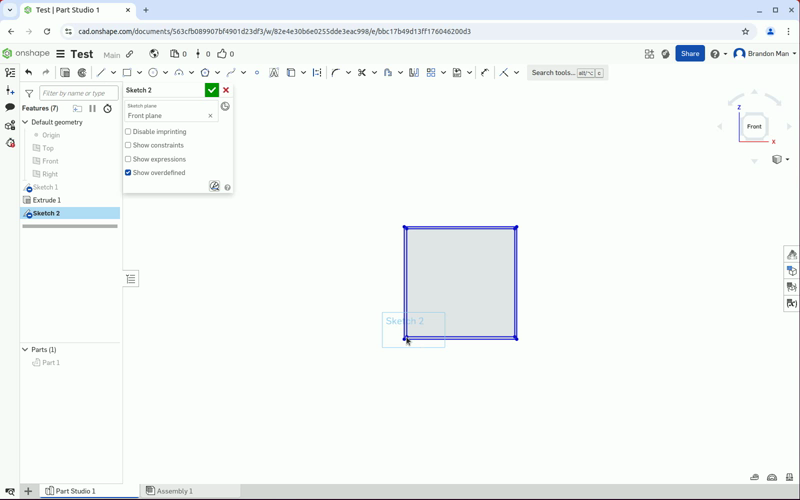
mouse_move(515, 253)
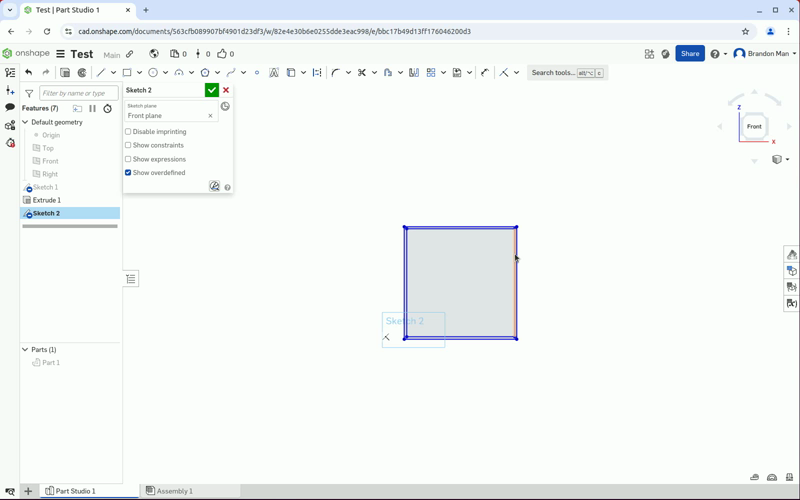
scroll(6)
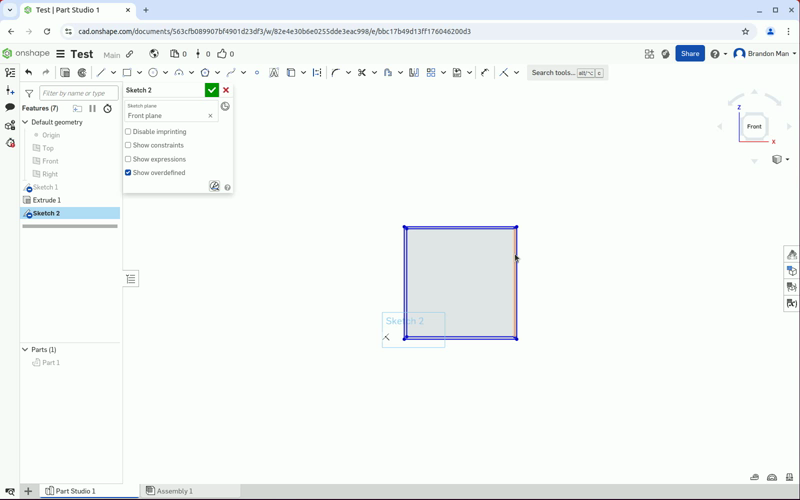
scroll(6)
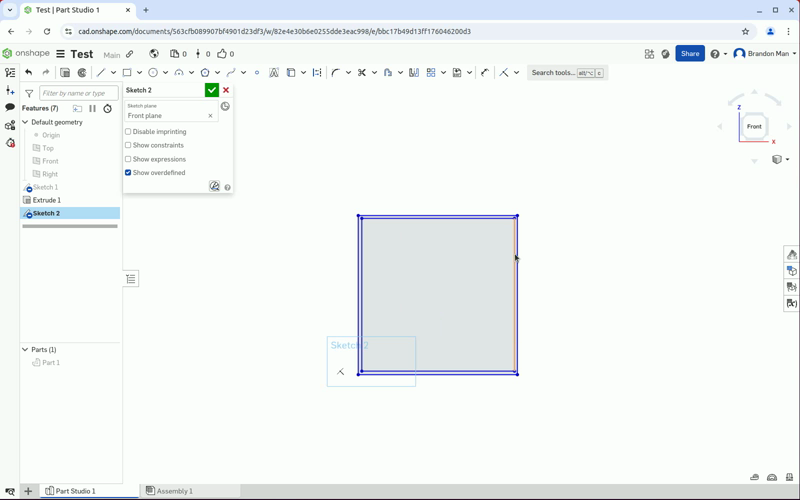
scroll(6)
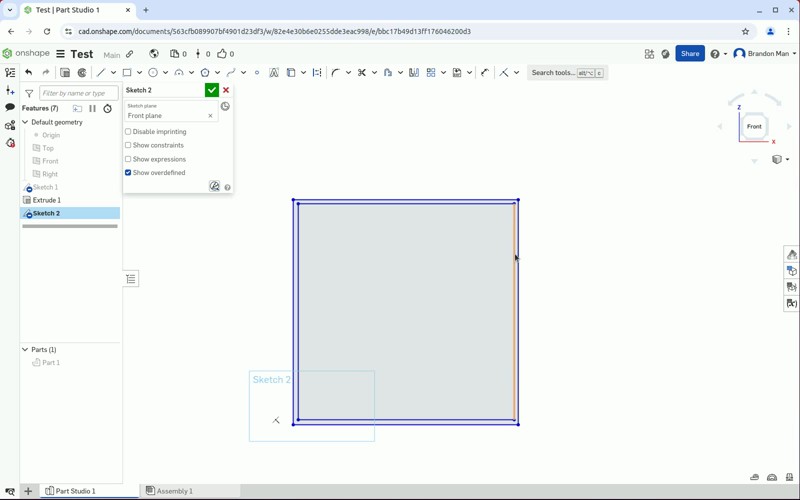
scroll(6)
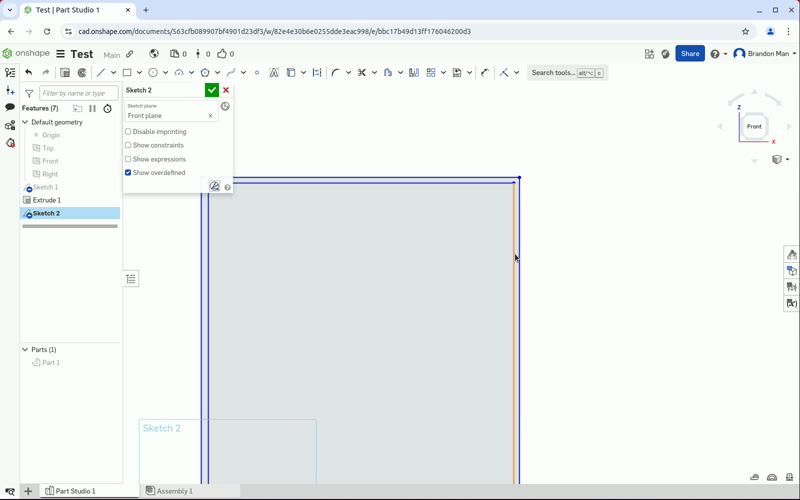
scroll(6)
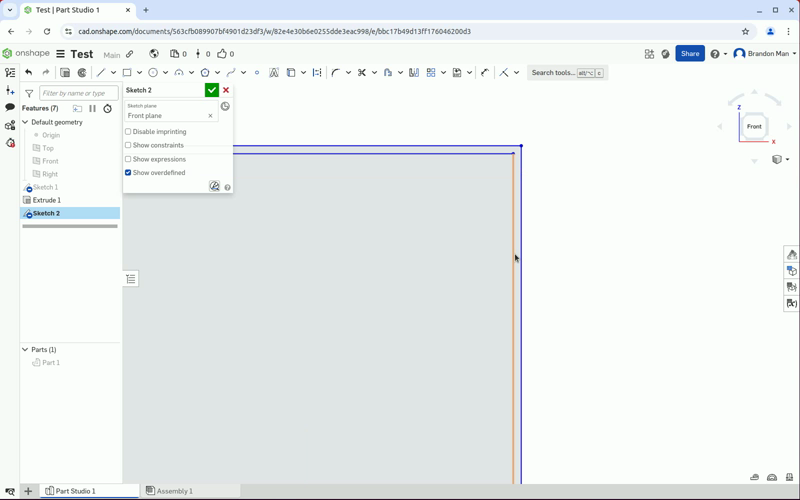
scroll(6)
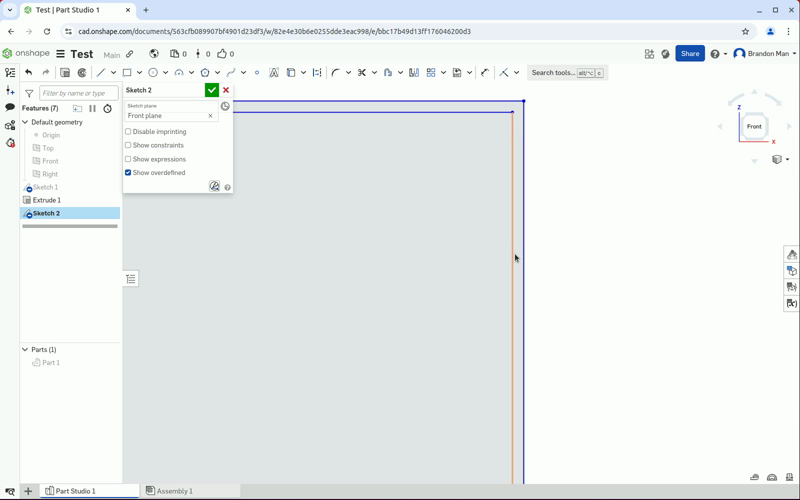
scroll(6)
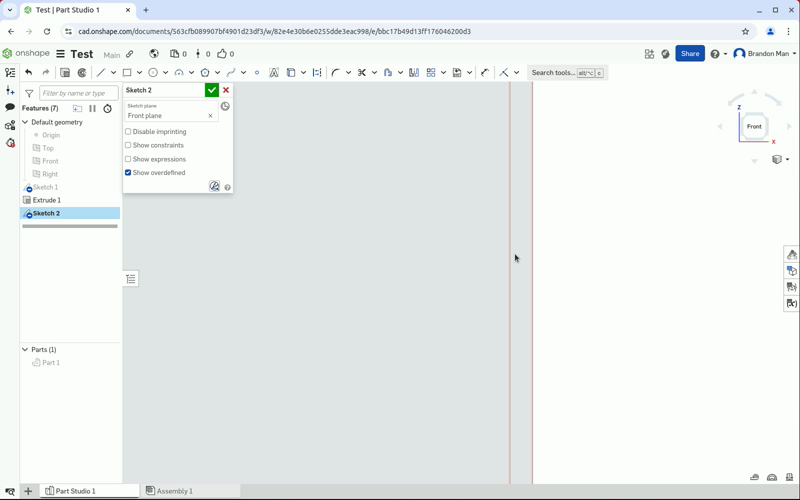
click(515, 253)
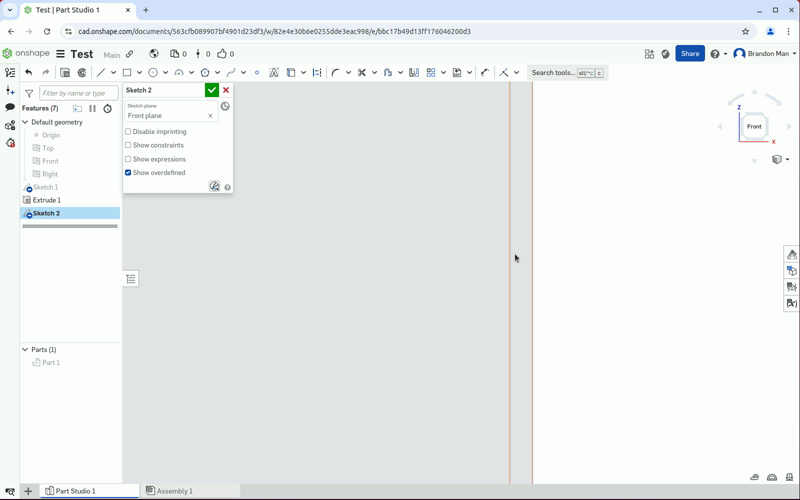
scroll(-6)
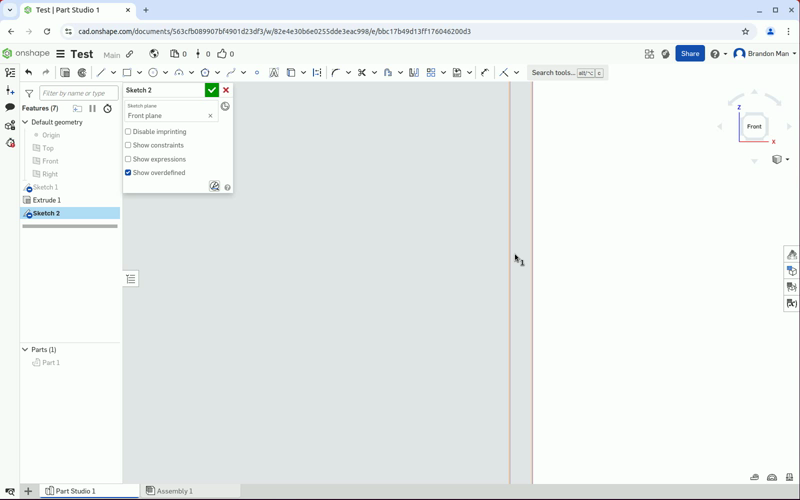
scroll(-6)
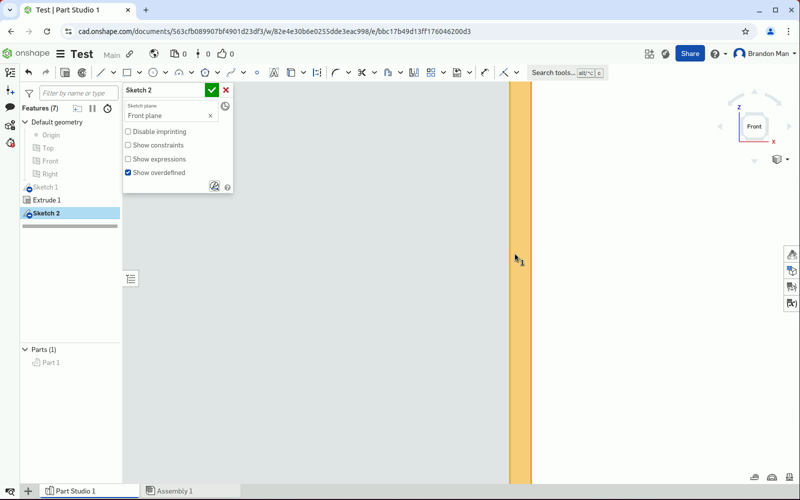
scroll(-6)
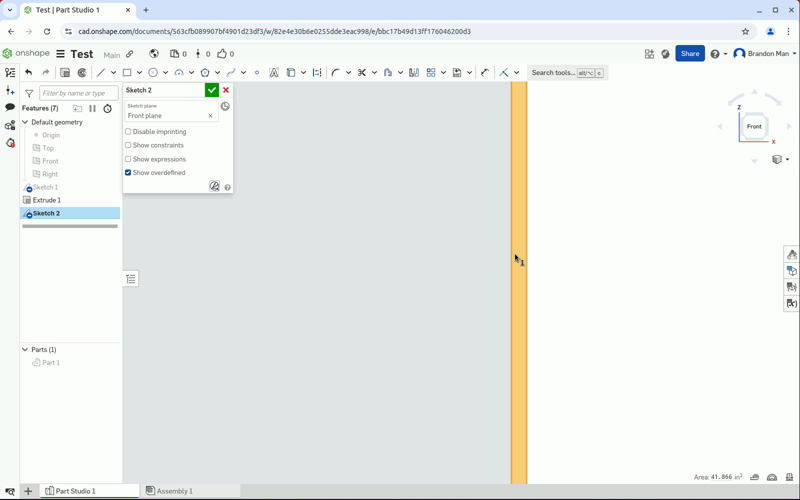
scroll(-6)
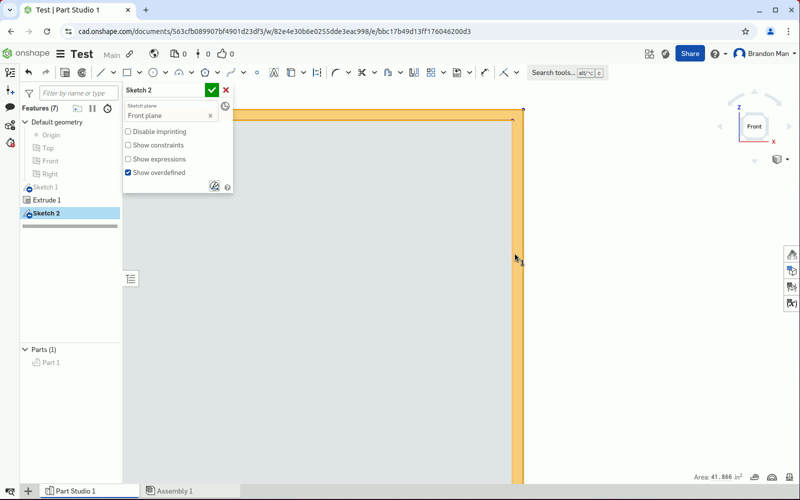
scroll(-6)
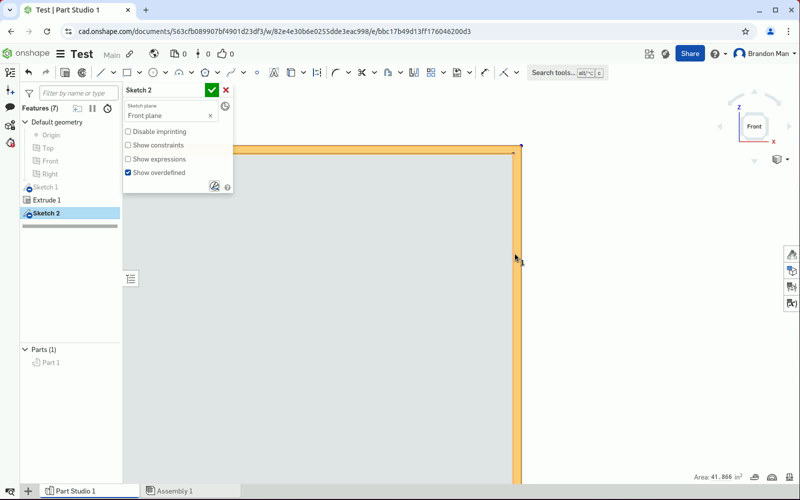
scroll(-6)
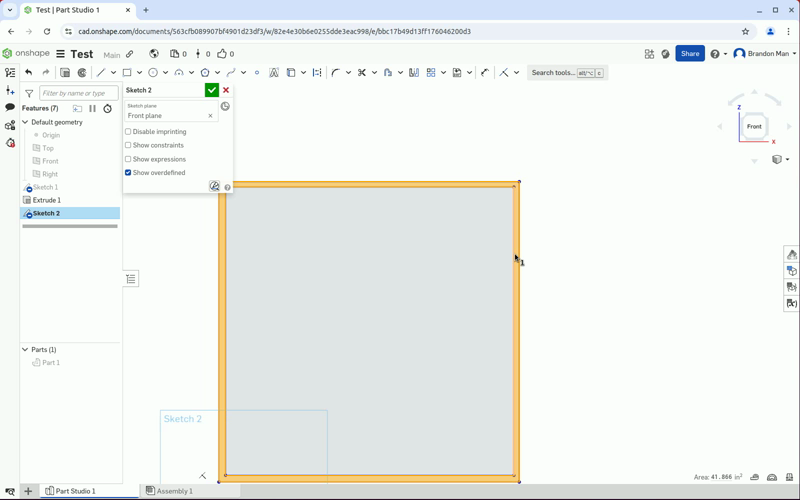
scroll(-6)
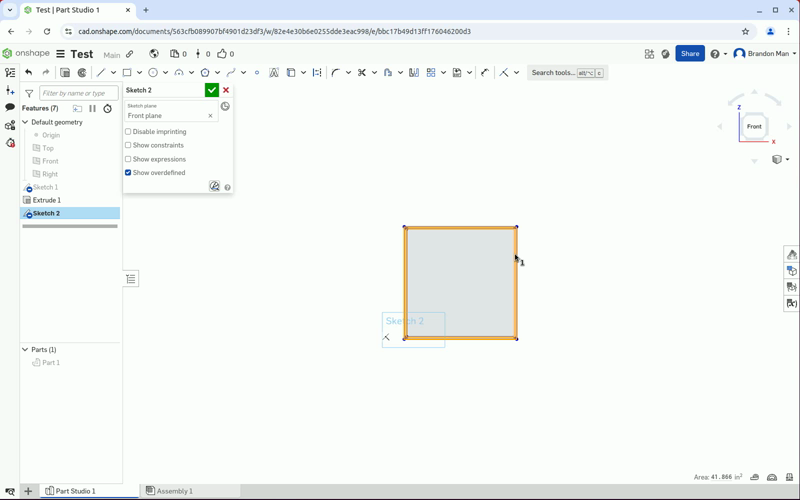
mouse_move(73, 352)
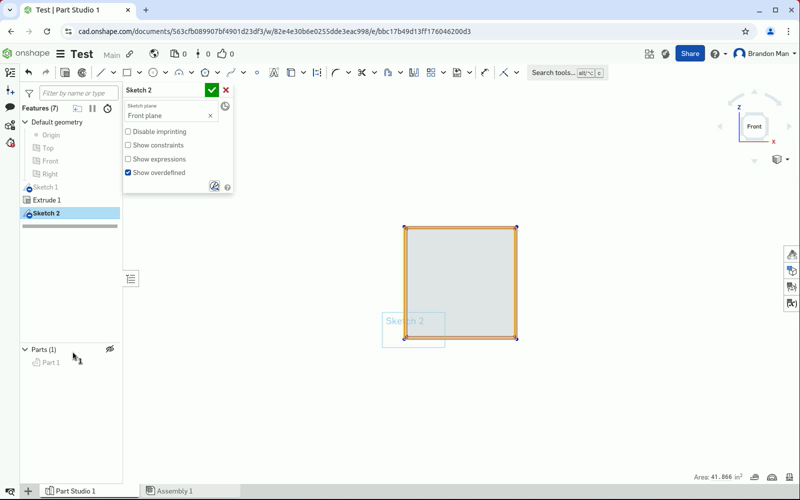
key(shift+y)
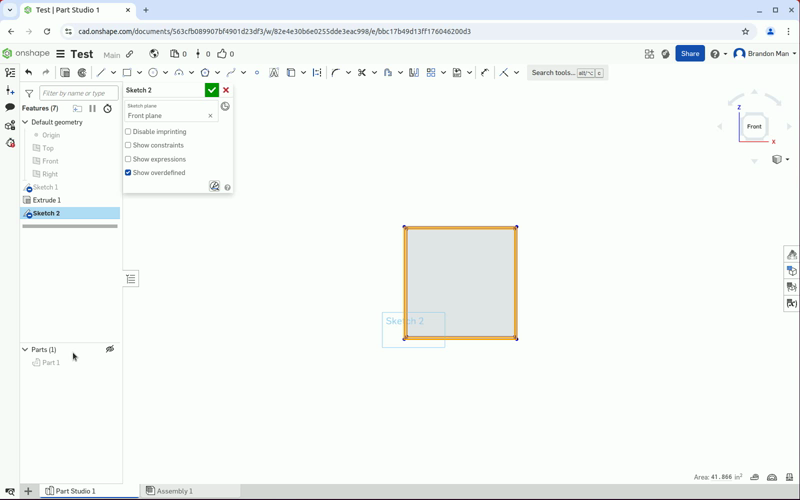
key(shift+e)
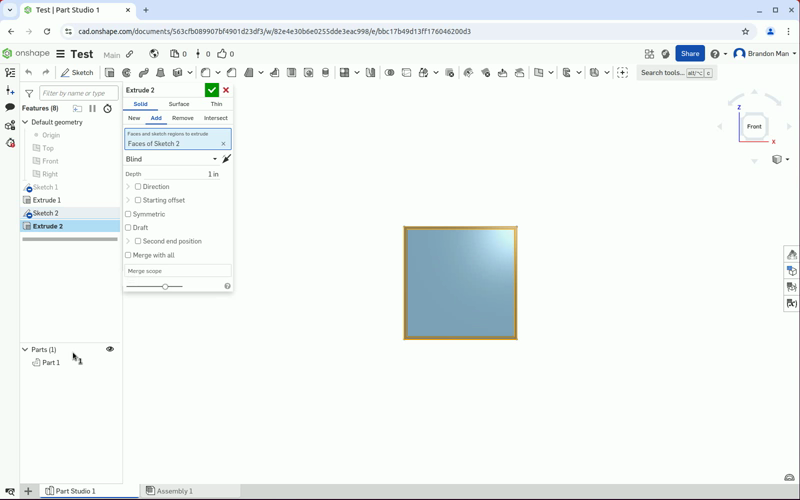
mouse_move(143, 106)
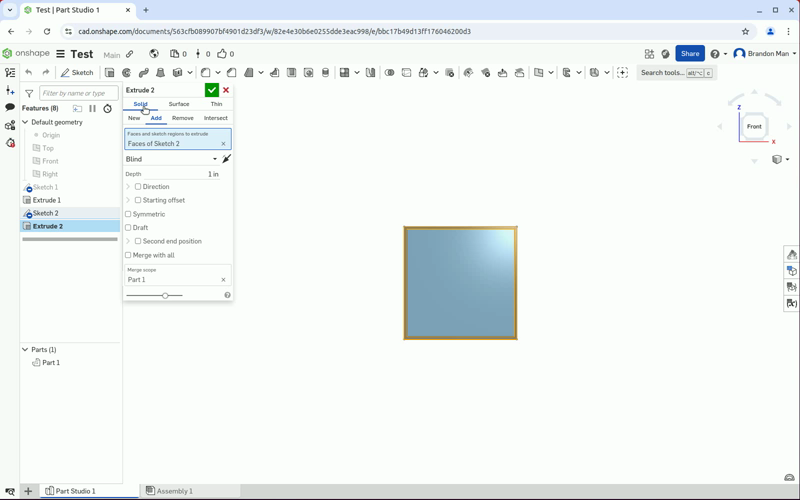
click(143, 106)
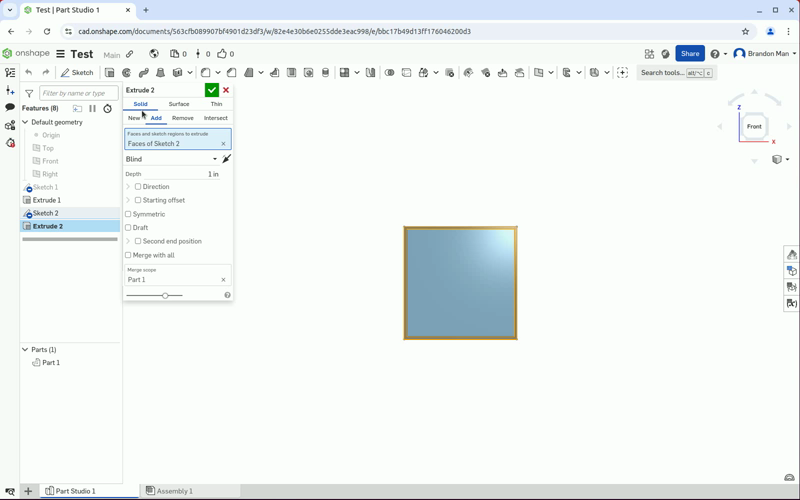
mouse_move(137, 120)
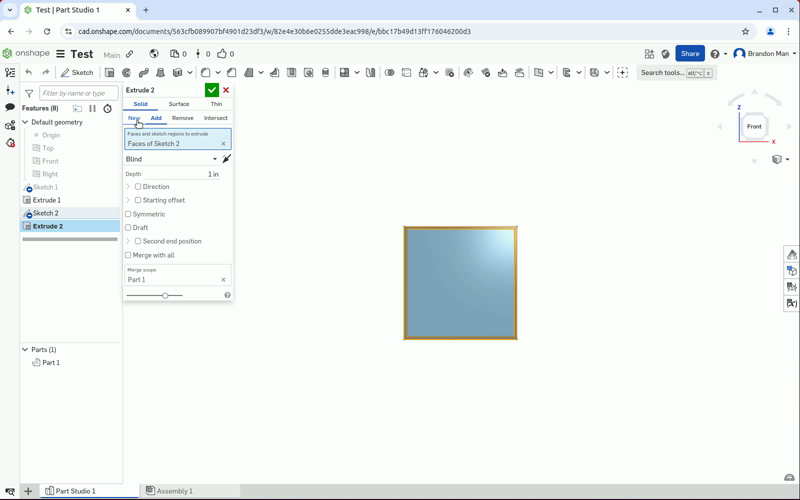
click(137, 120)
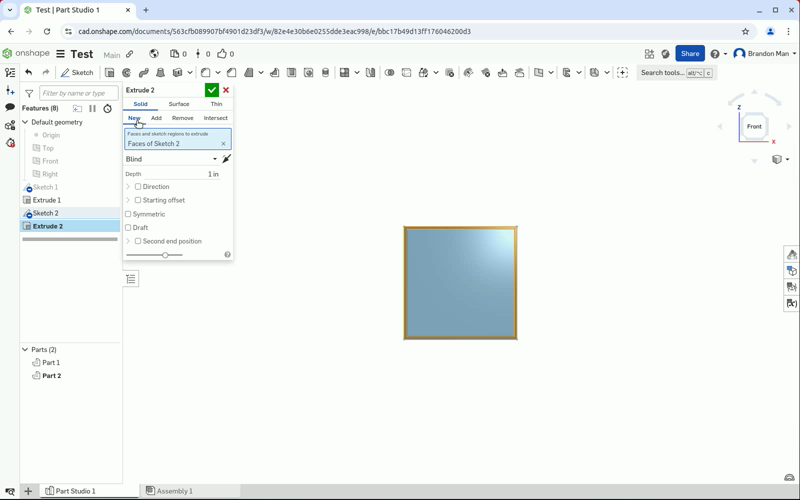
key(tab, 4)
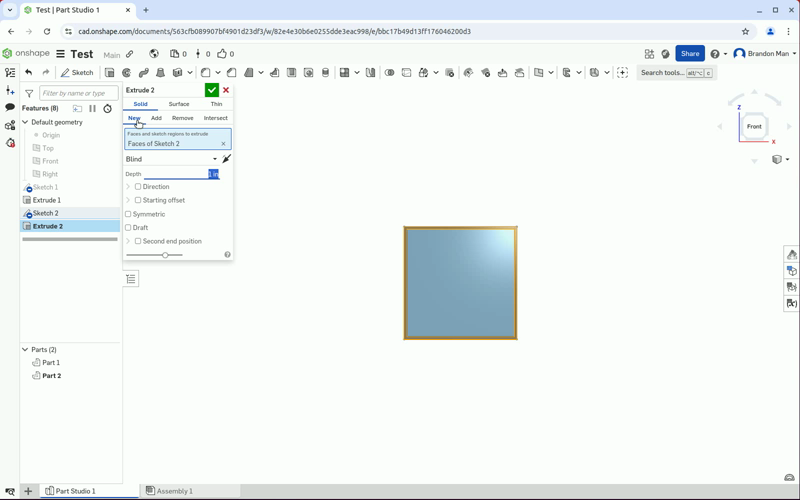
text(23.108)
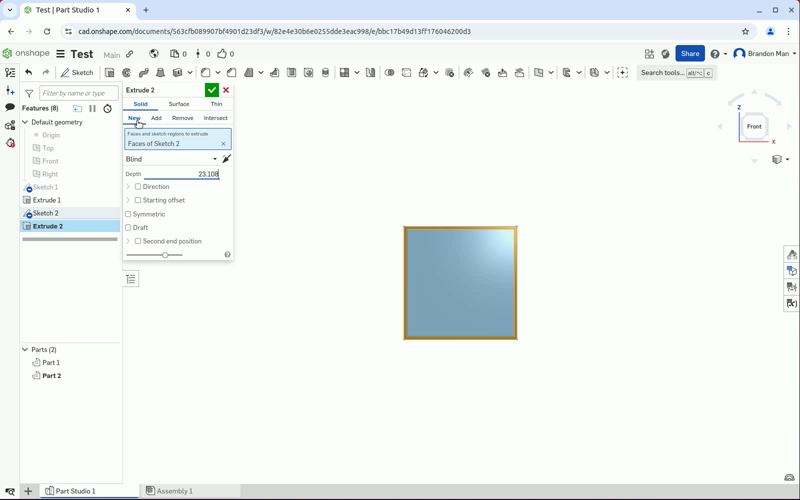
key(enter)
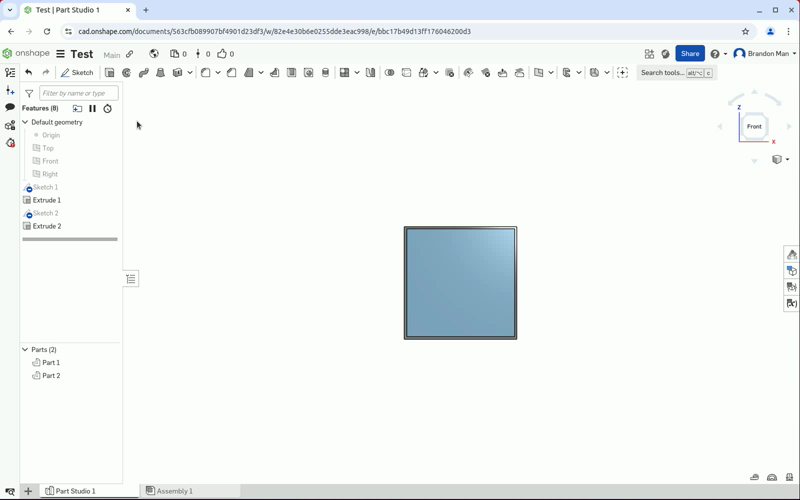
key(shift+h)
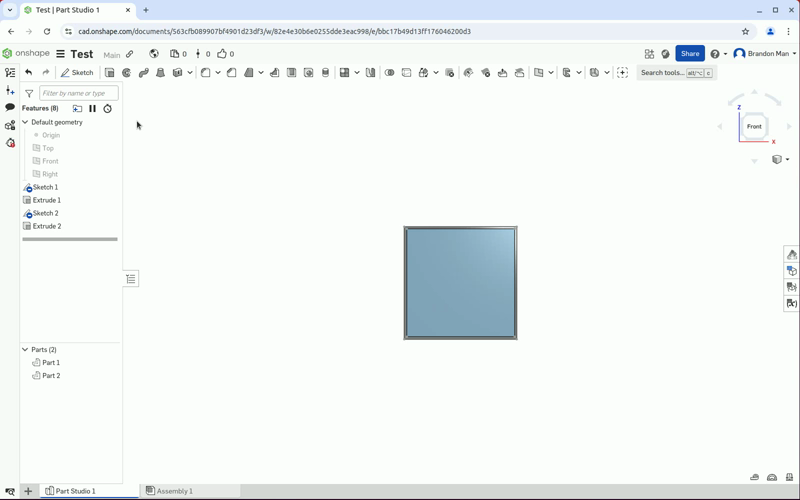
key(shift+h)
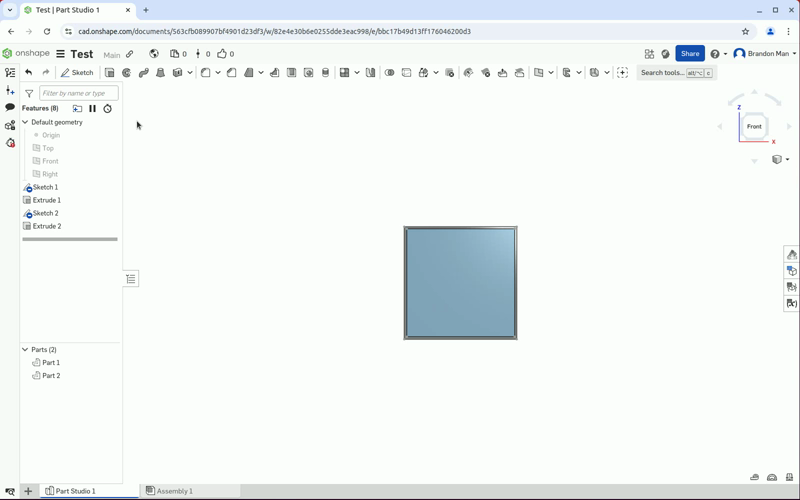
key(shift+7)
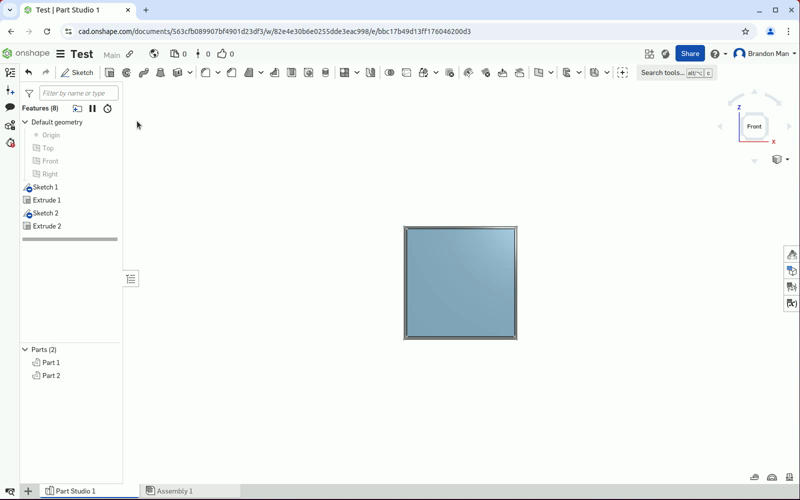
key(left, 2)
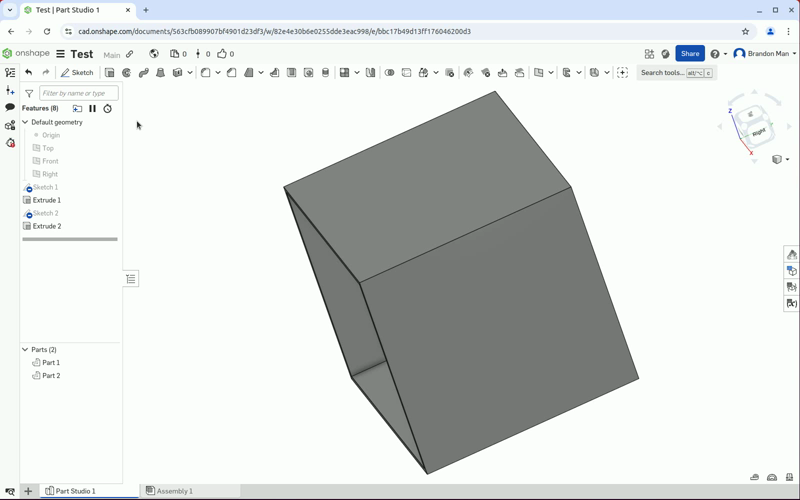
key(down, 2)
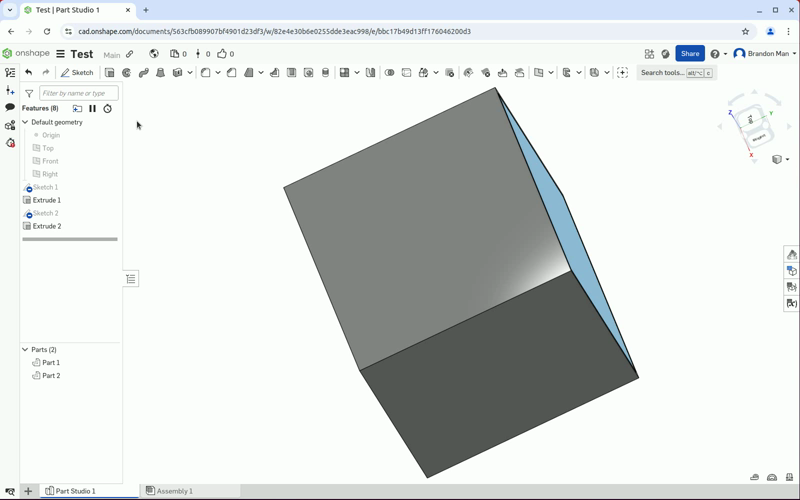
key(up, 2)
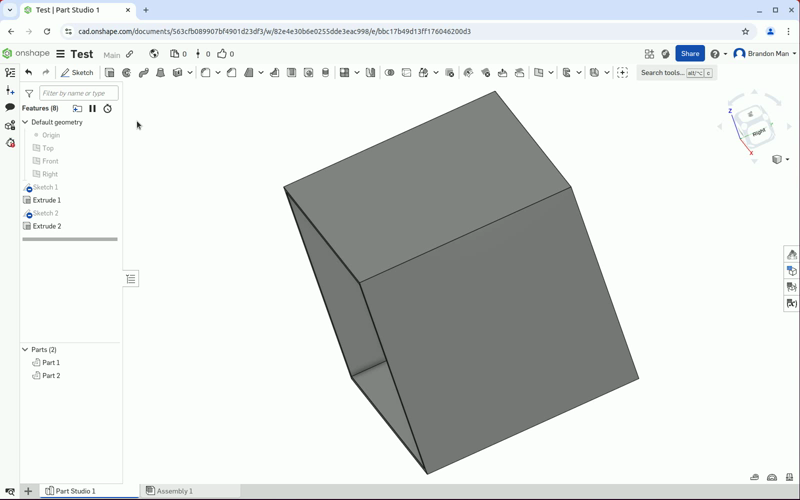
key(right, 2)
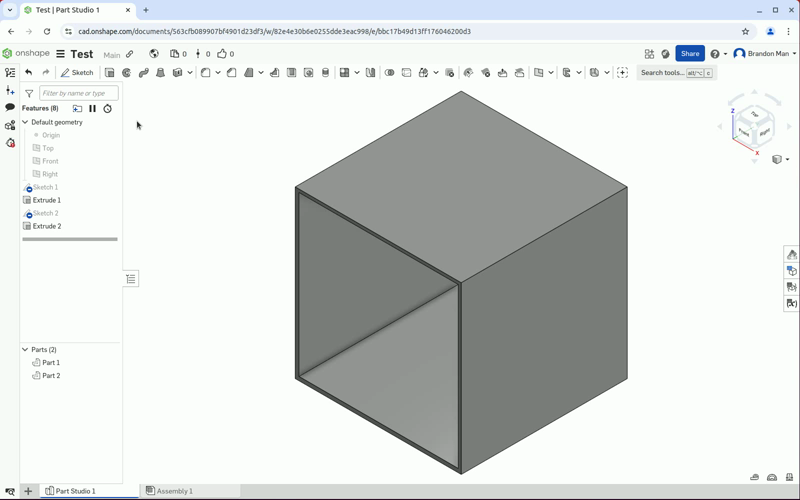
mouse_move(73, 189)
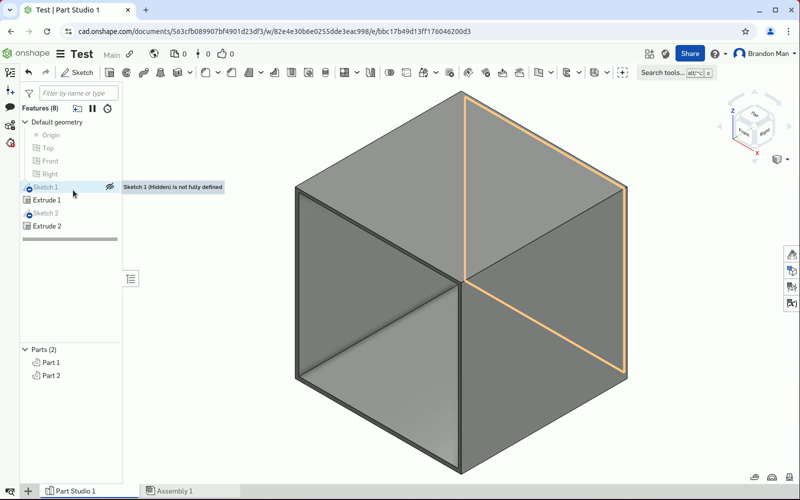
click(73, 189)